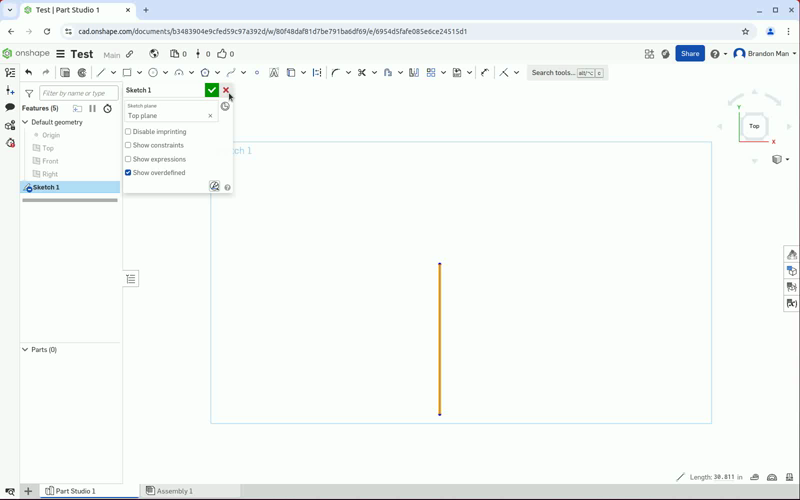
key(shift+h)
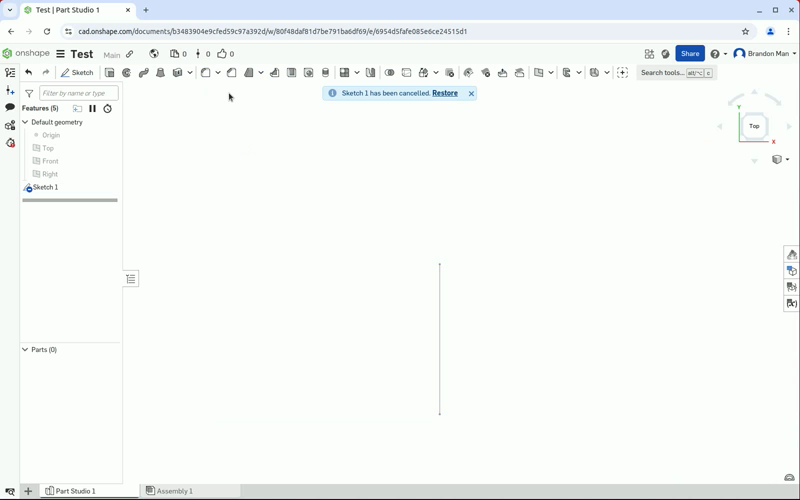
key(shift+s)
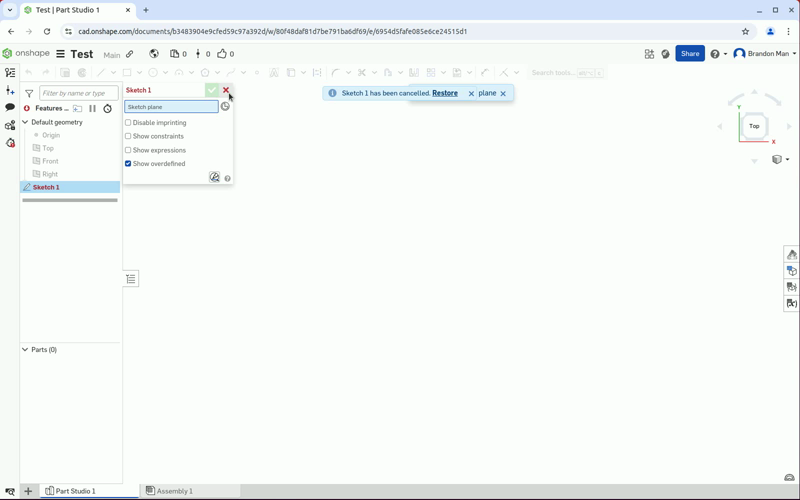
mouse_move(73, 150)
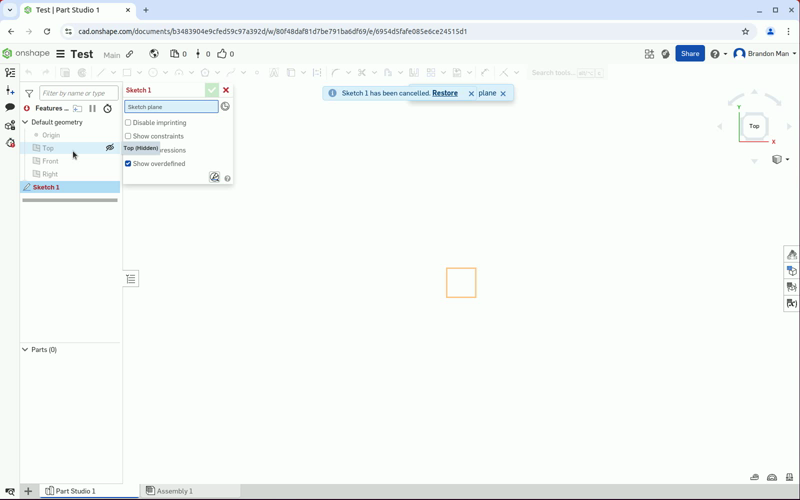
click(73, 150)
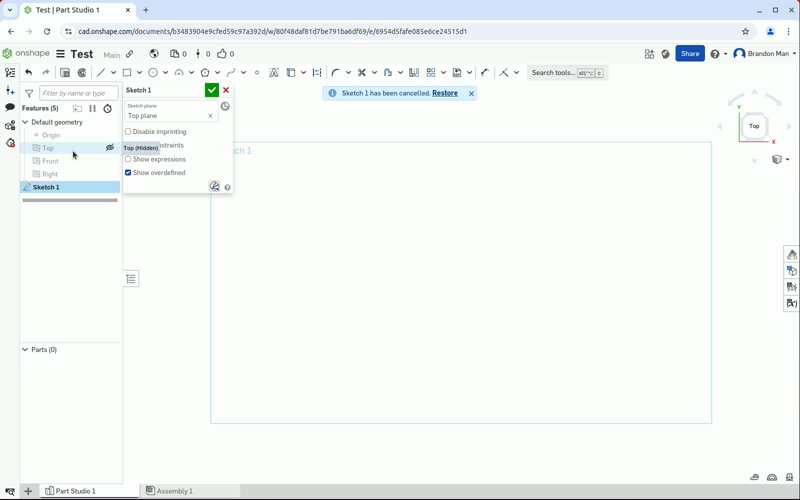
mouse_move(73, 352)
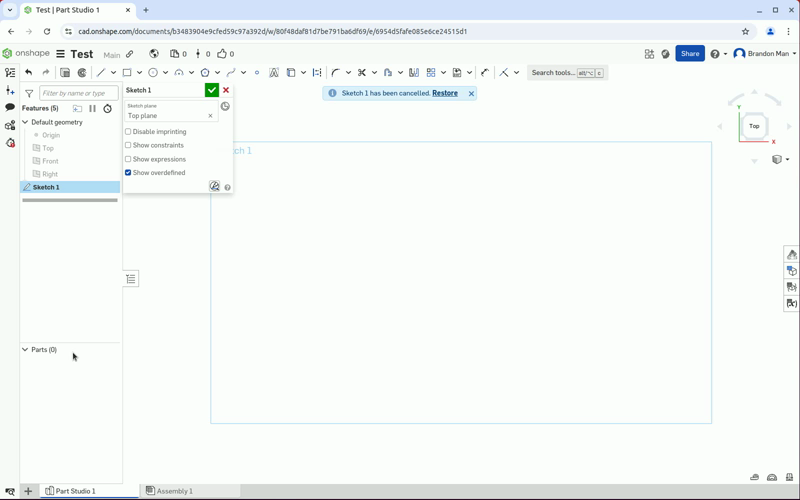
key(y)
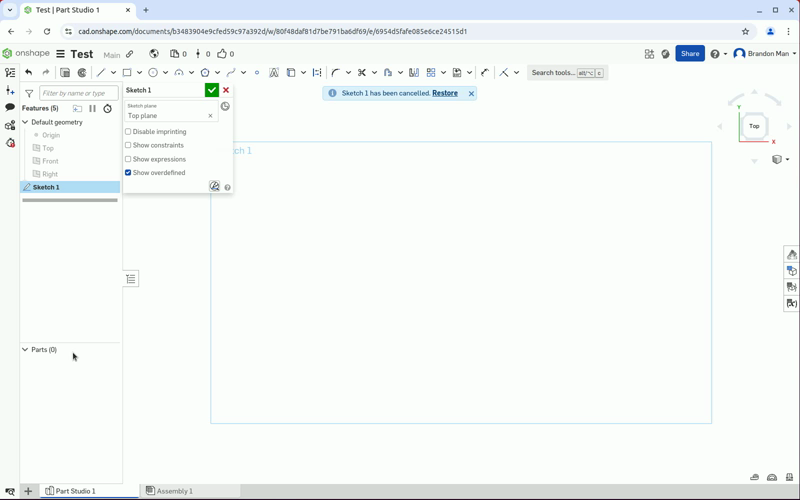
key(l)
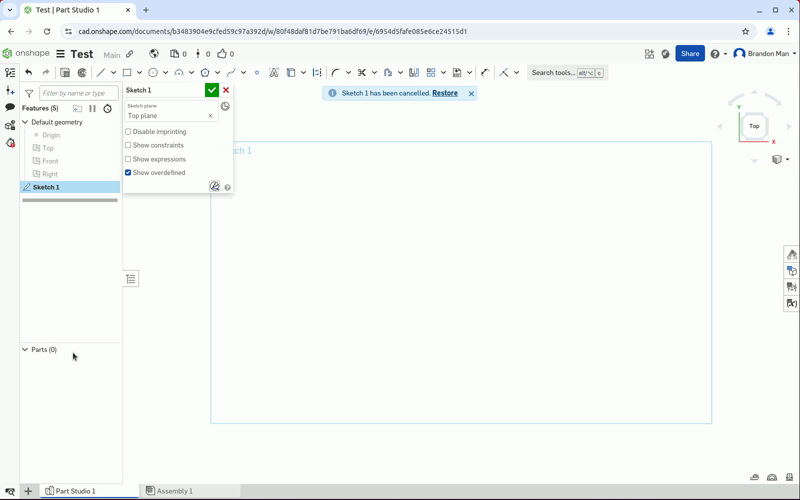
key_down(shift)
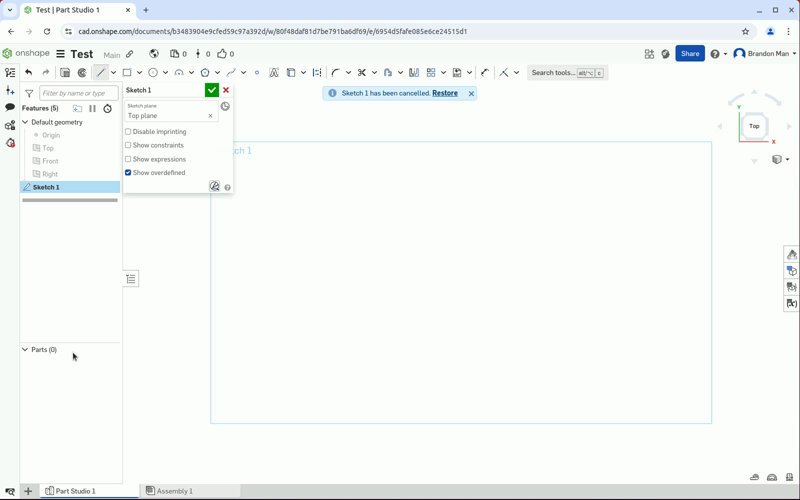
mouse_move(493, 307)
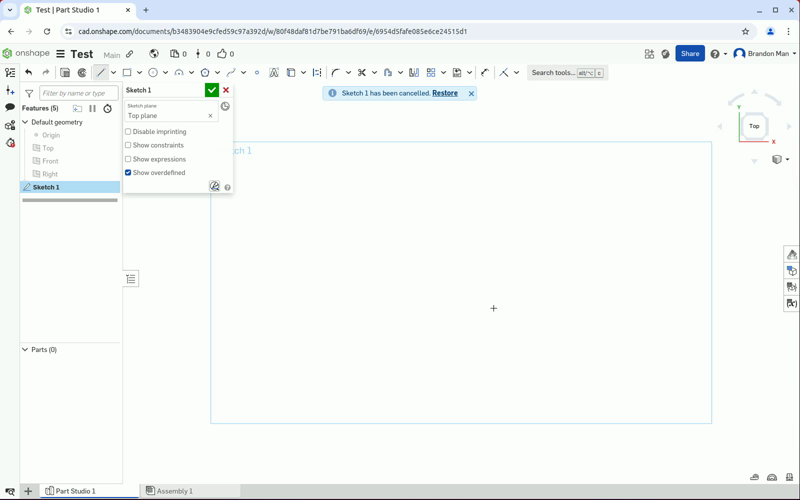
click(493, 307)
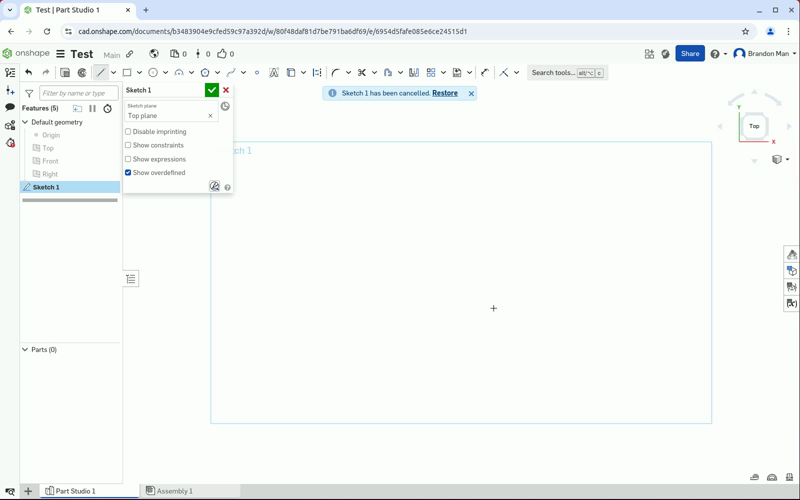
key_up(shift)
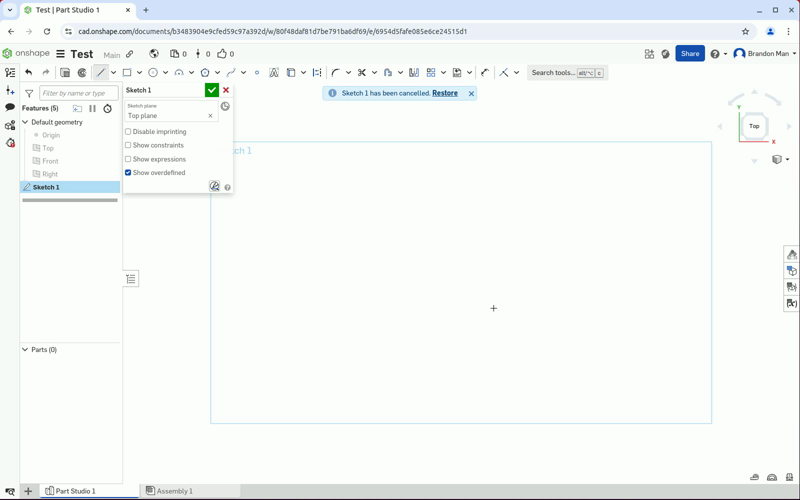
key_down(shift)
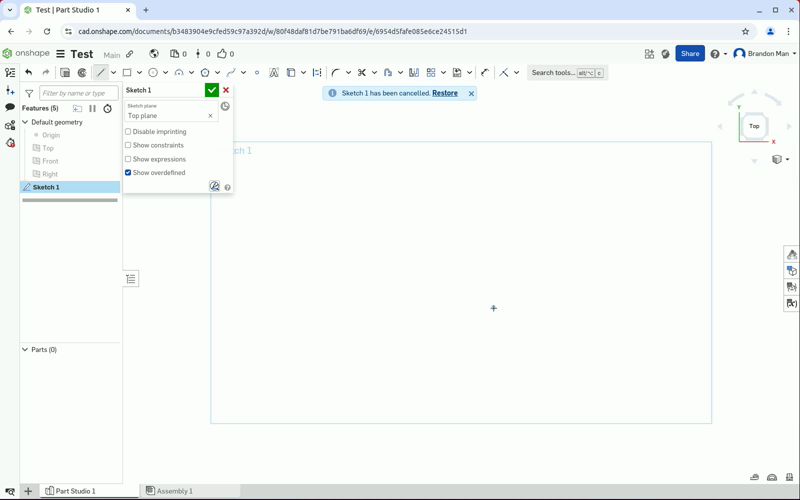
mouse_move(523, 307)
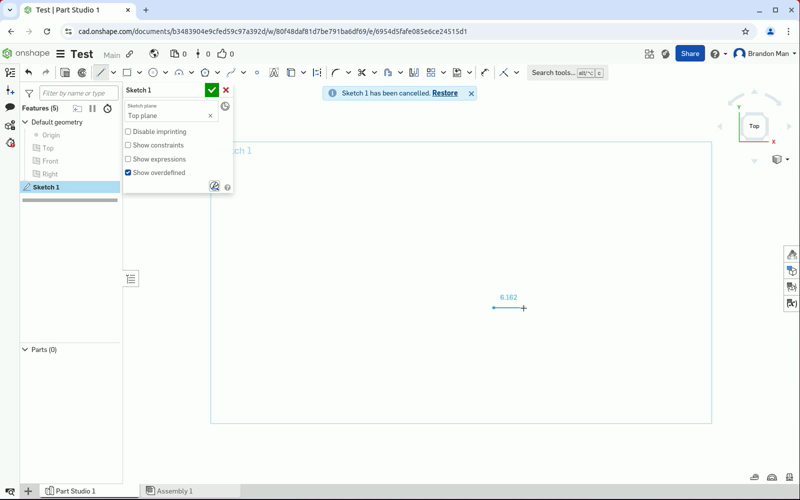
mouse_move(536, 307)
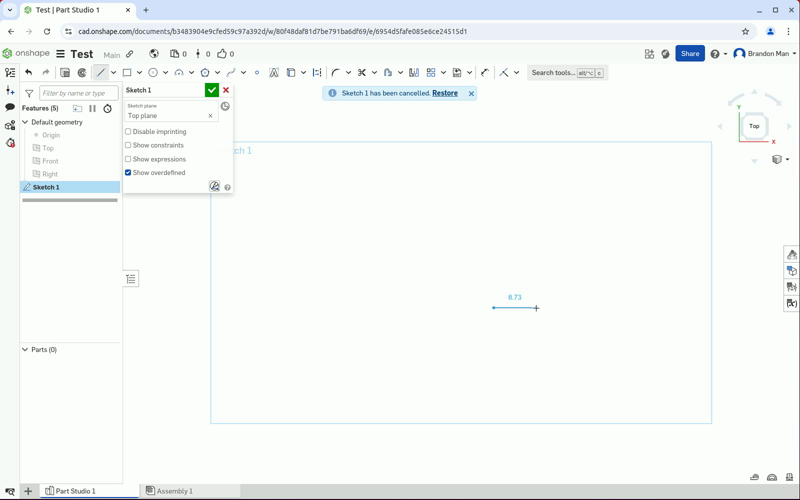
click(536, 307)
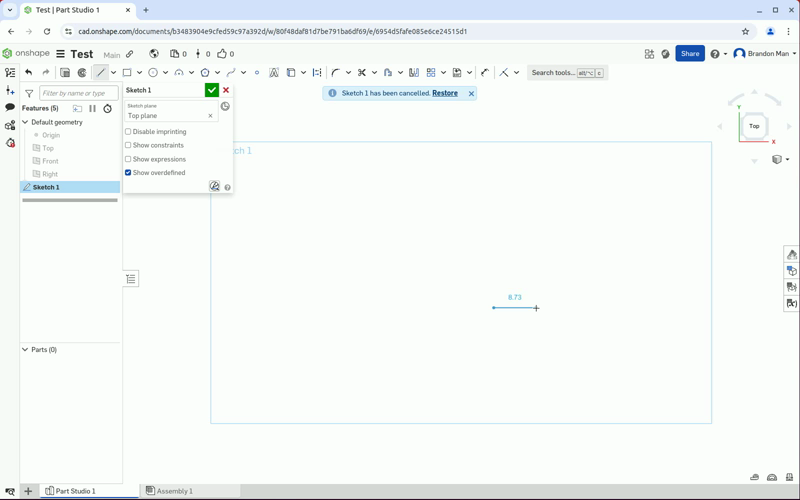
key_up(shift)
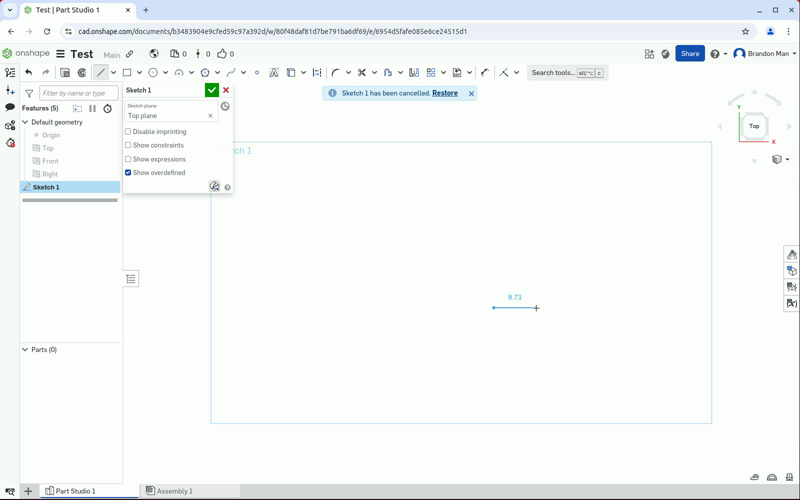
key(esc)
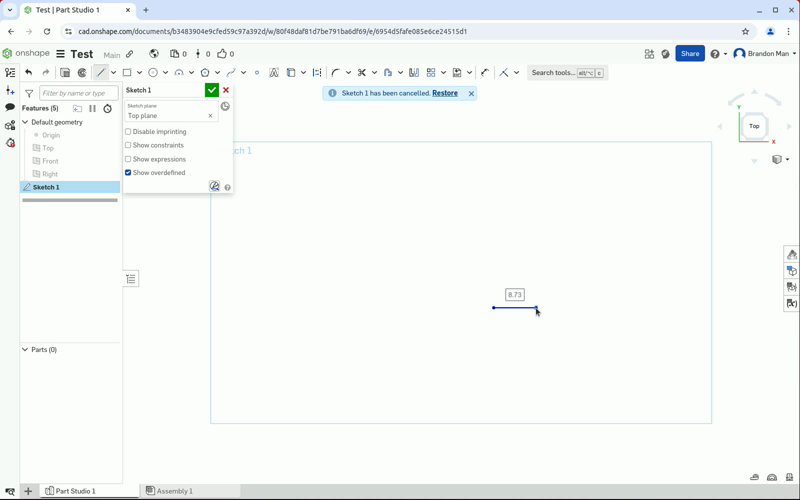
key(a)
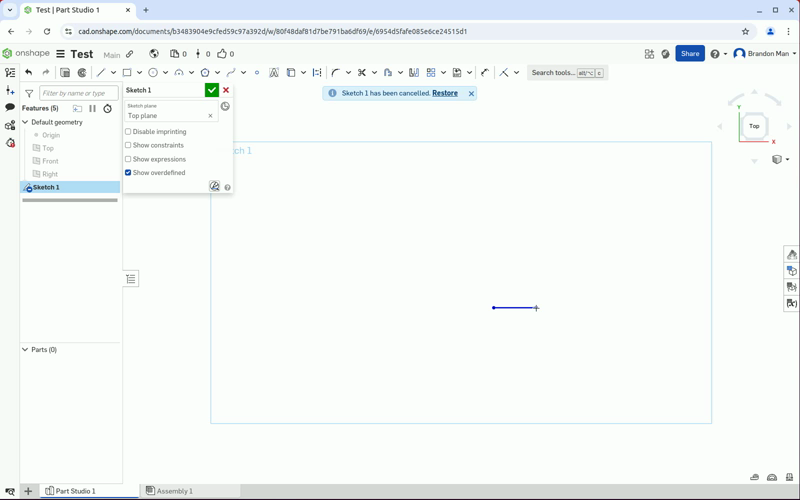
mouse_move(536, 307)
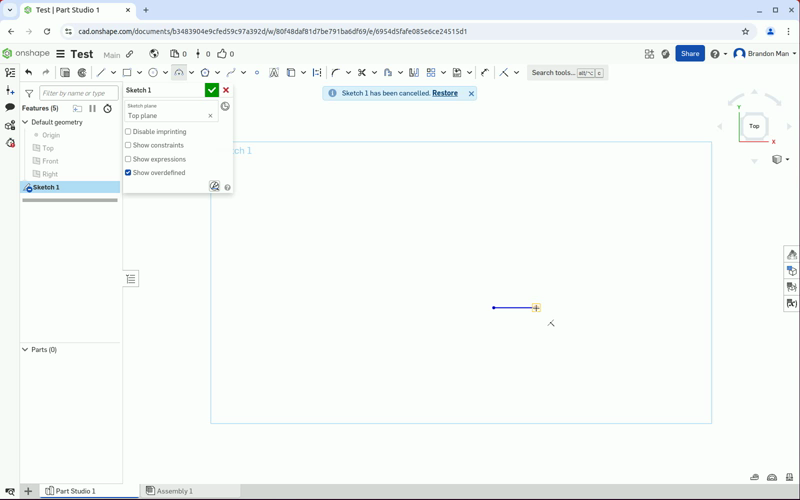
click(536, 307)
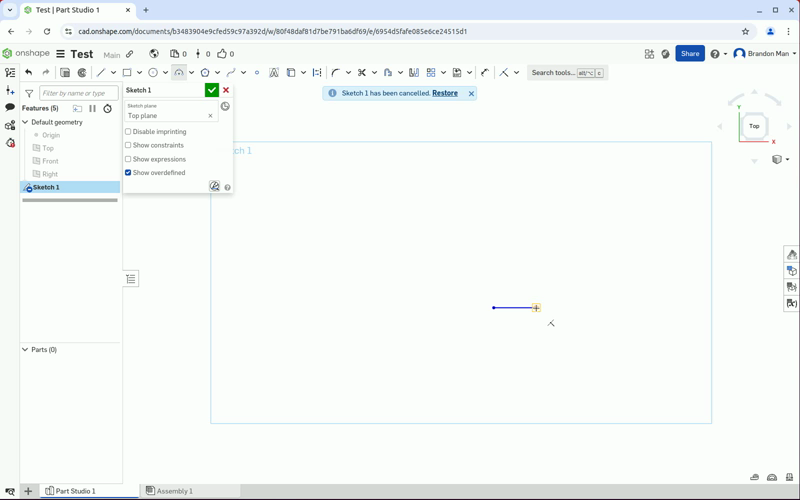
key_down(shift)
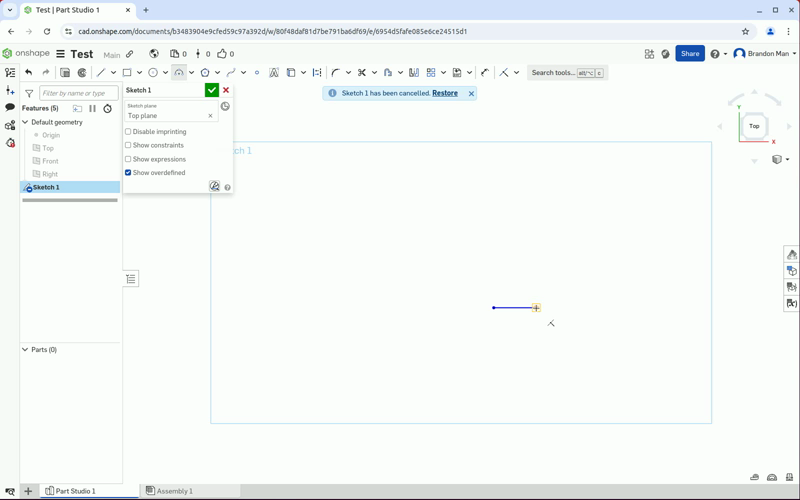
mouse_move(536, 258)
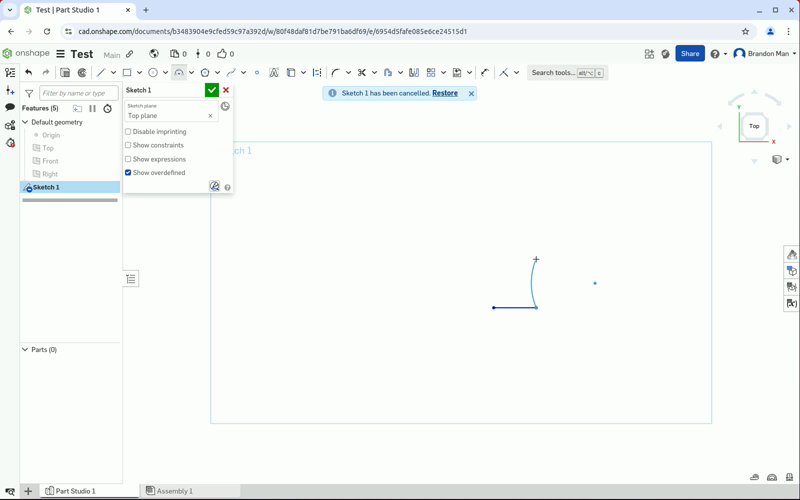
click(536, 258)
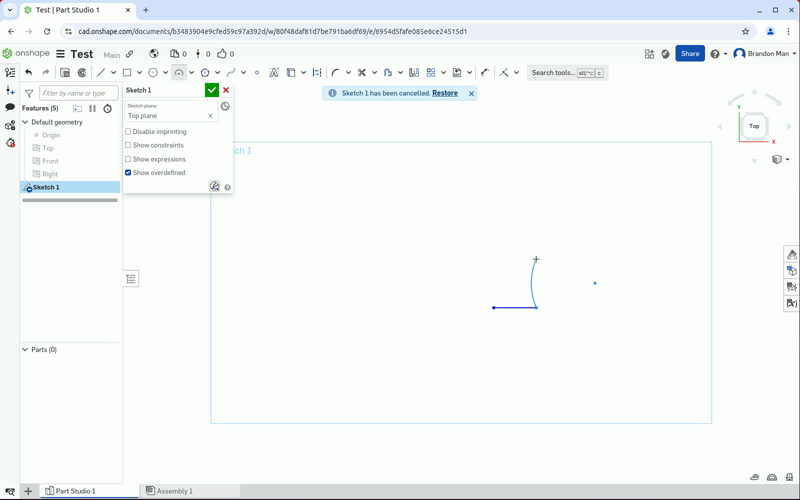
mouse_move(385, 283)
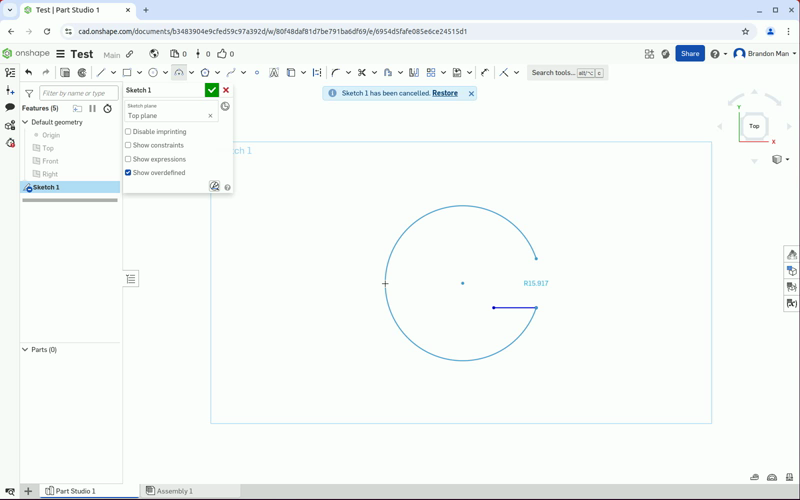
click(385, 283)
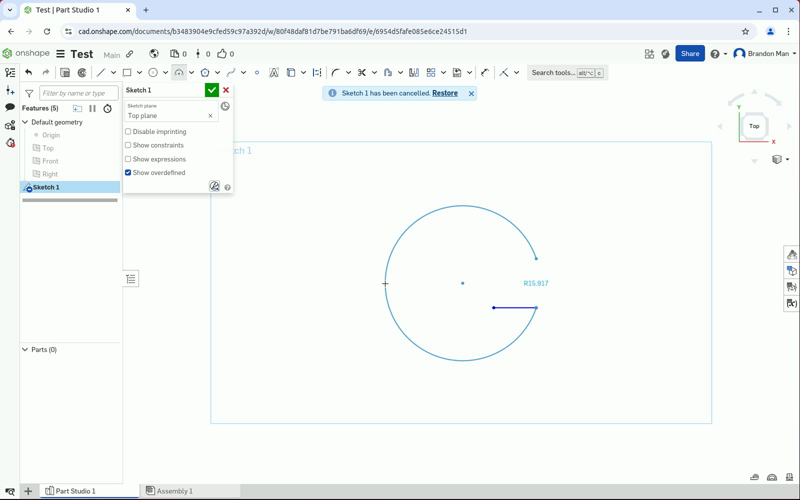
key_up(shift)
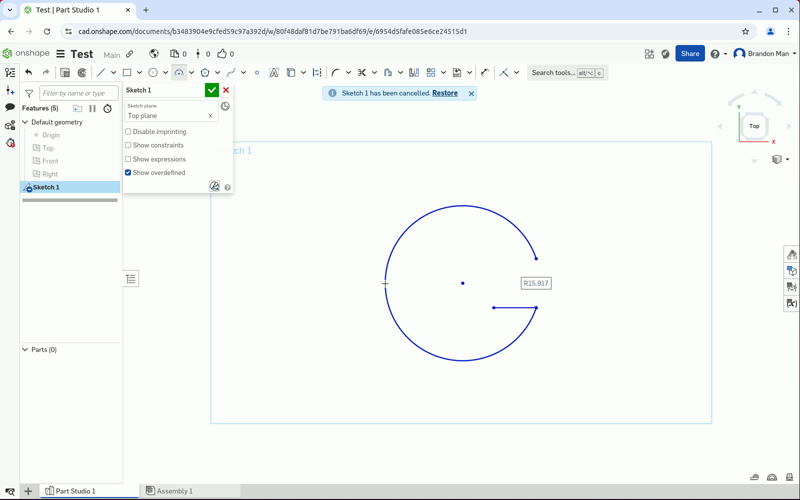
key(esc)
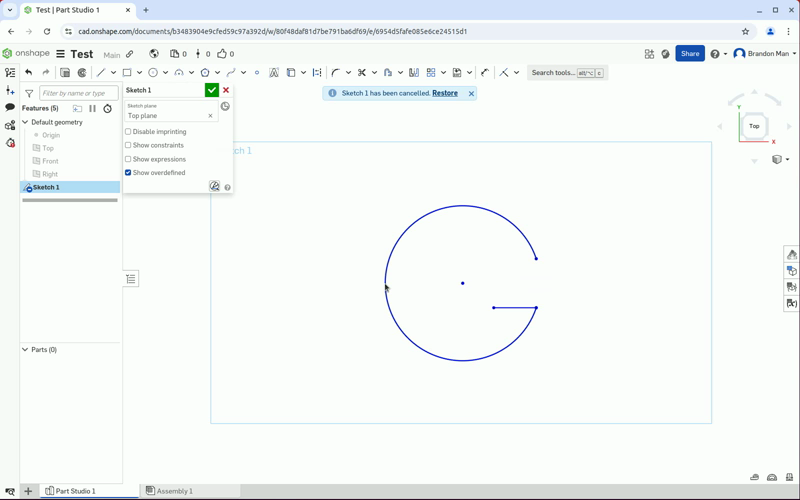
key(l)
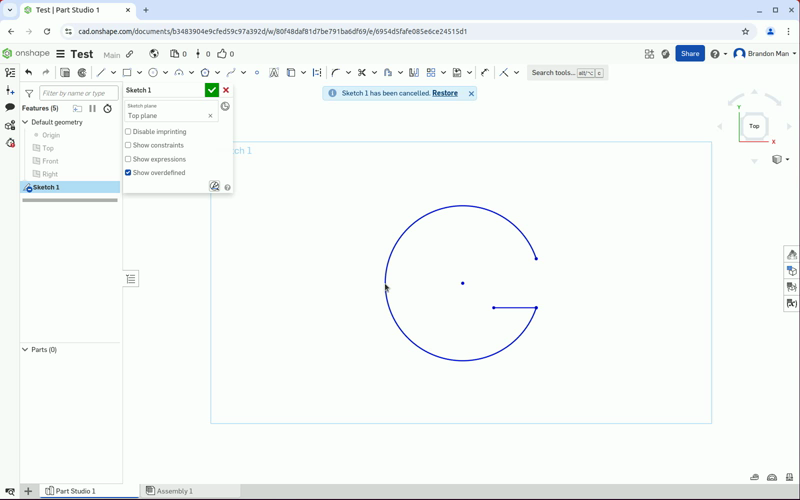
mouse_move(536, 258)
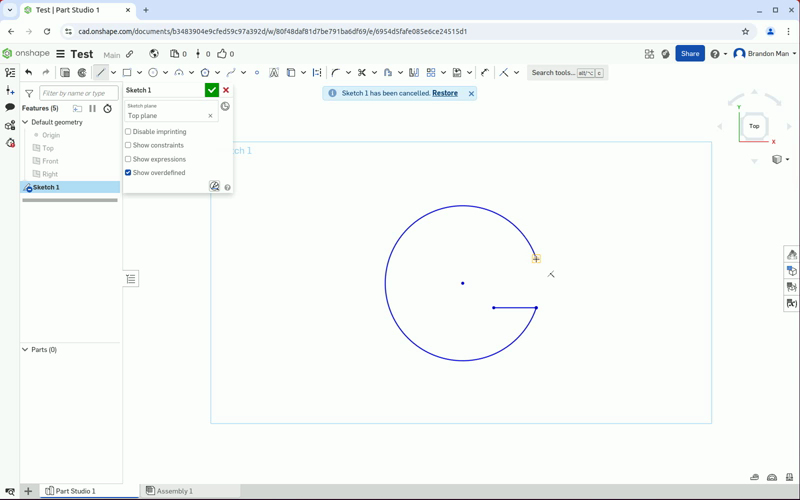
click(536, 258)
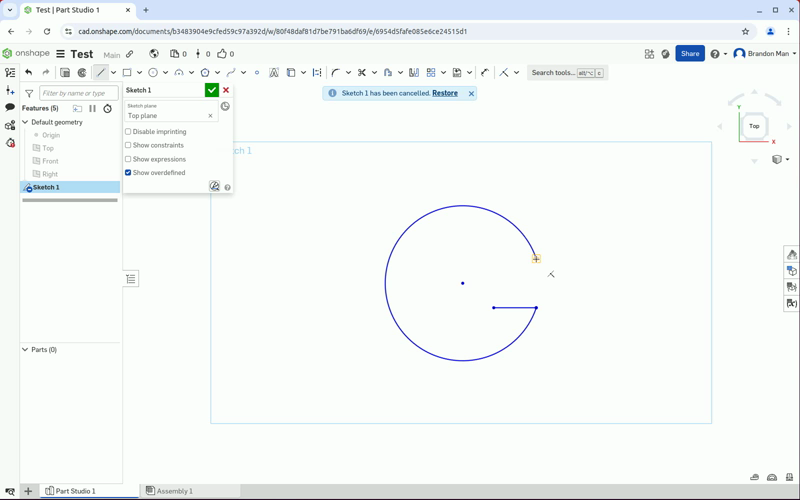
key_down(shift)
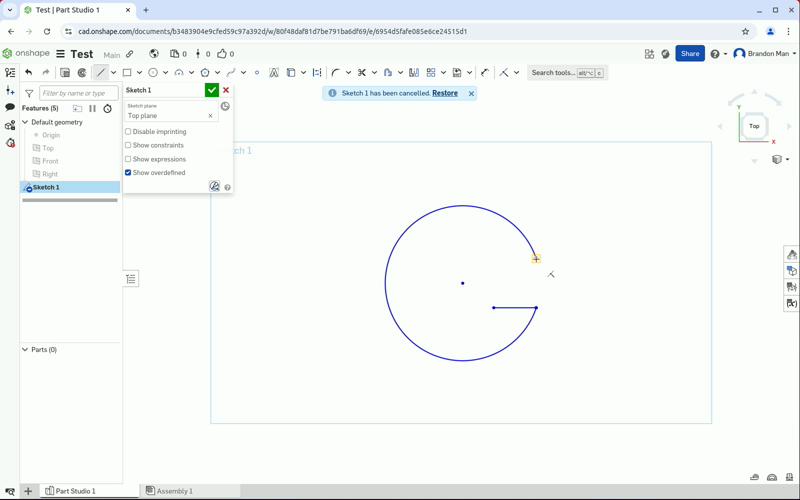
mouse_move(566, 258)
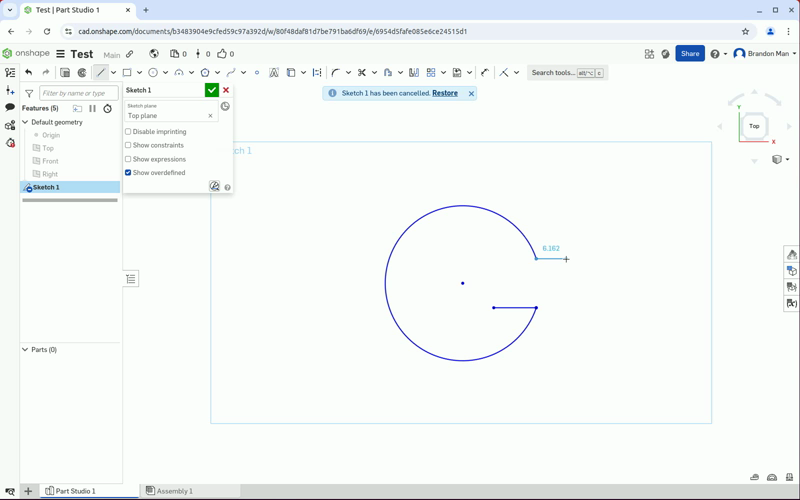
mouse_move(493, 258)
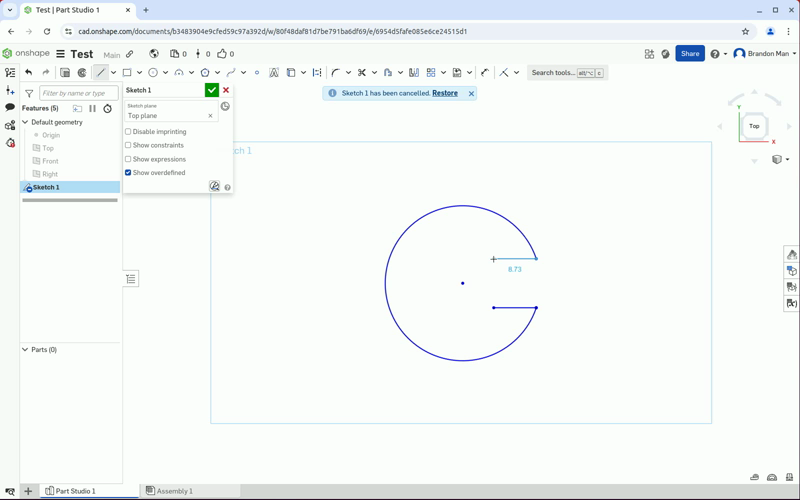
click(493, 258)
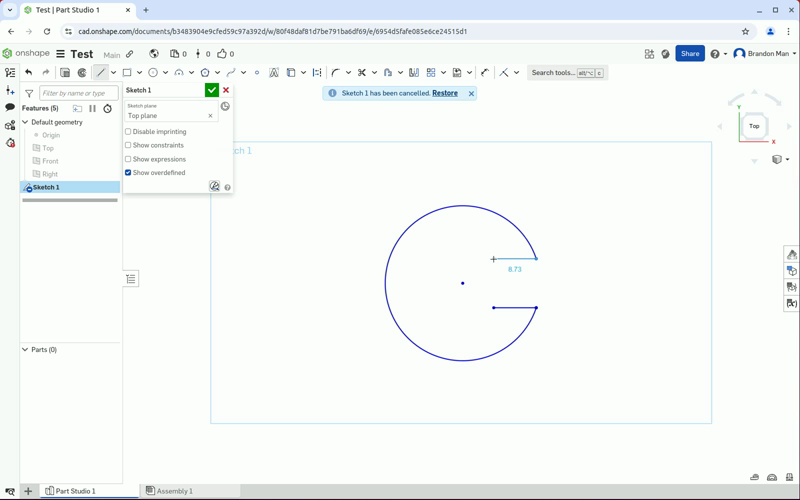
key_up(shift)
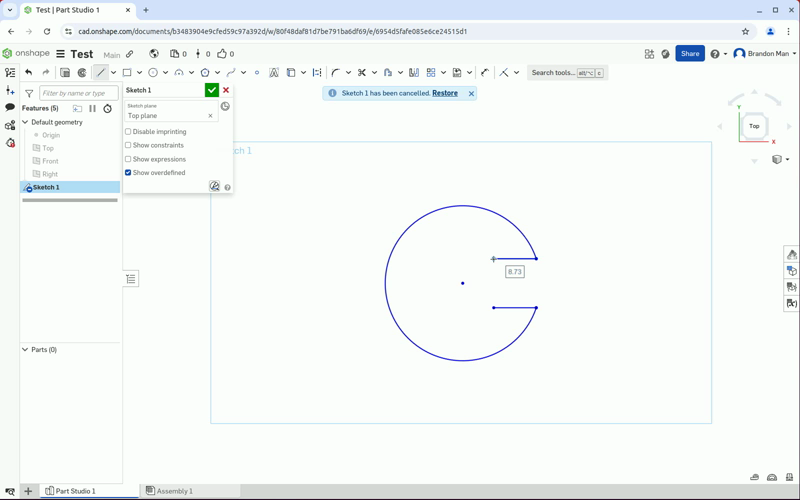
mouse_move(523, 258)
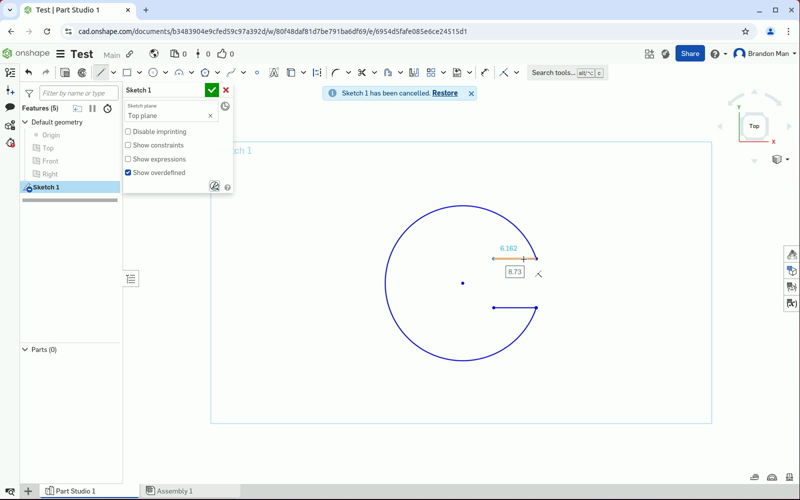
key_down(shift)
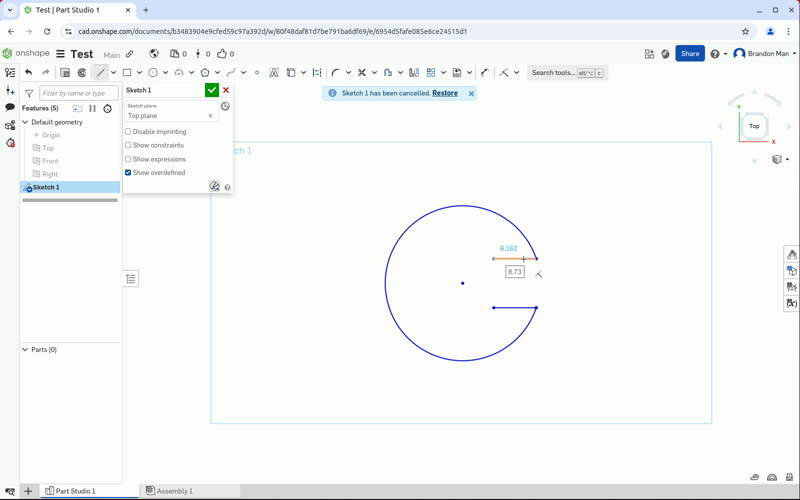
mouse_move(493, 307)
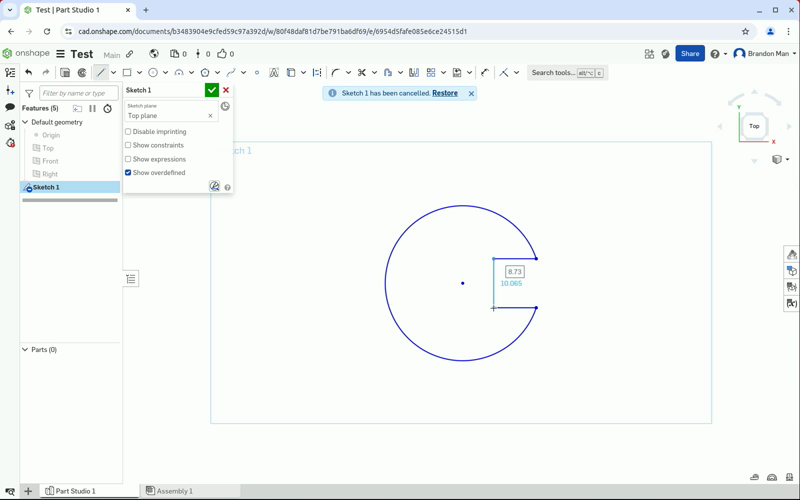
key_up(shift)
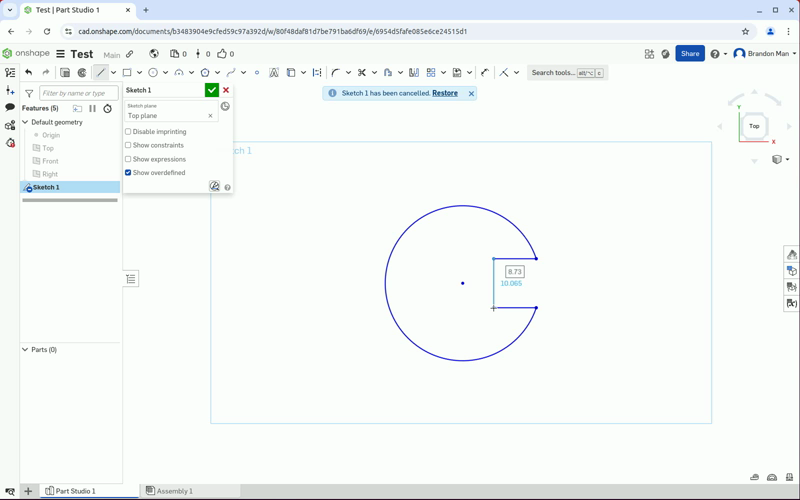
click(493, 307)
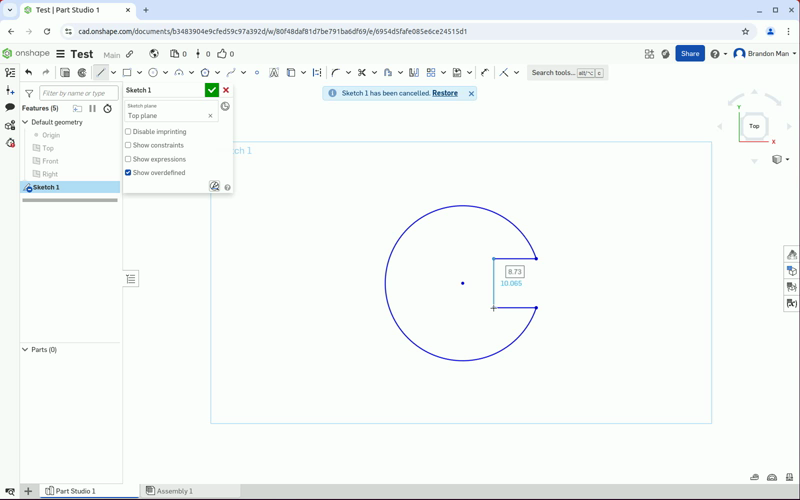
key(esc)
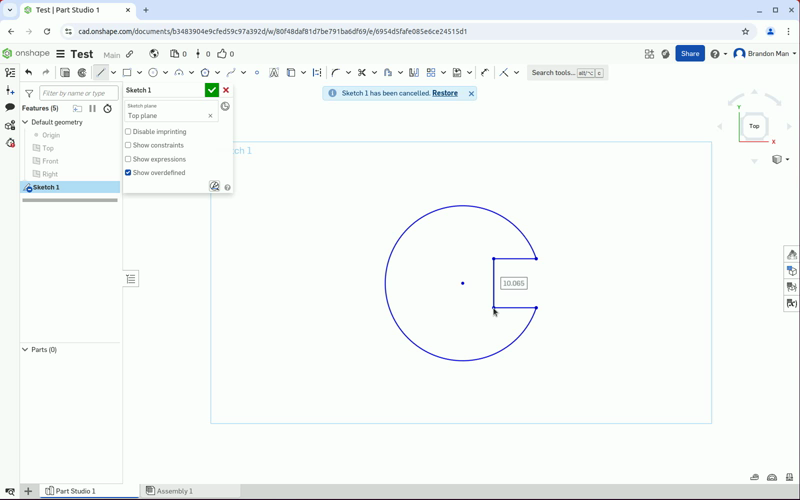
mouse_move(471, 240)
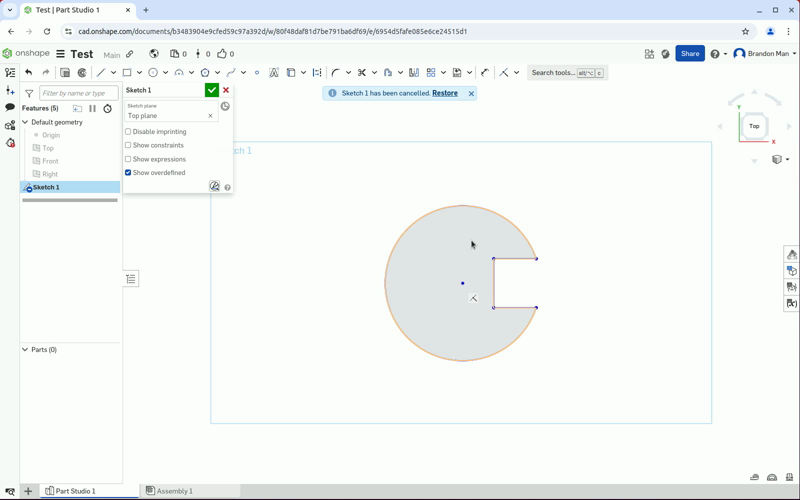
click(471, 240)
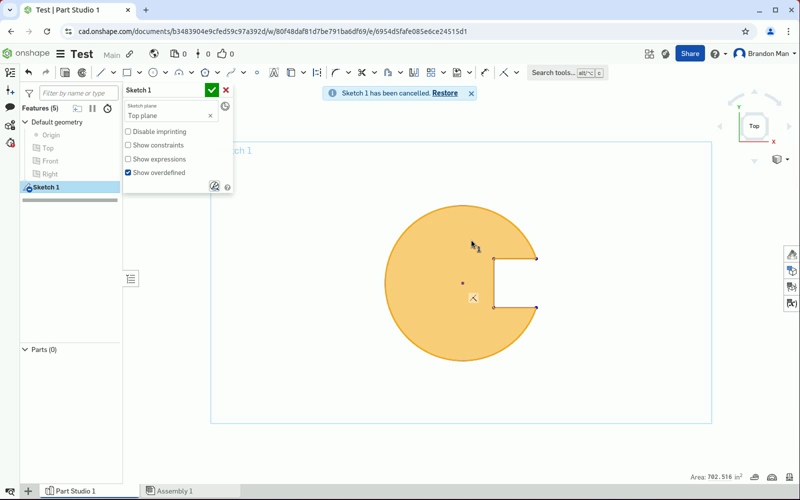
mouse_move(73, 352)
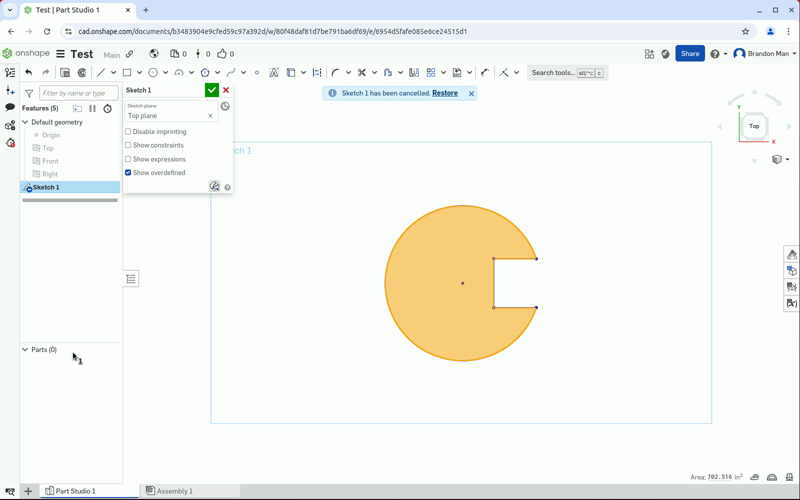
key(shift+y)
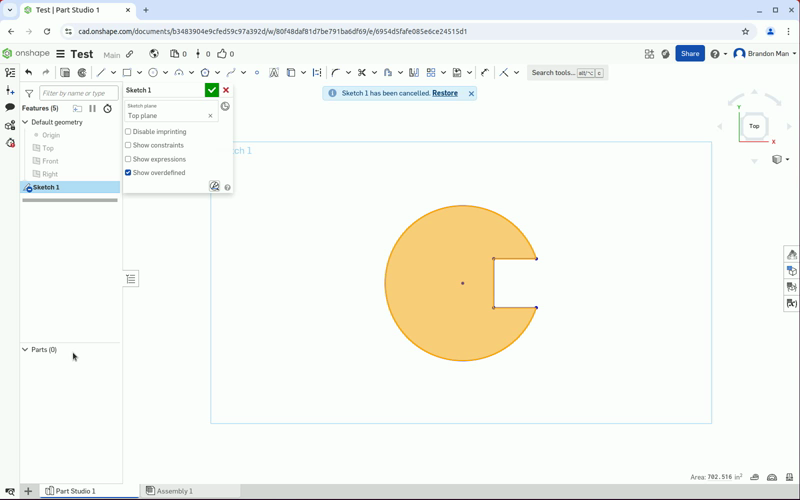
key(shift+e)
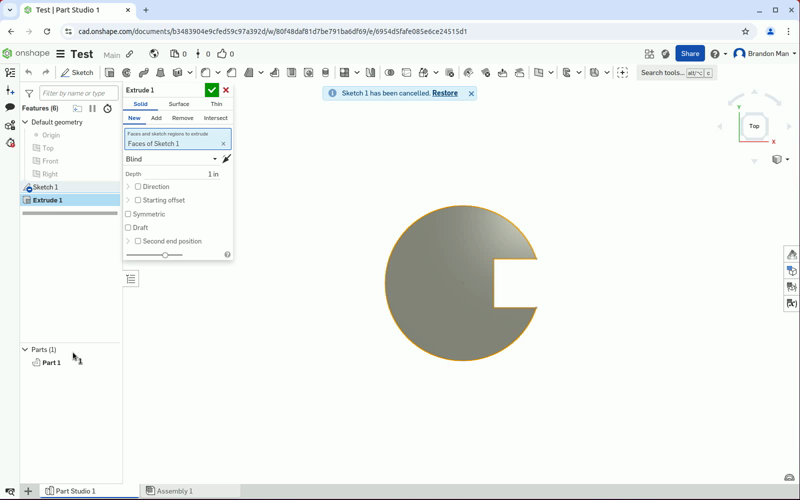
mouse_move(143, 106)
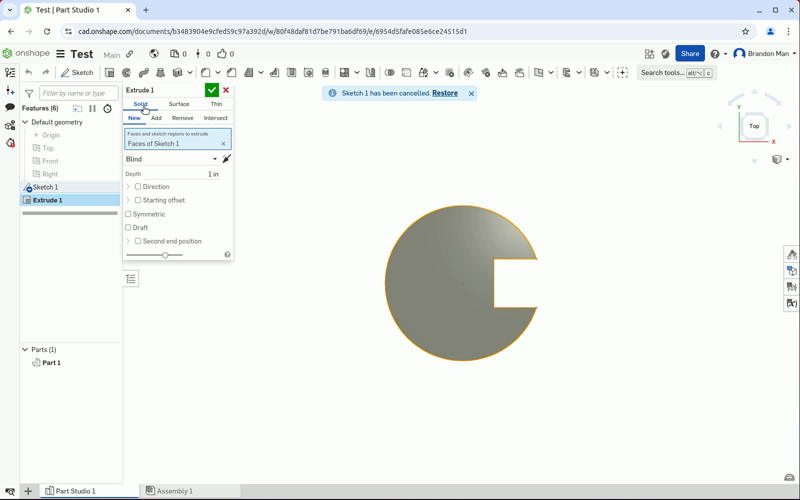
click(143, 106)
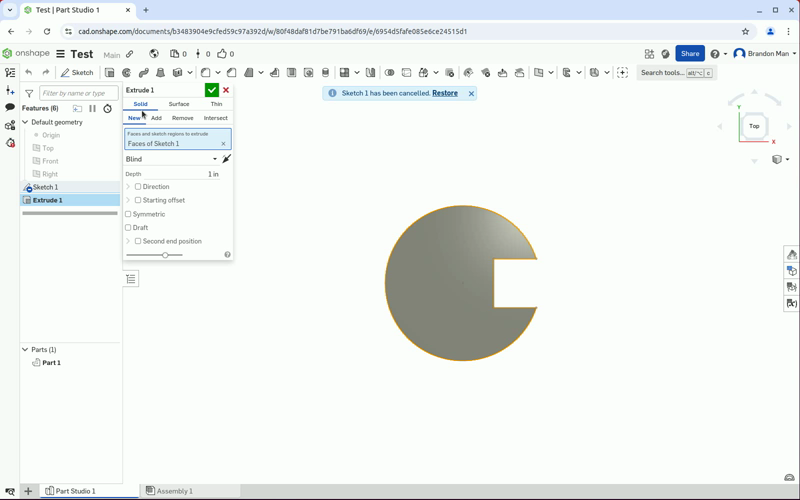
mouse_move(137, 120)
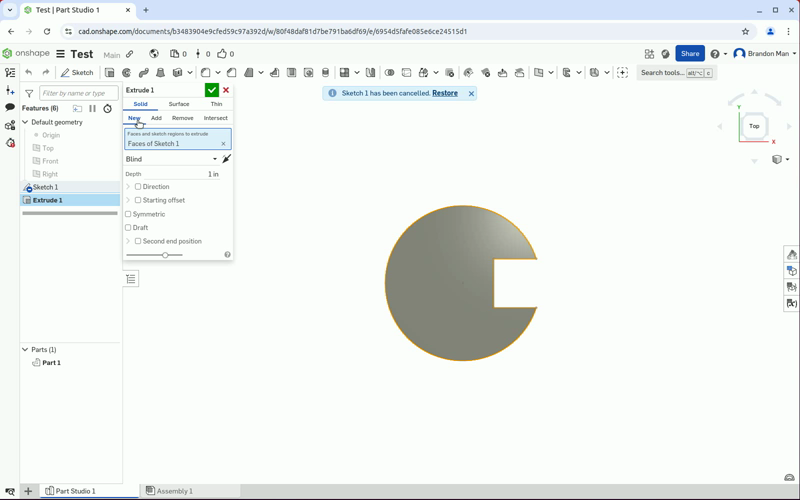
click(137, 120)
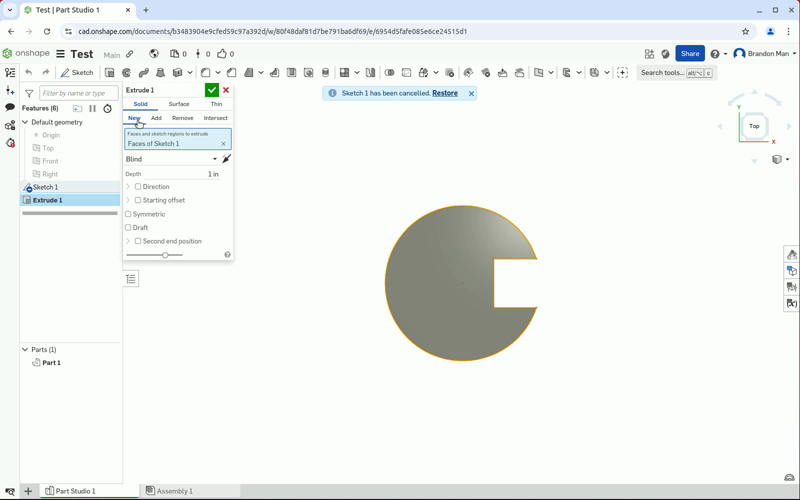
key(tab, 4)
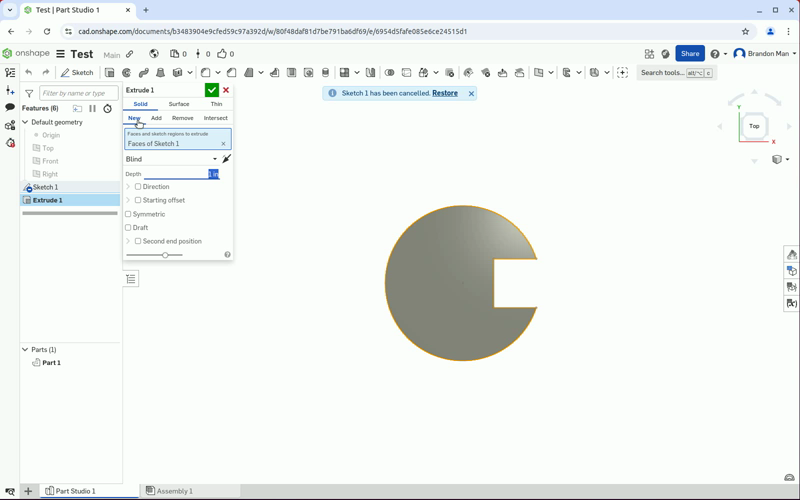
text(13.239)
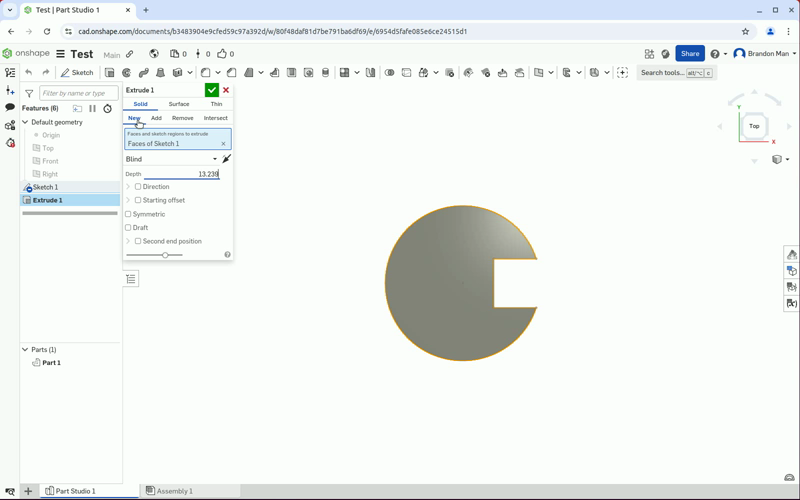
key(enter)
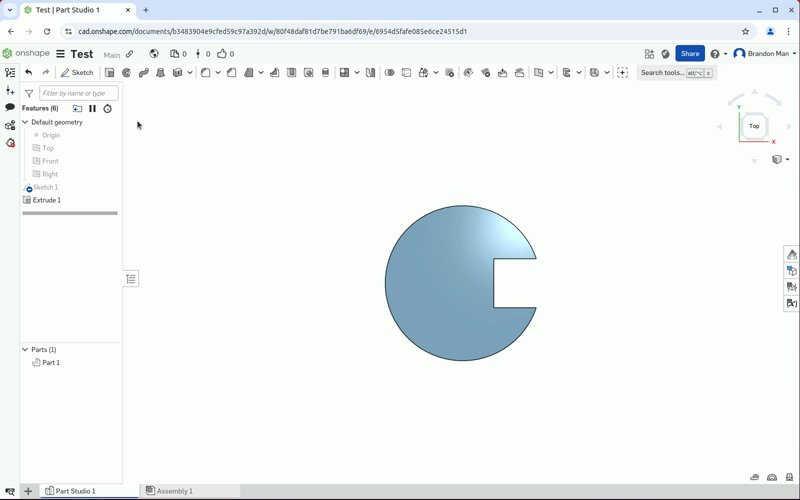
key(shift+h)
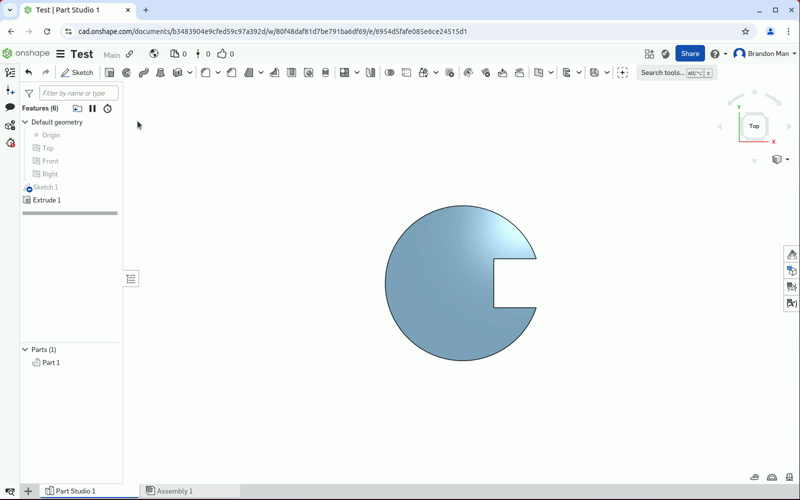
key(shift+h)
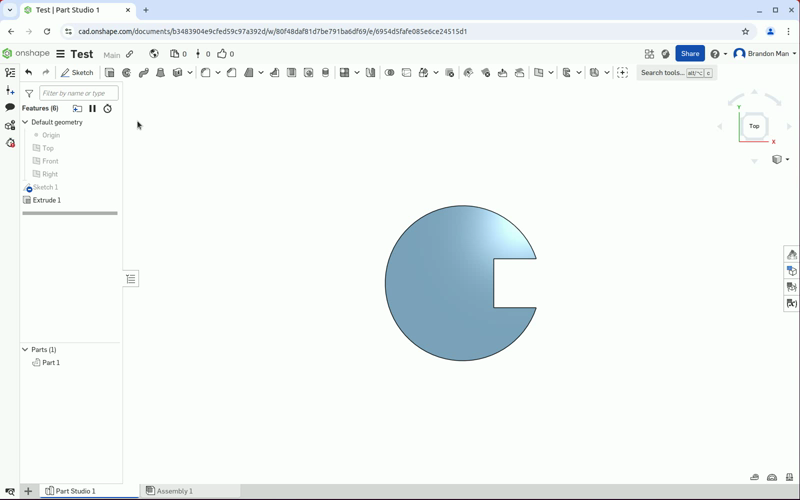
mouse_move(73, 189)
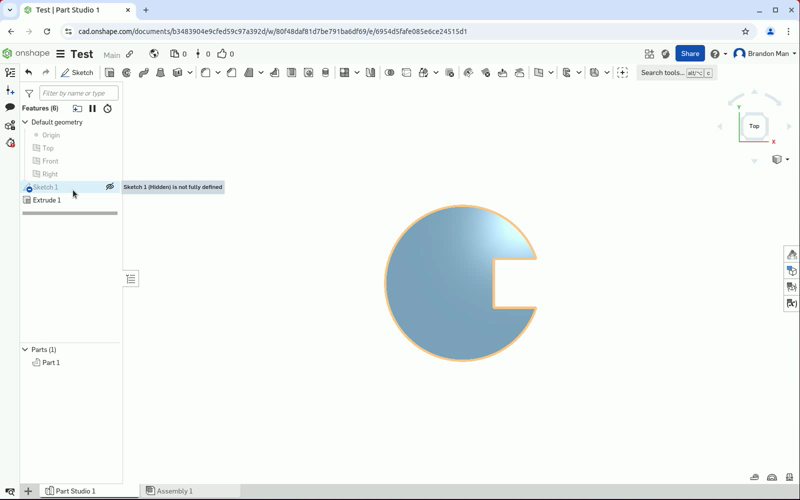
click(73, 189)
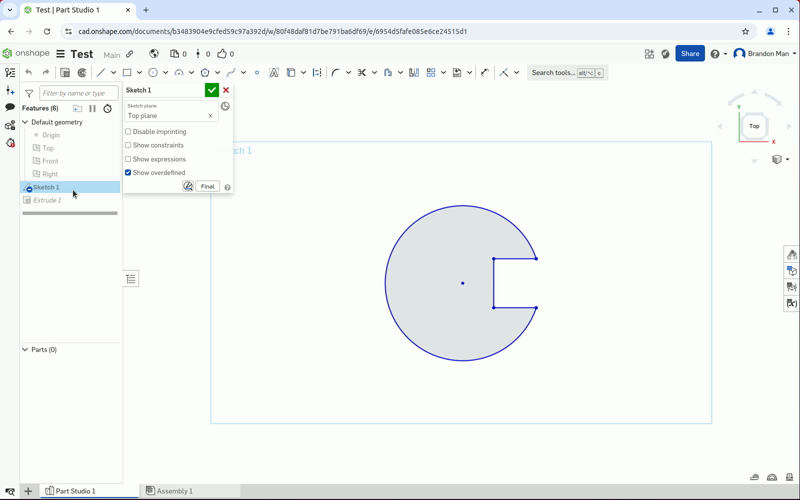
mouse_move(229, 92)
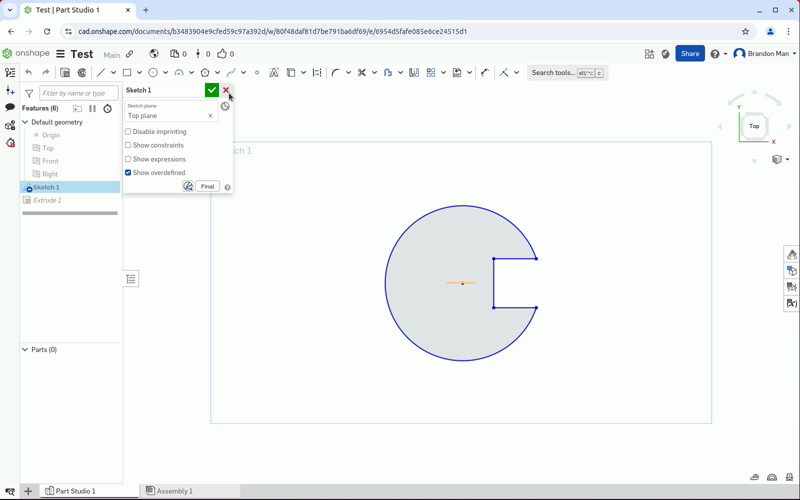
click(229, 92)
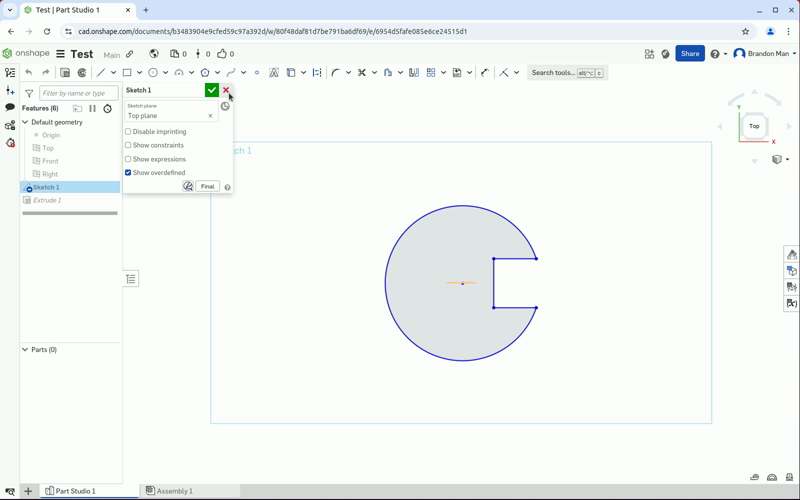
key(shift+s)
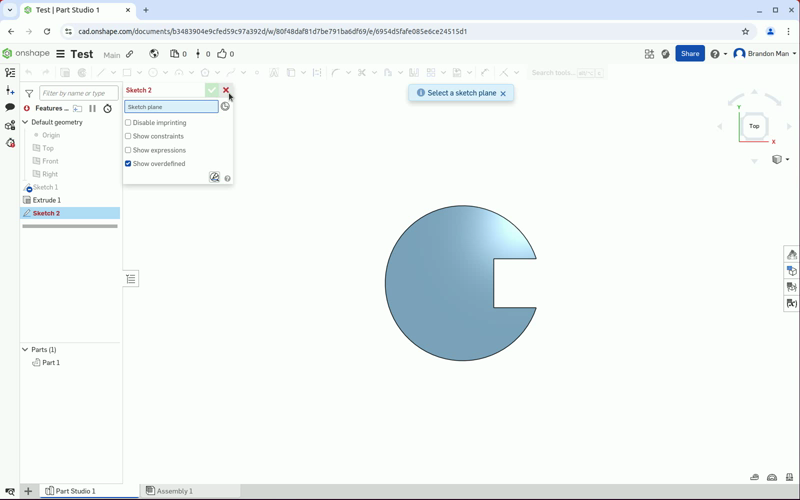
mouse_move(73, 150)
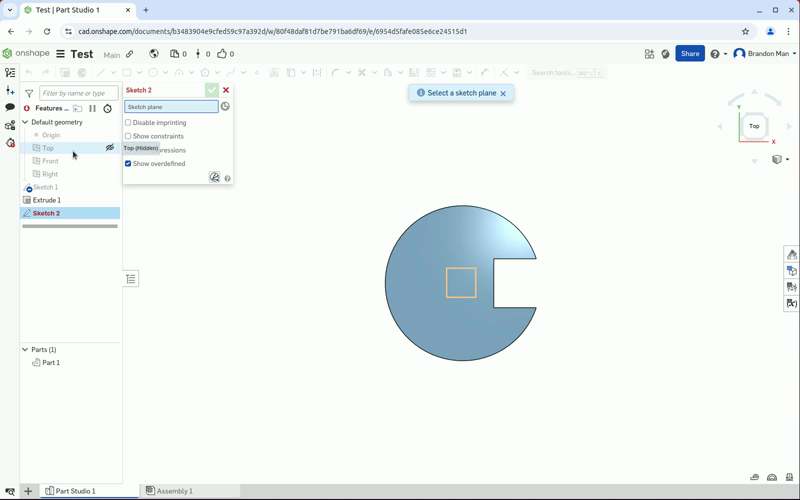
click(73, 150)
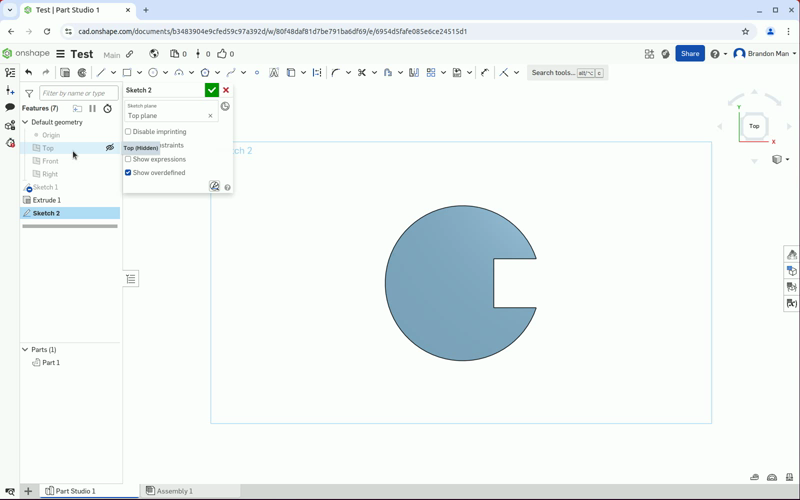
mouse_move(73, 352)
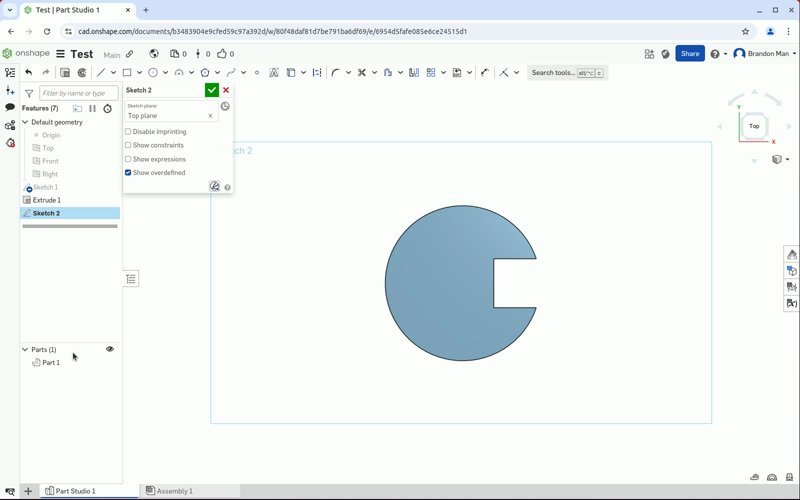
key(y)
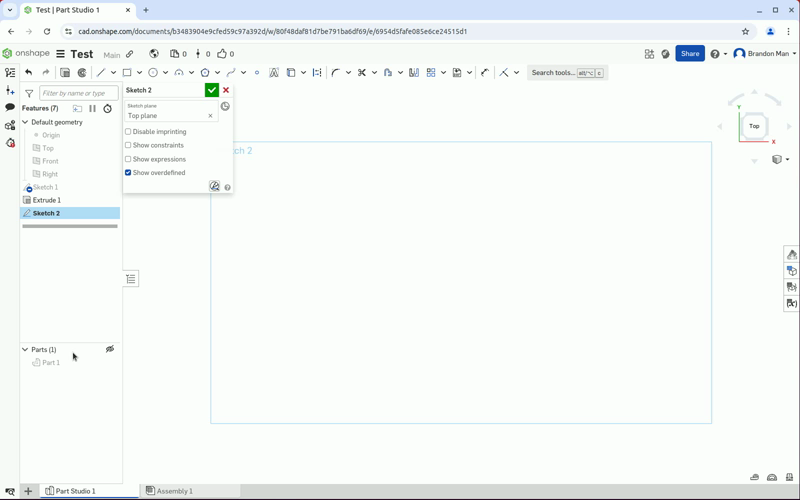
key(l)
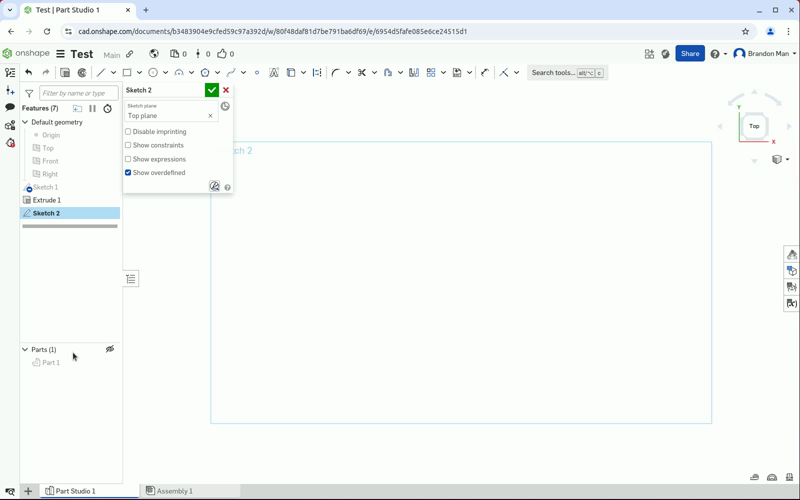
key_down(shift)
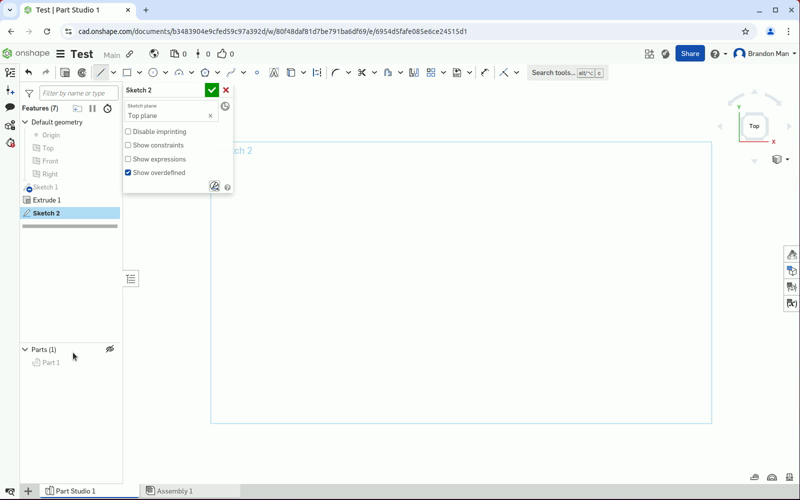
mouse_move(493, 307)
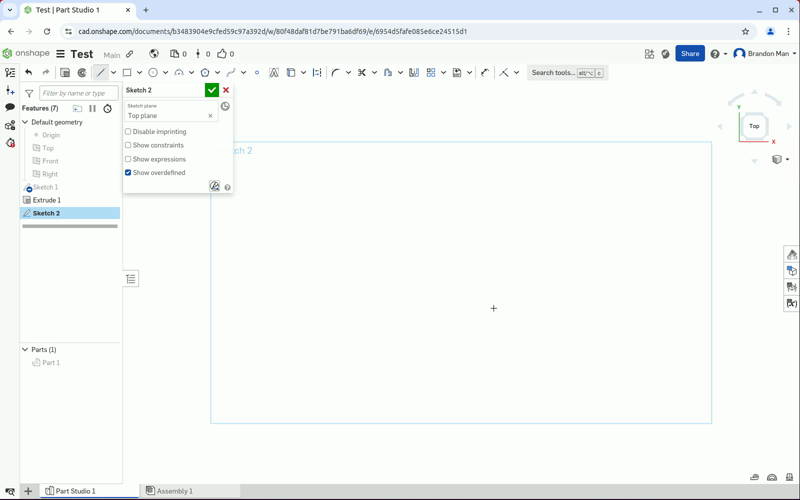
click(493, 307)
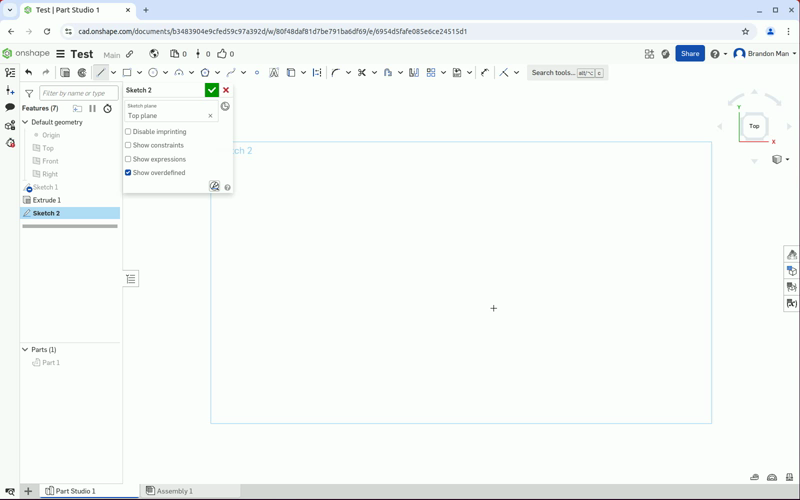
key_up(shift)
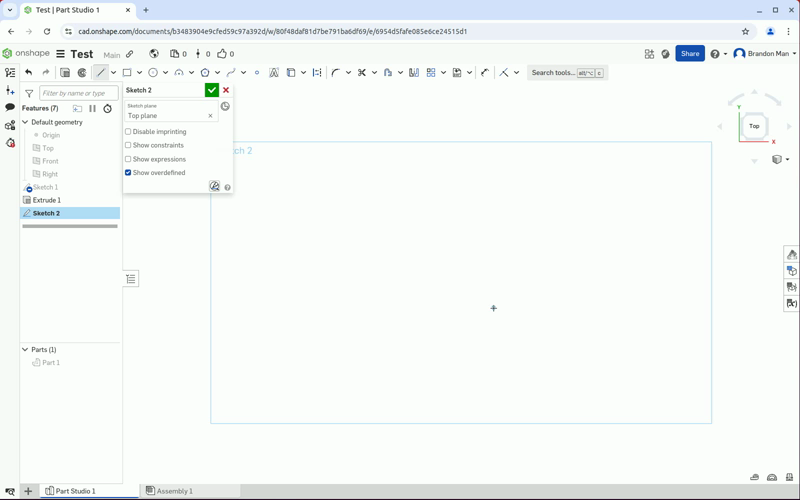
key_down(shift)
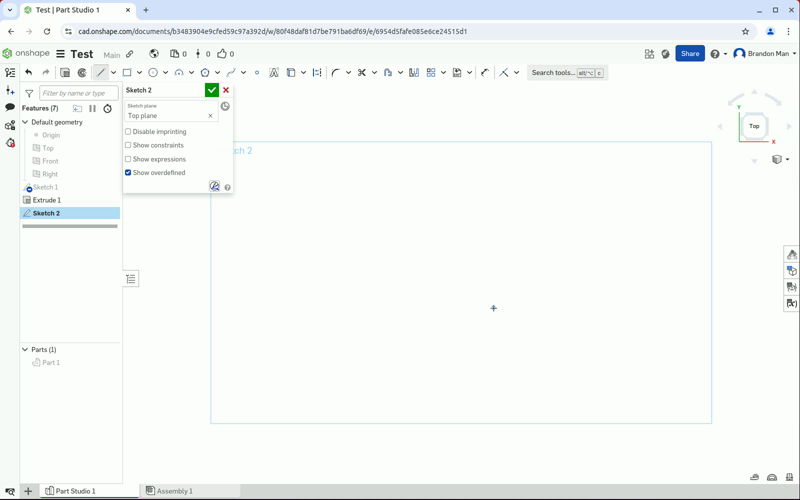
mouse_move(523, 307)
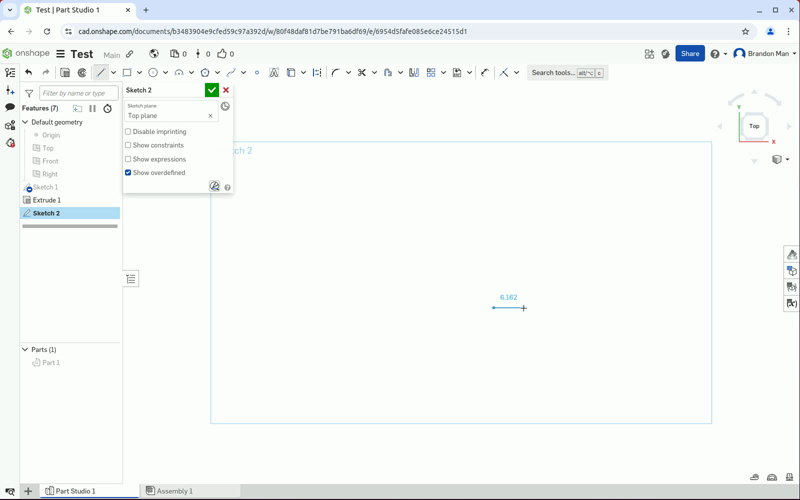
mouse_move(537, 307)
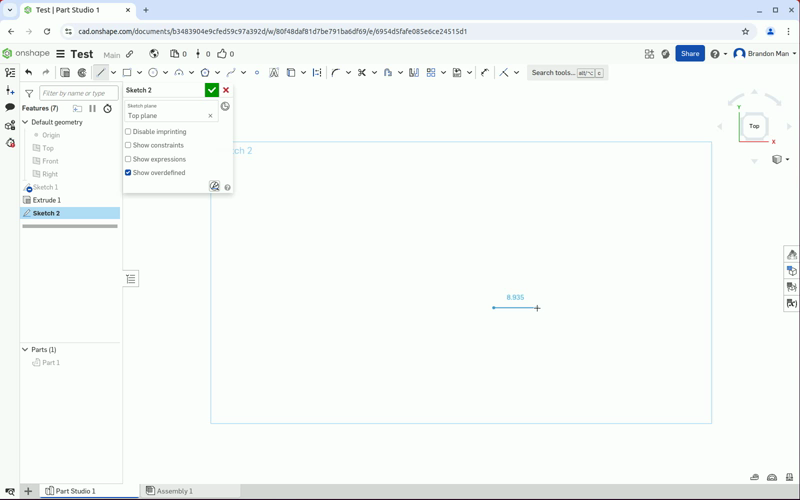
click(537, 307)
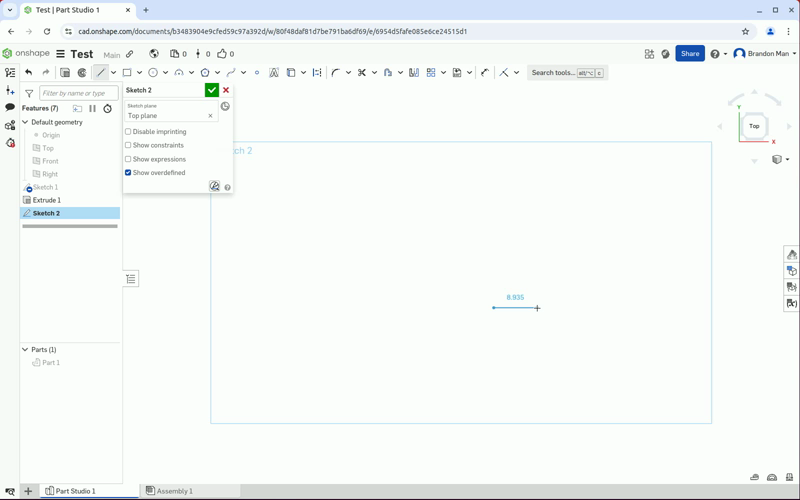
key_up(shift)
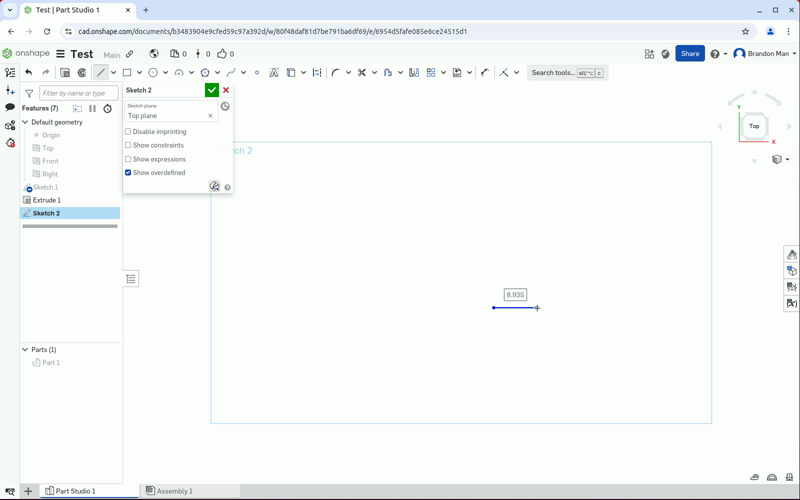
key(esc)
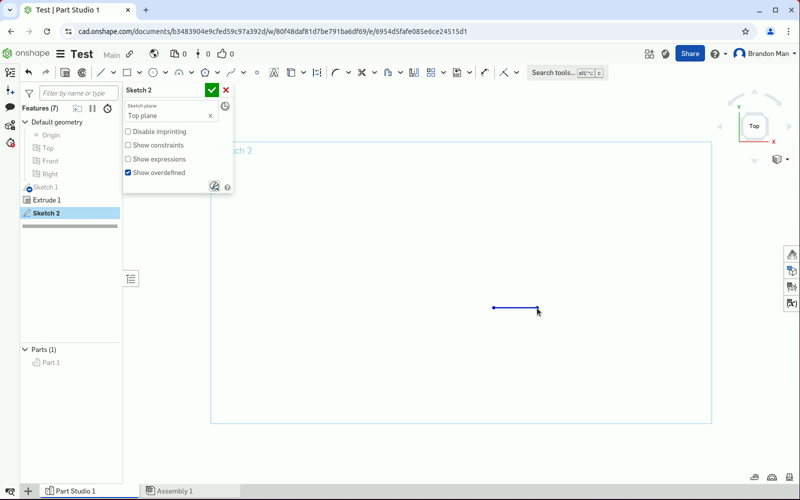
key(a)
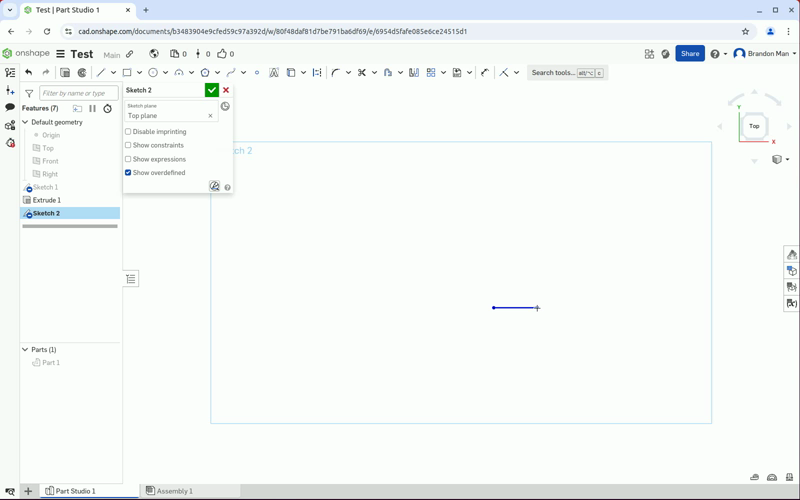
mouse_move(537, 307)
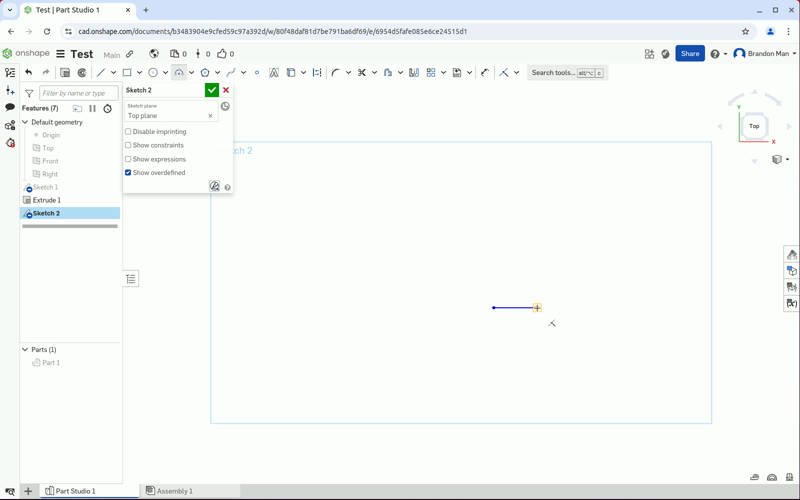
click(537, 307)
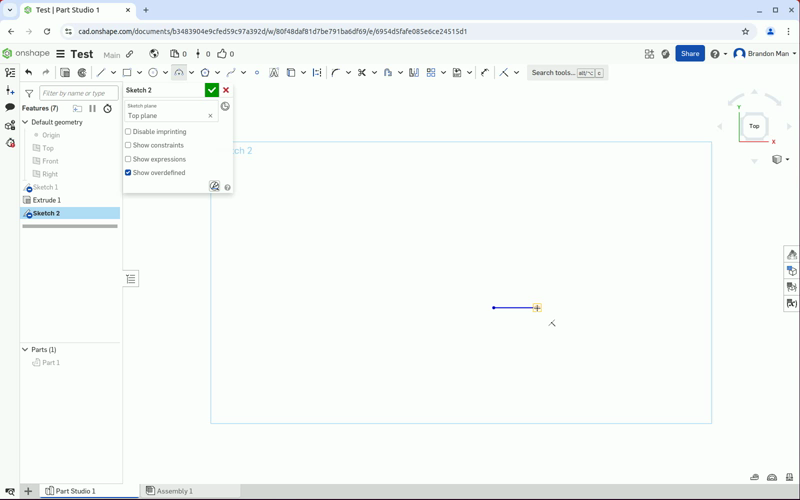
key_down(shift)
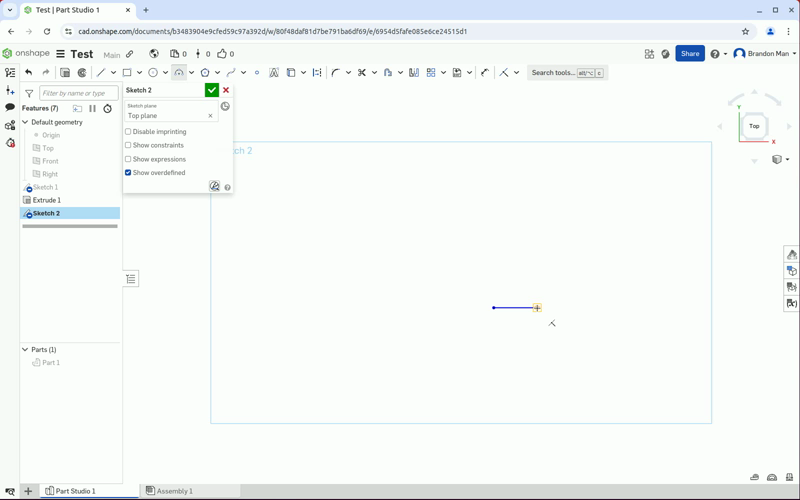
mouse_move(537, 257)
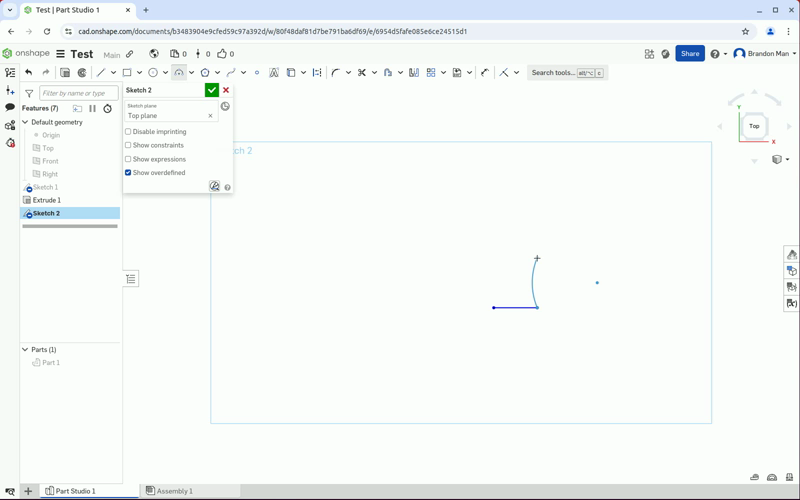
click(537, 257)
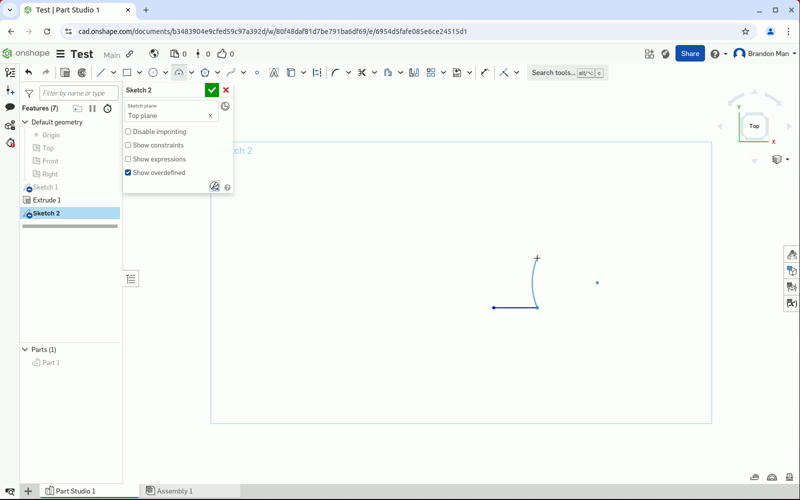
mouse_move(541, 282)
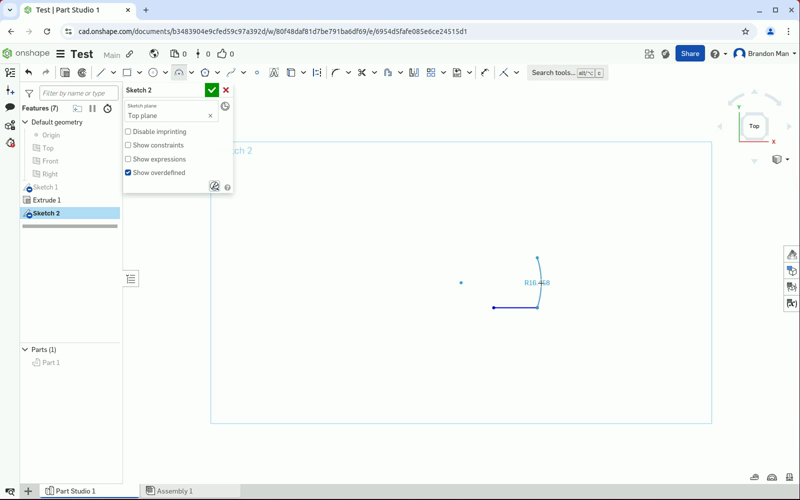
click(541, 282)
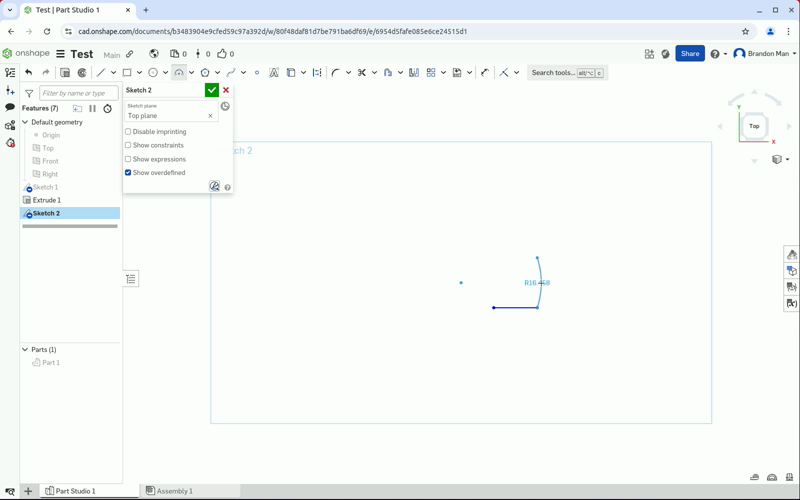
key_up(shift)
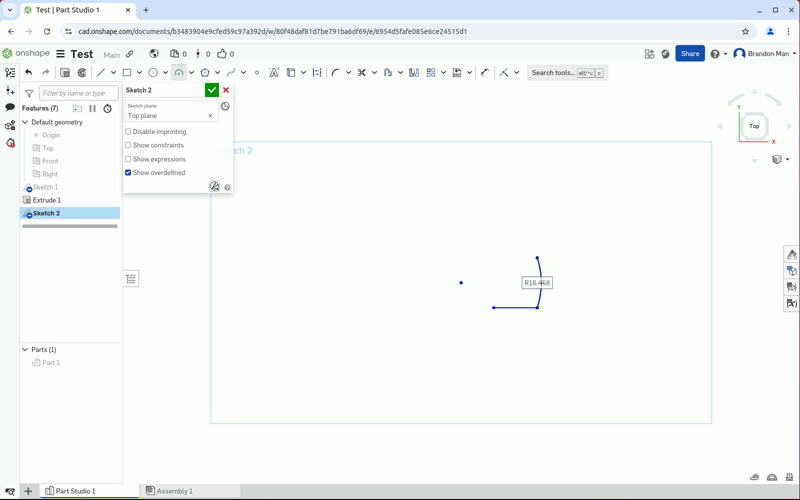
key(esc)
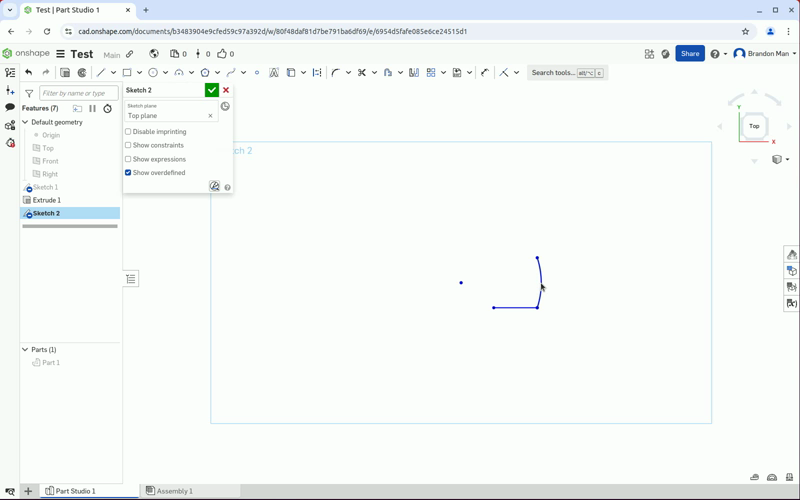
key(l)
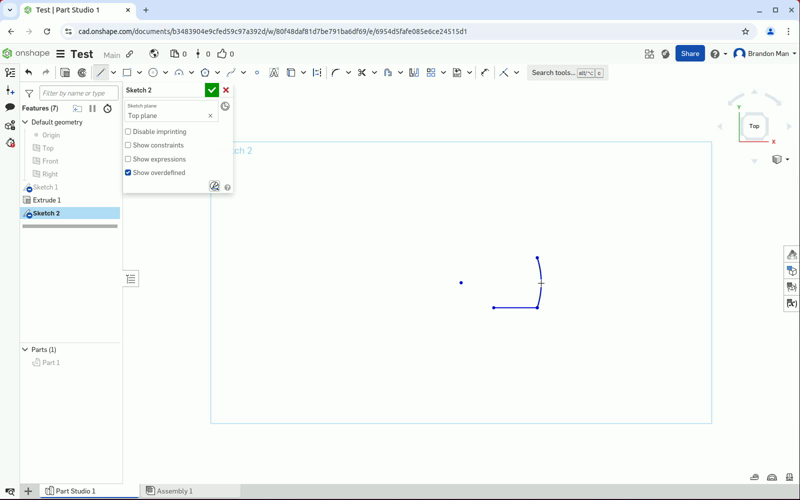
mouse_move(537, 257)
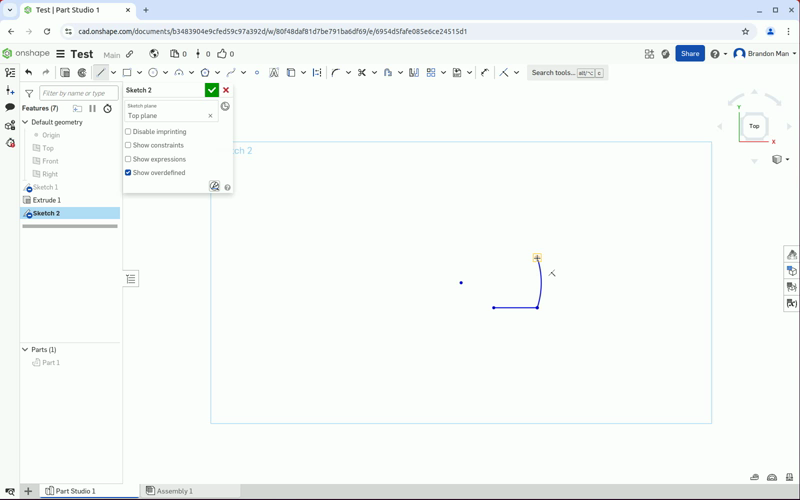
click(537, 257)
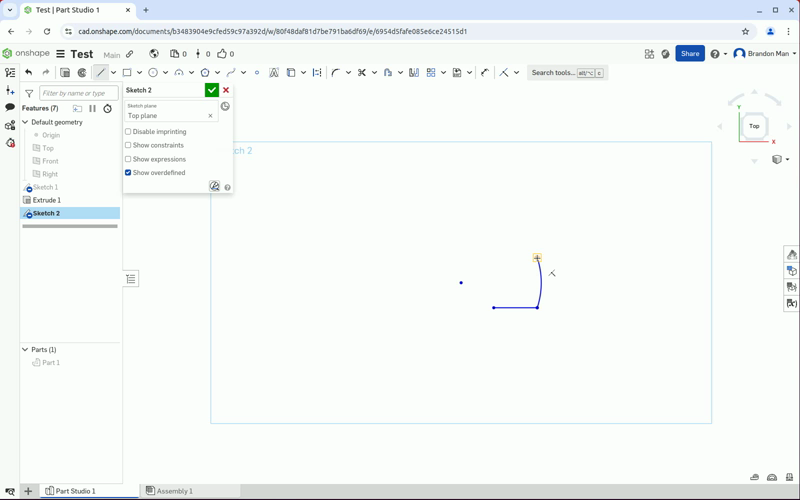
key_down(shift)
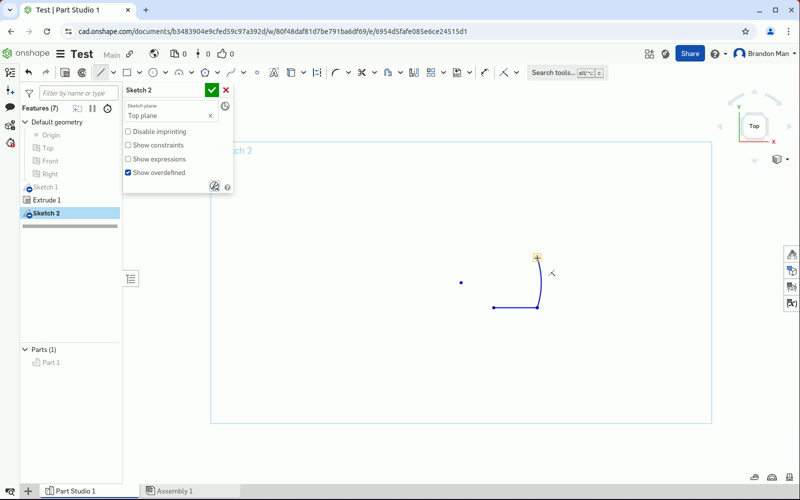
mouse_move(567, 257)
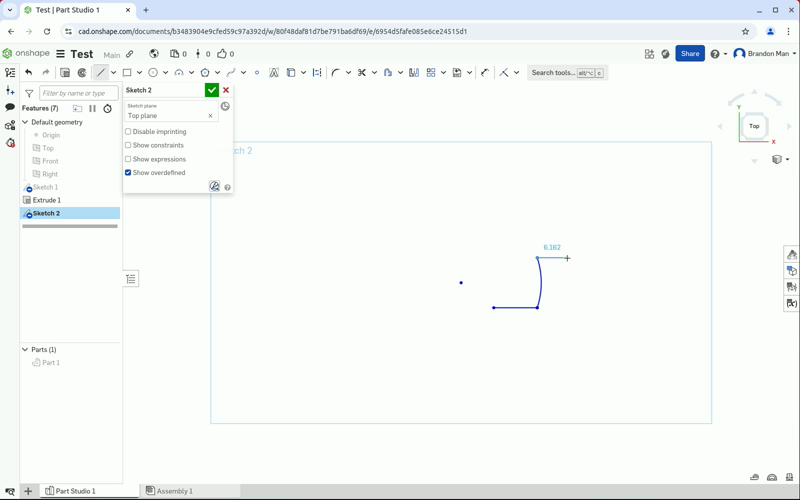
mouse_move(493, 257)
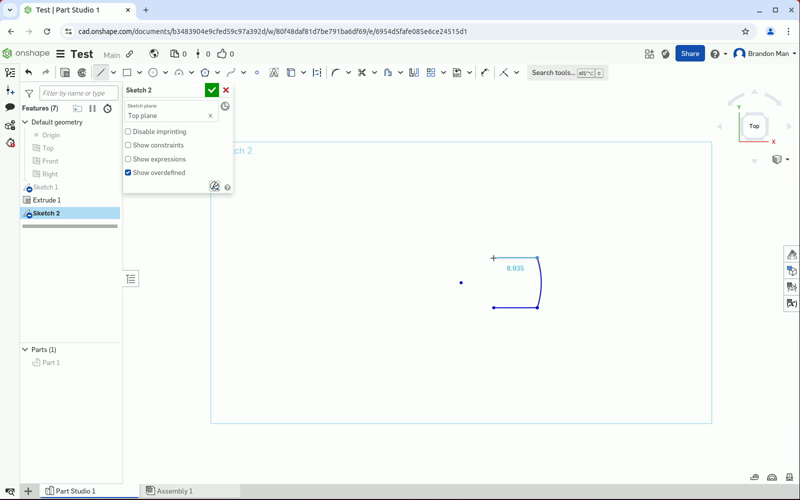
click(493, 257)
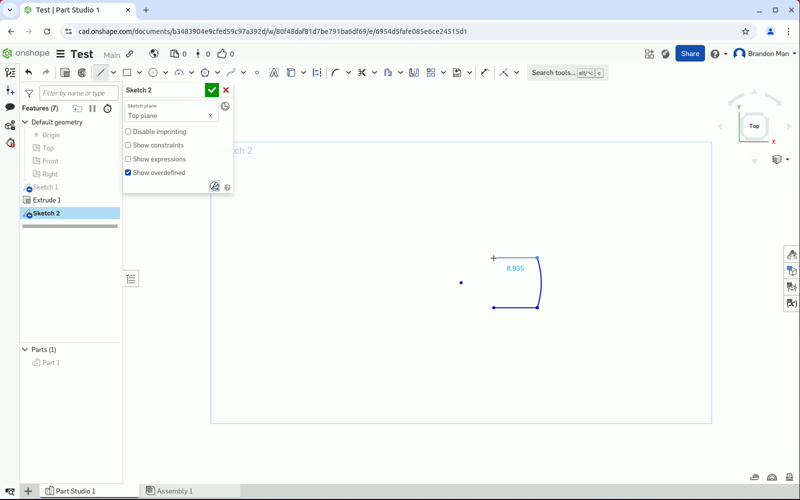
key_up(shift)
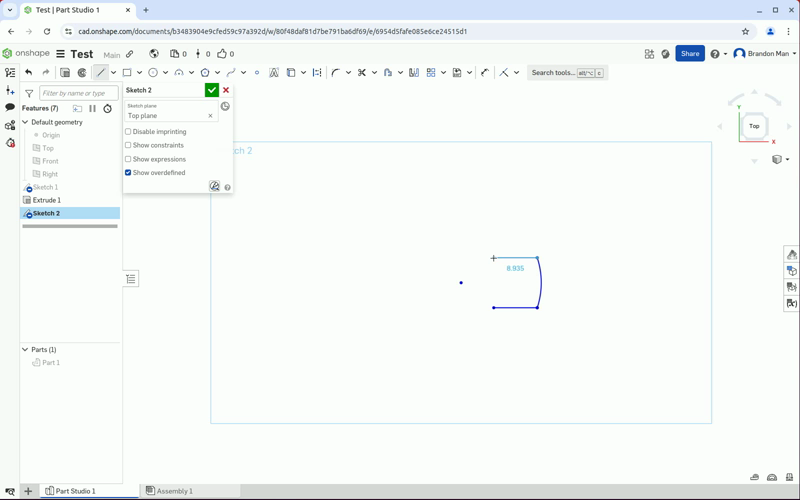
mouse_move(523, 257)
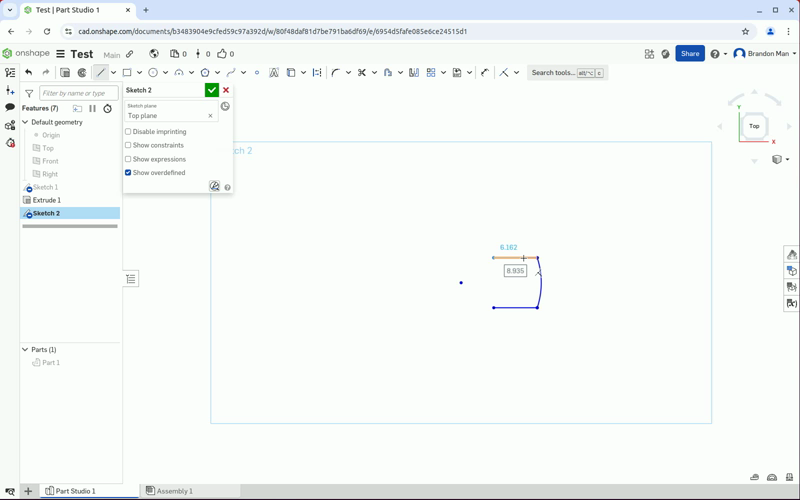
key_down(shift)
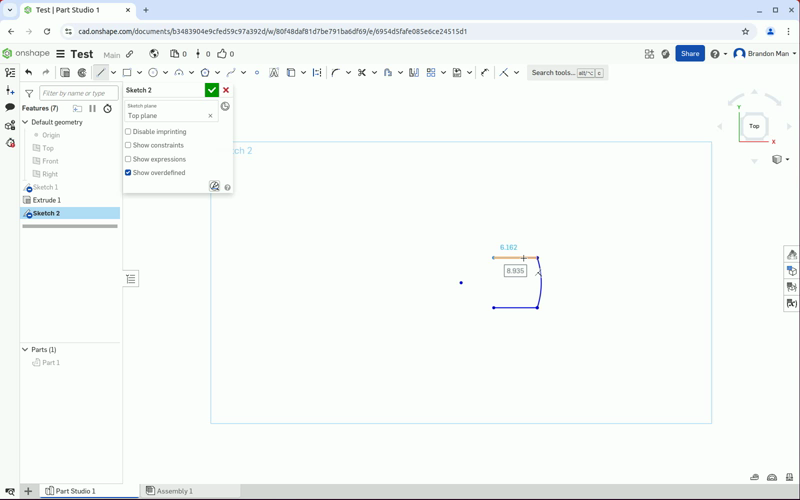
mouse_move(493, 307)
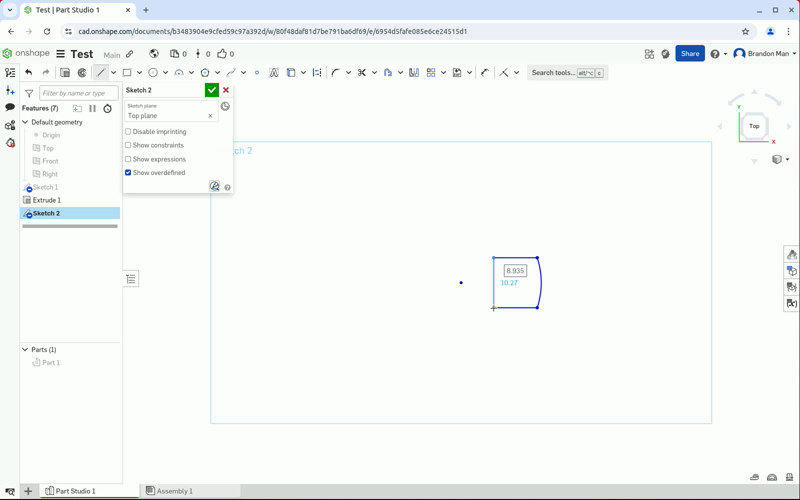
key_up(shift)
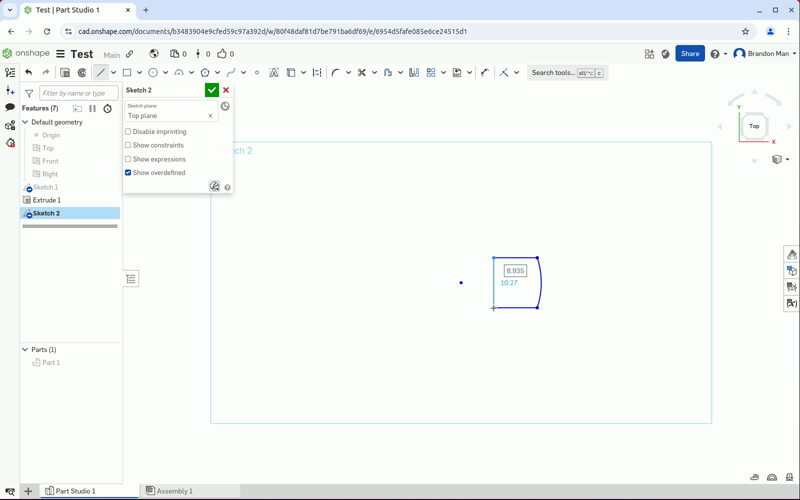
click(493, 307)
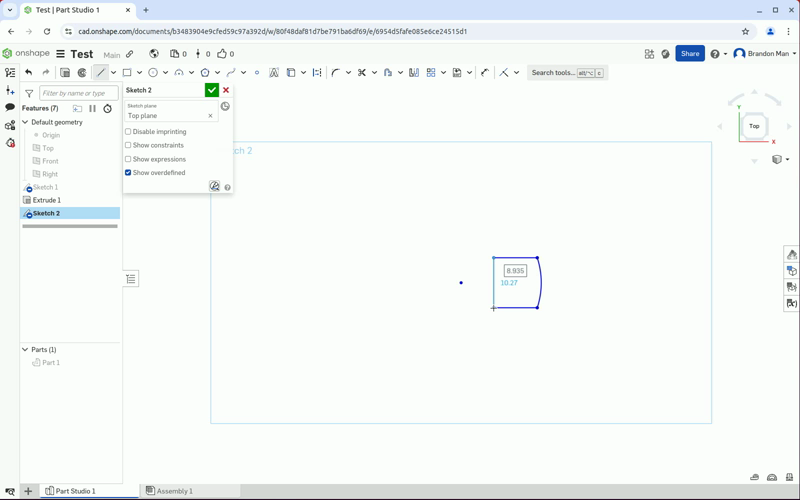
key(esc)
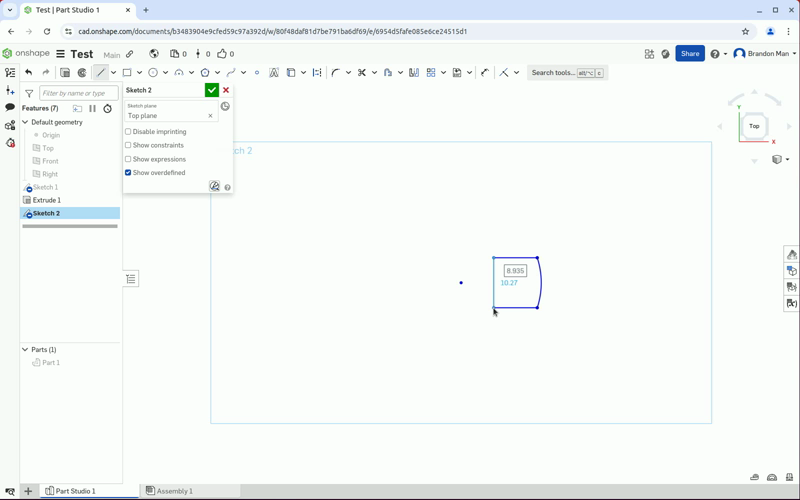
mouse_move(498, 285)
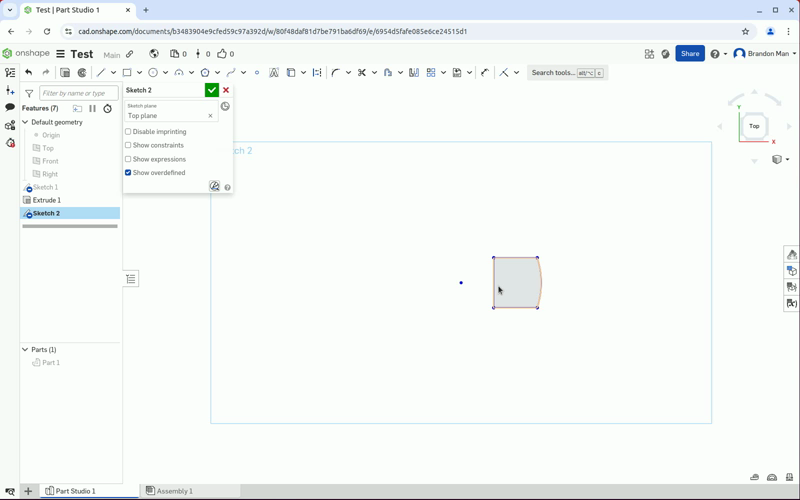
click(498, 285)
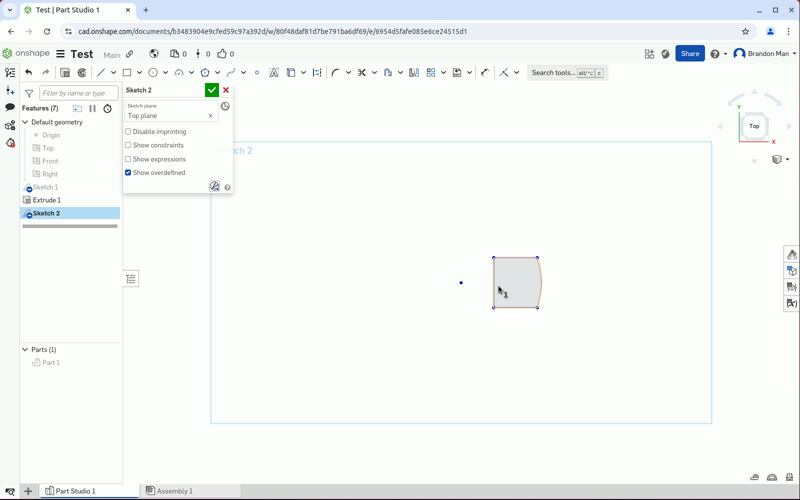
mouse_move(73, 352)
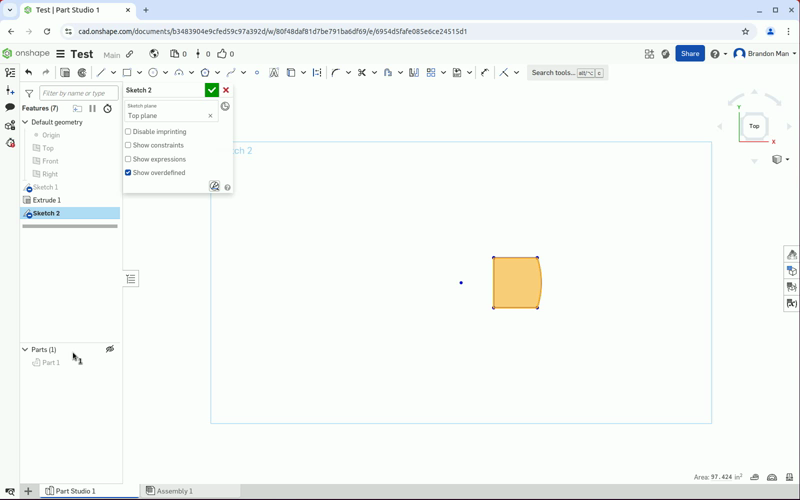
key(shift+y)
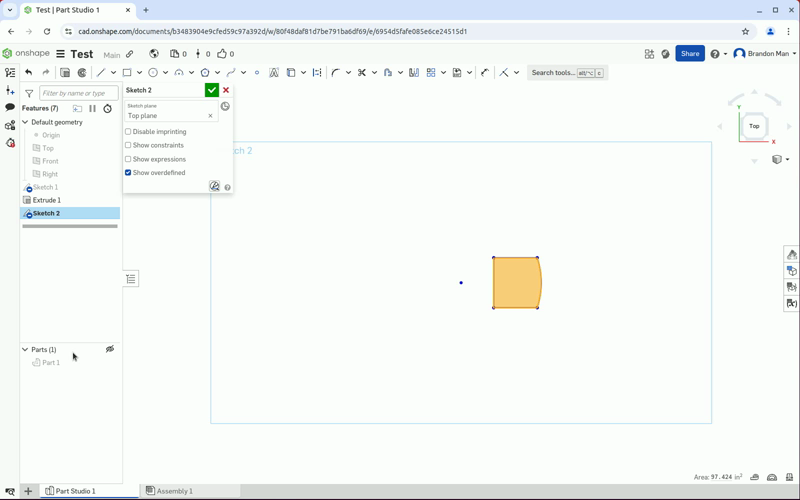
key(shift+e)
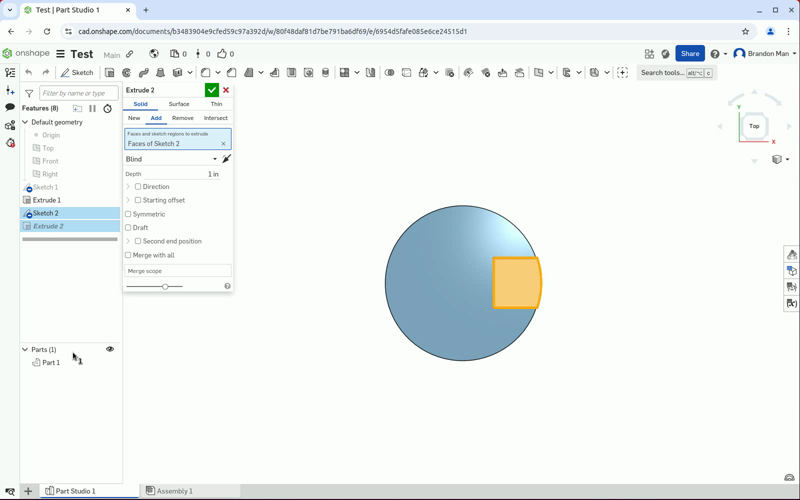
mouse_move(143, 106)
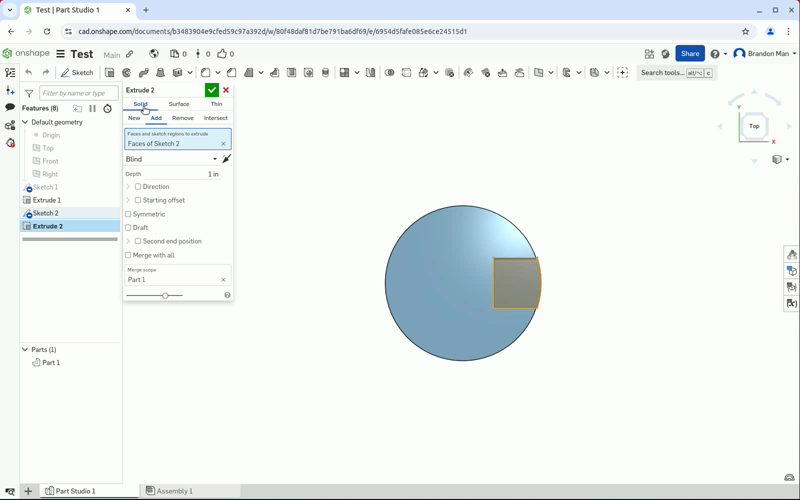
click(143, 106)
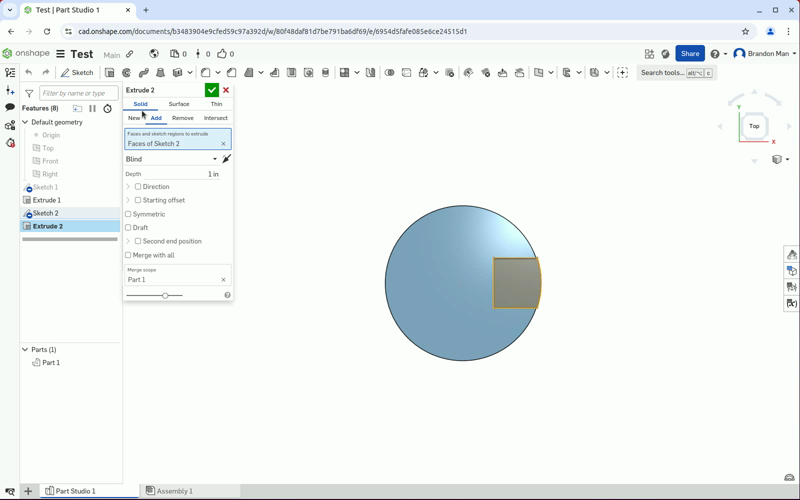
mouse_move(137, 120)
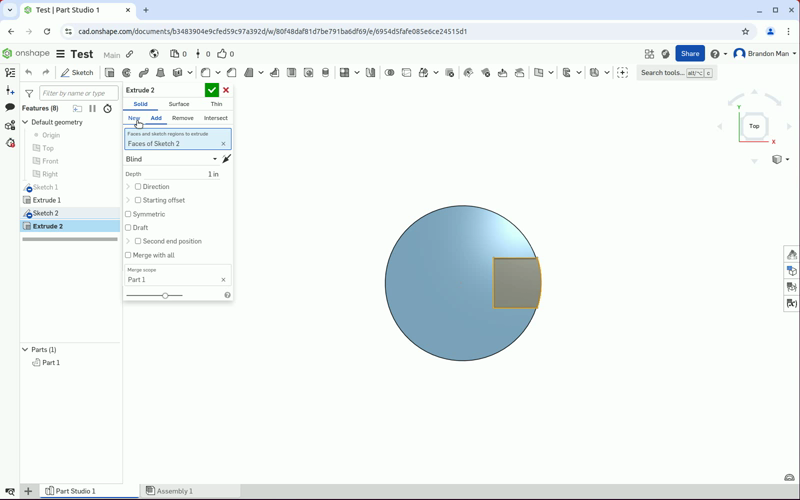
click(137, 120)
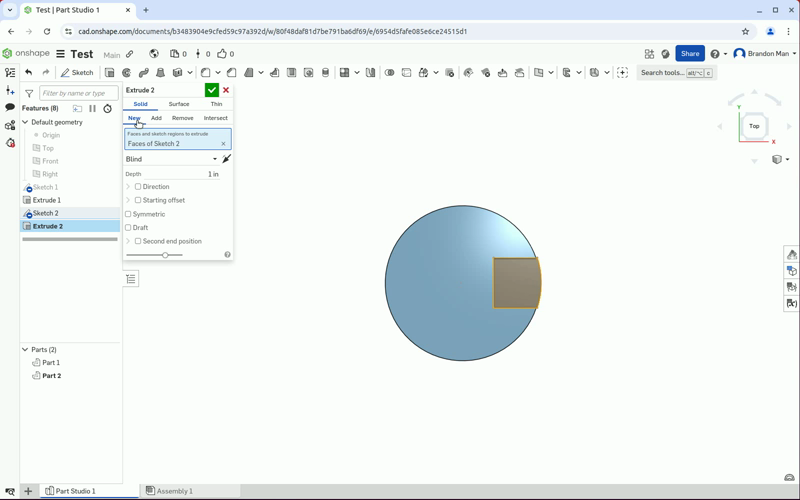
key(tab, 4)
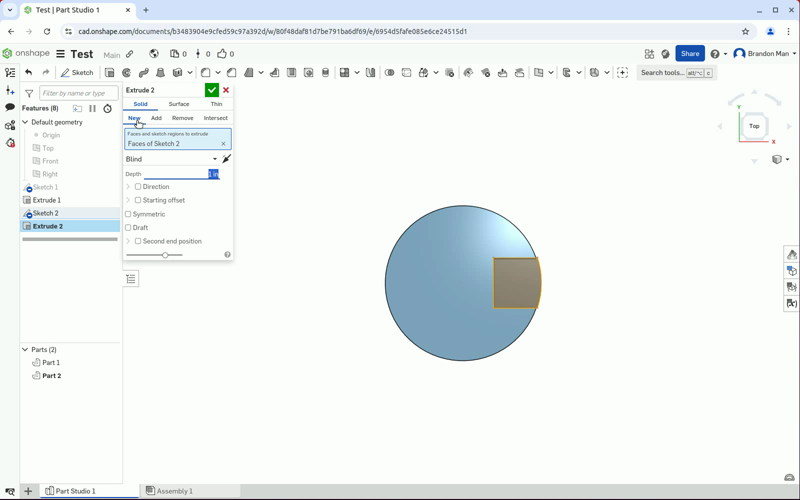
text(13.239)
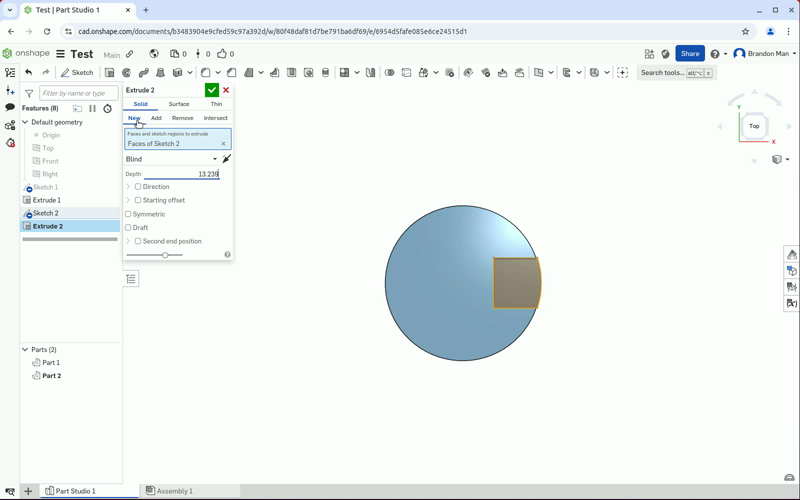
key(enter)
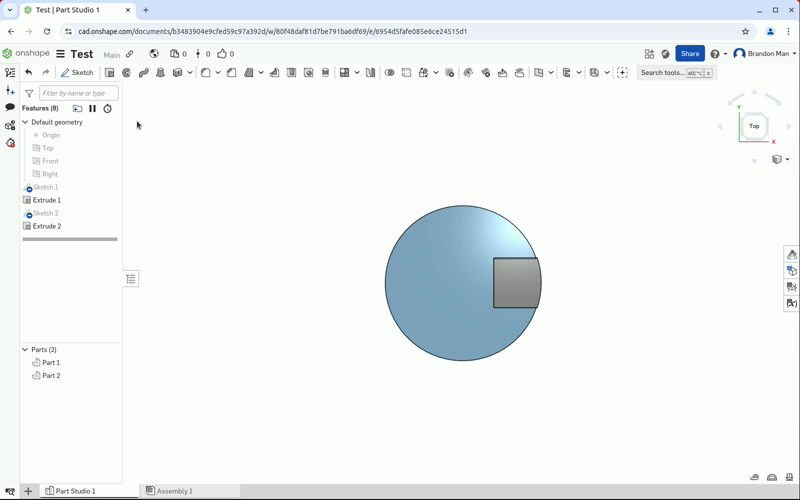
key(shift+h)
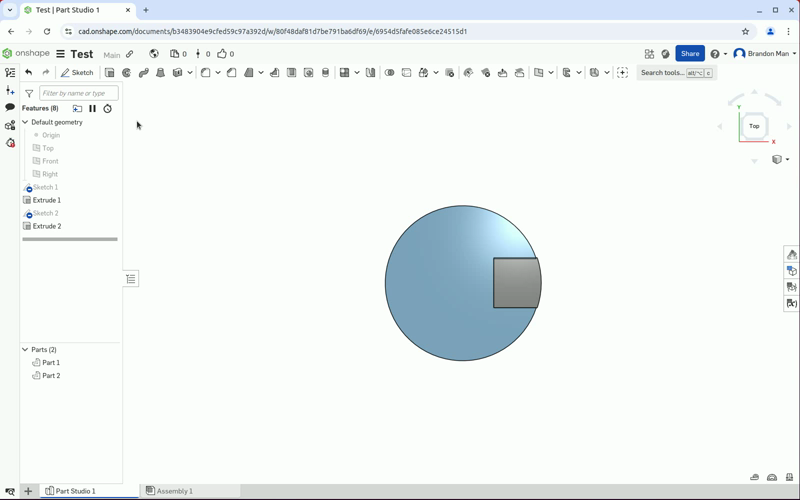
key(shift+h)
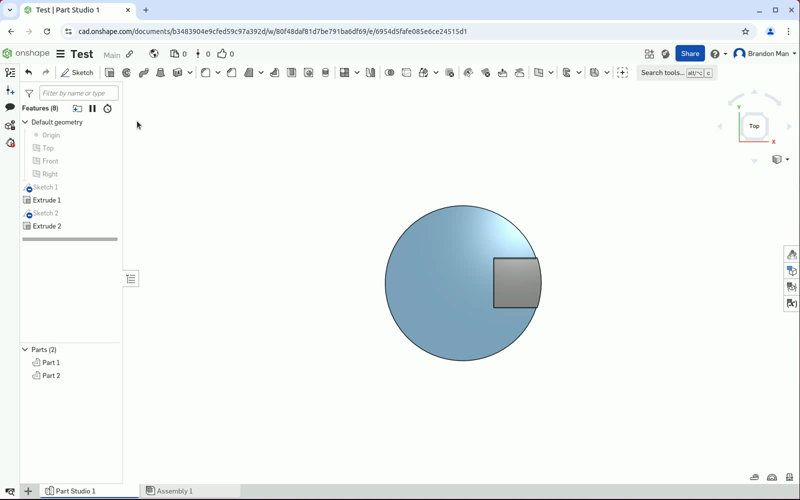
mouse_move(73, 189)
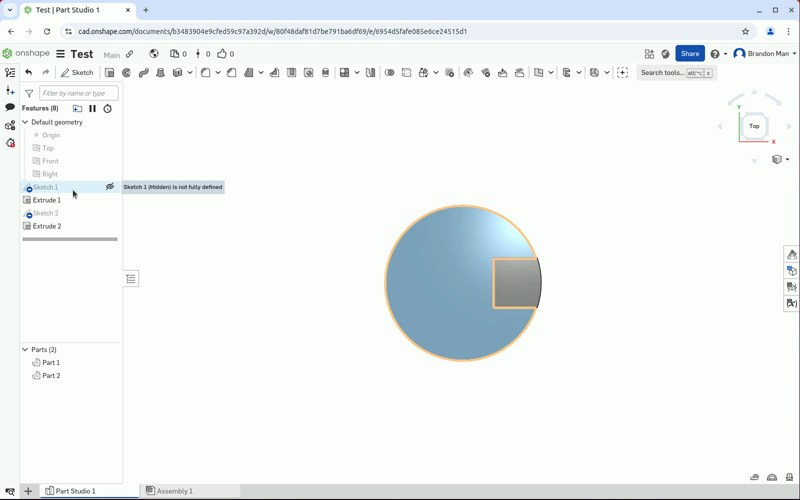
click(73, 189)
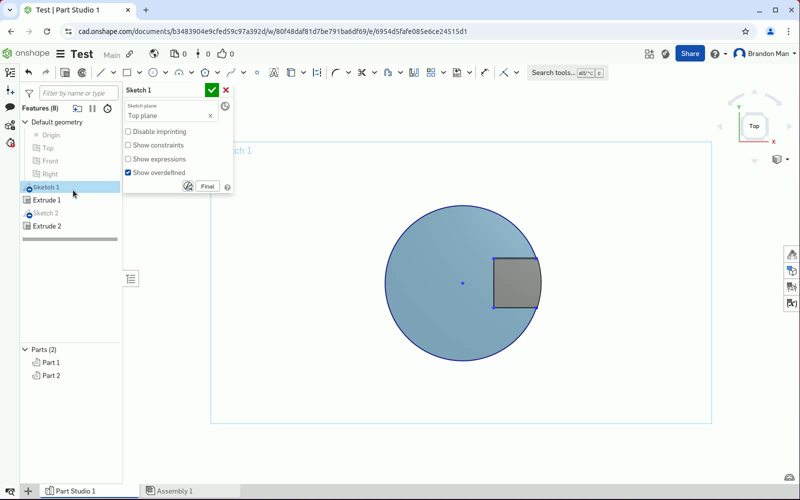
mouse_move(229, 92)
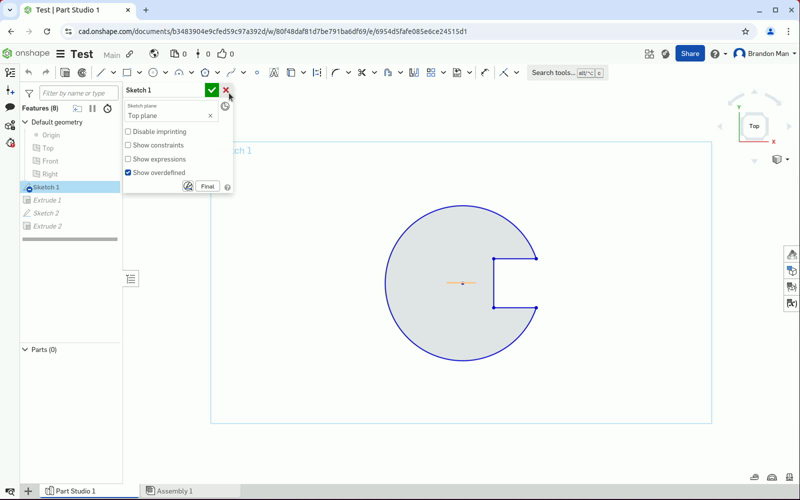
click(229, 92)
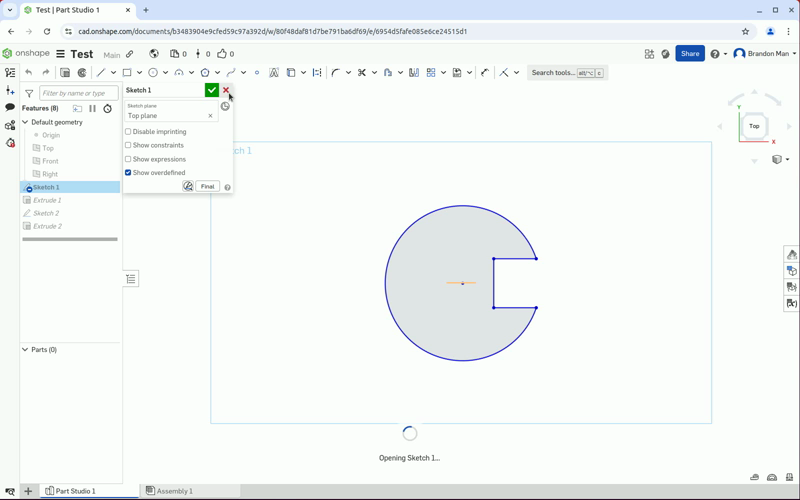
key(shift+s)
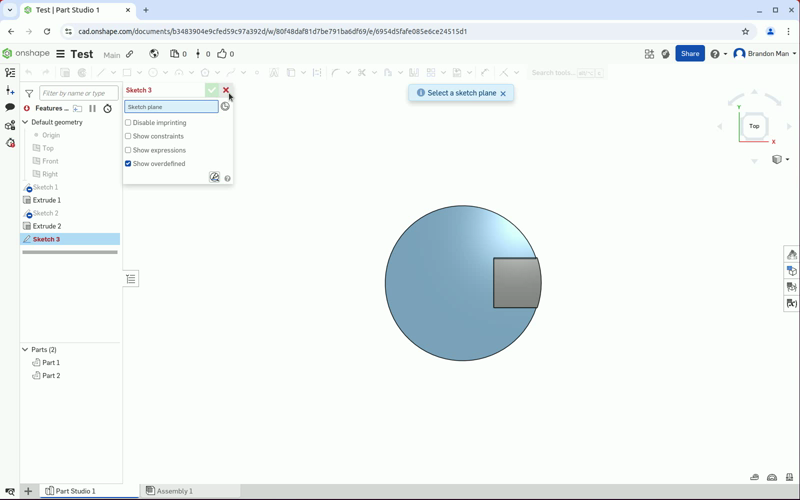
mouse_move(73, 150)
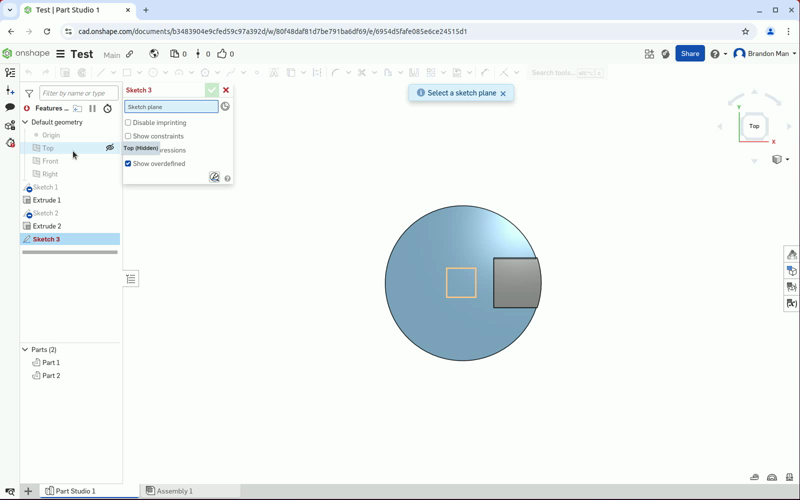
click(73, 150)
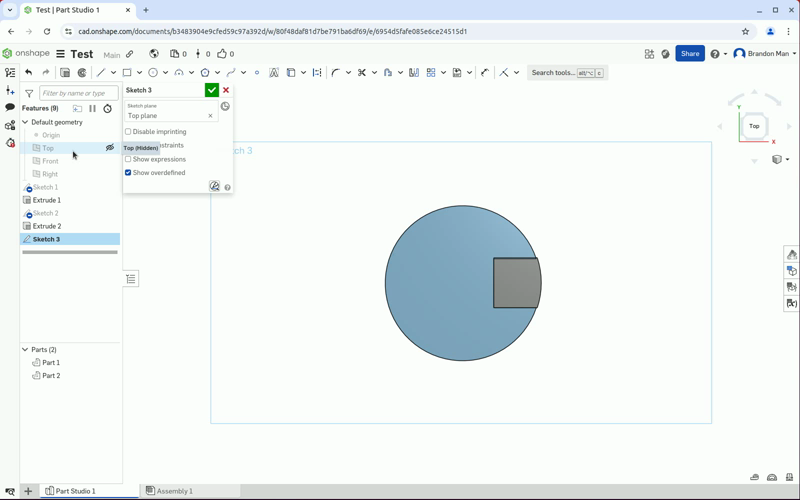
mouse_move(73, 352)
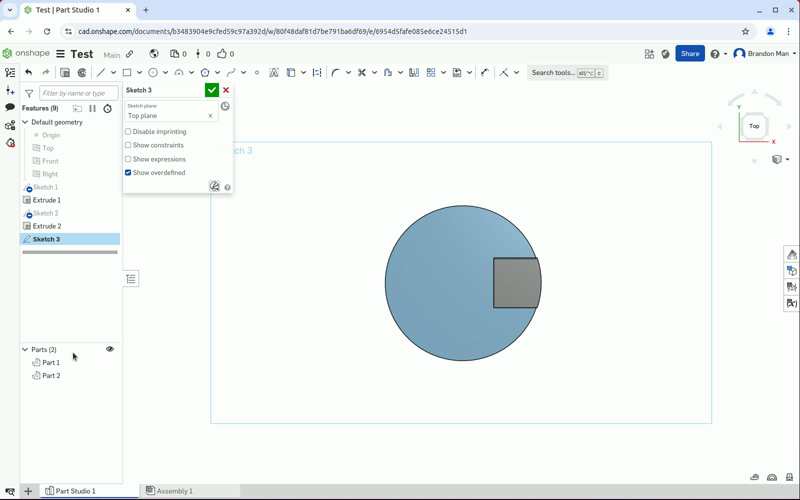
key(y)
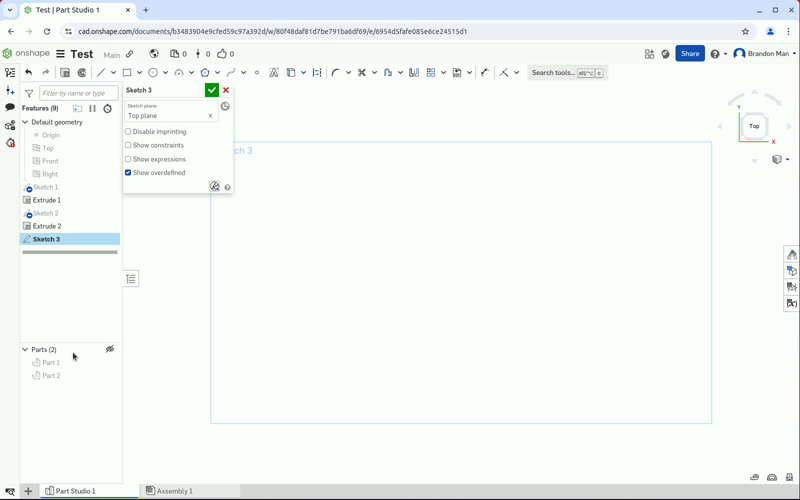
key(l)
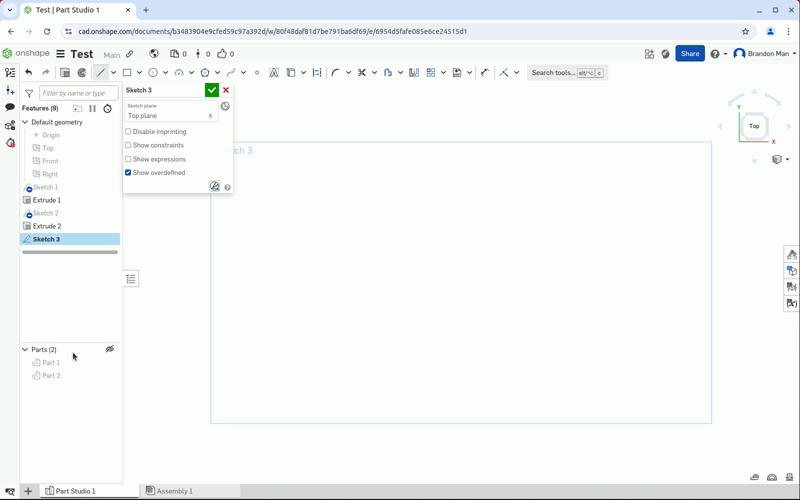
key_down(shift)
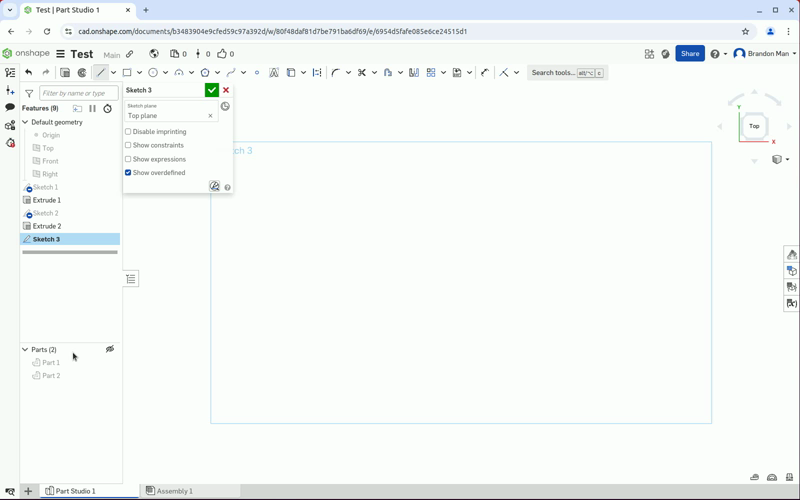
mouse_move(535, 307)
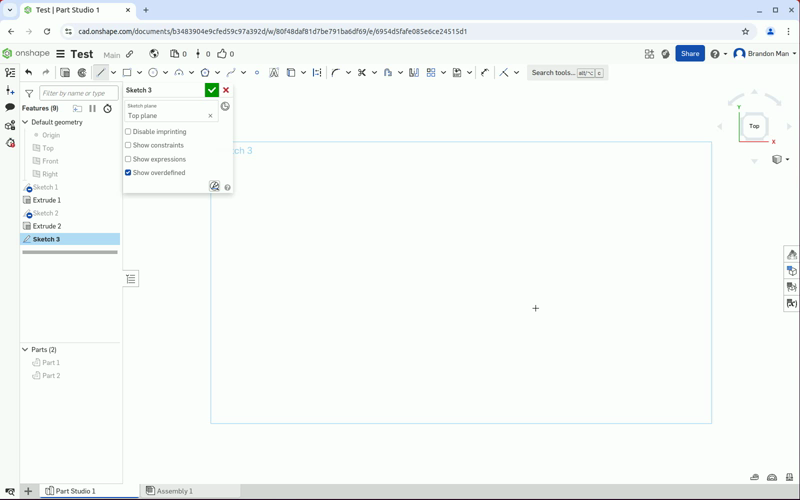
click(535, 307)
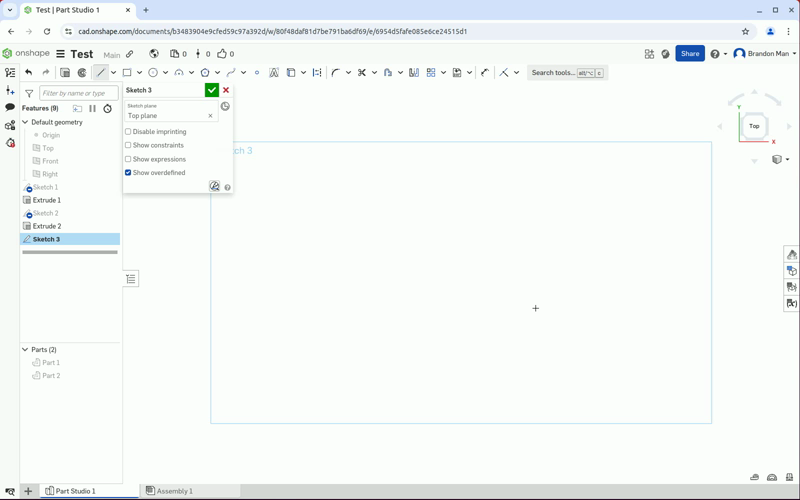
key_up(shift)
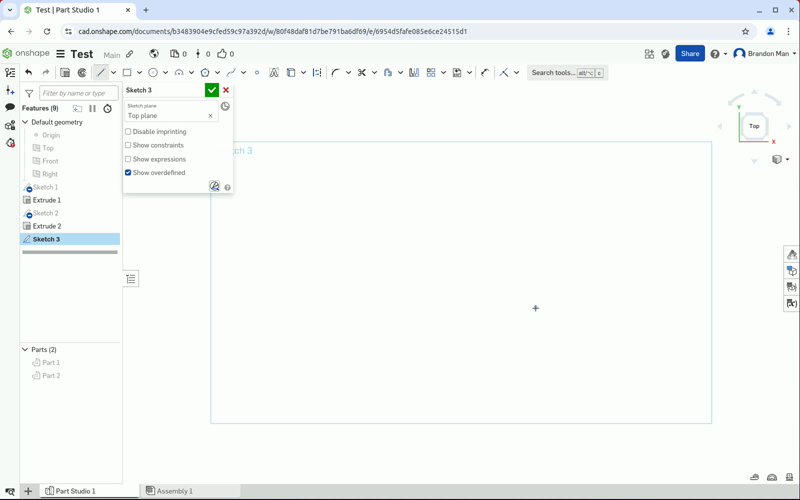
key_down(shift)
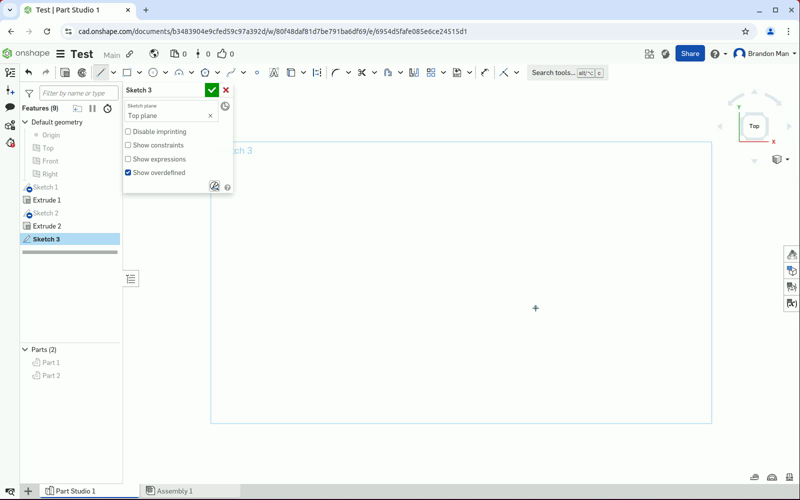
mouse_move(565, 307)
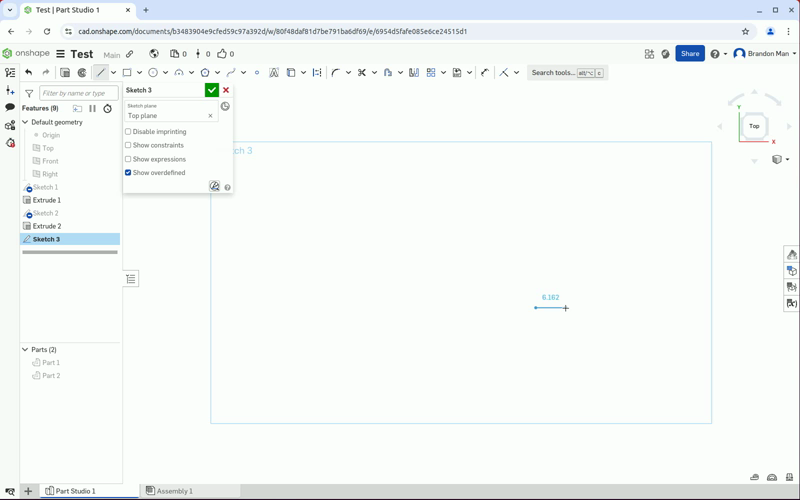
mouse_move(573, 307)
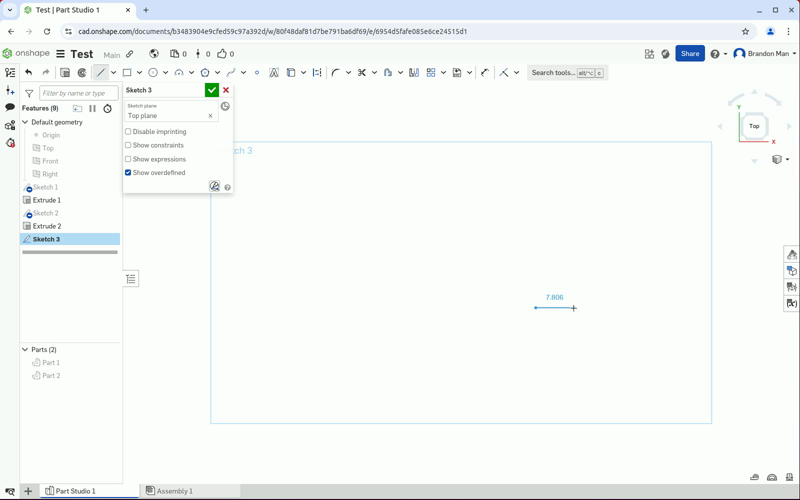
click(573, 307)
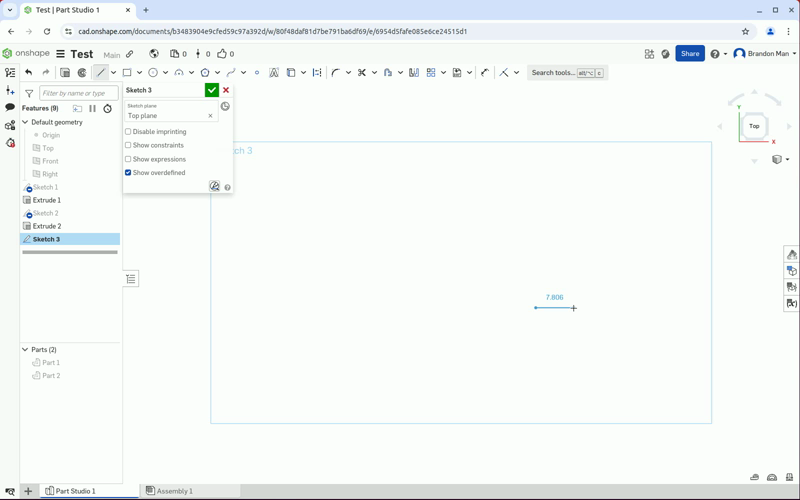
key_up(shift)
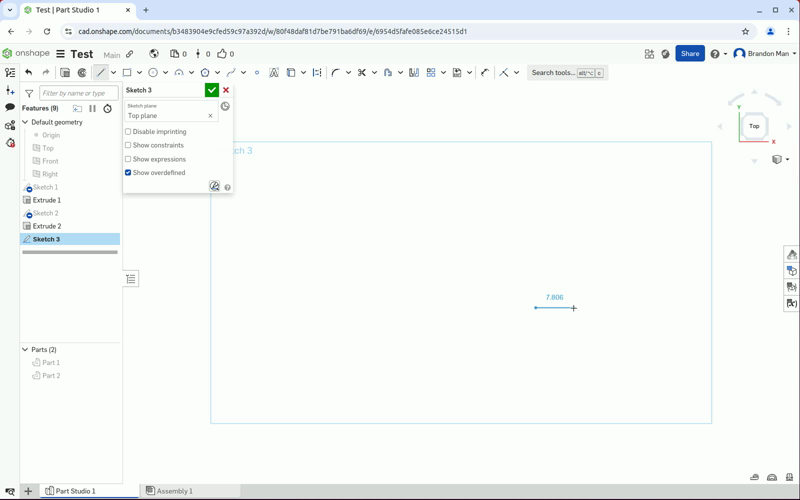
key_down(shift)
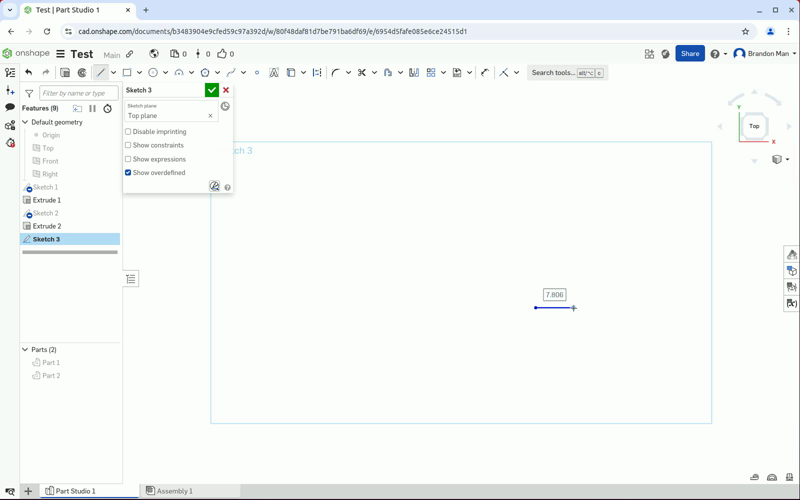
mouse_move(589, 307)
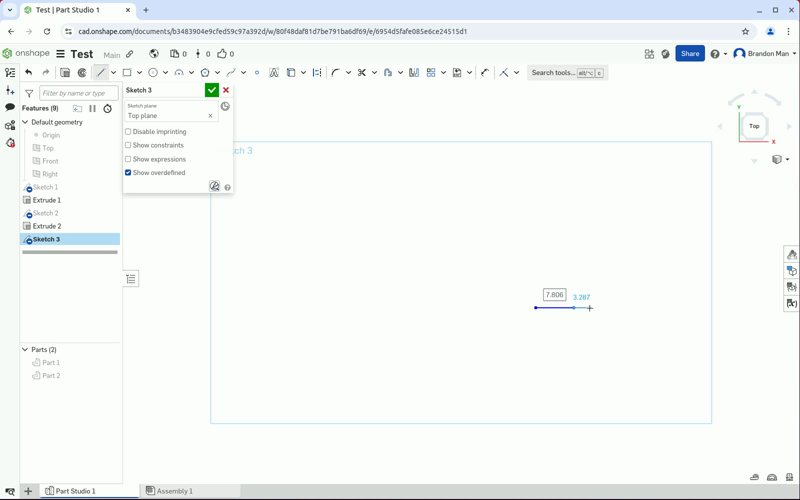
mouse_move(573, 257)
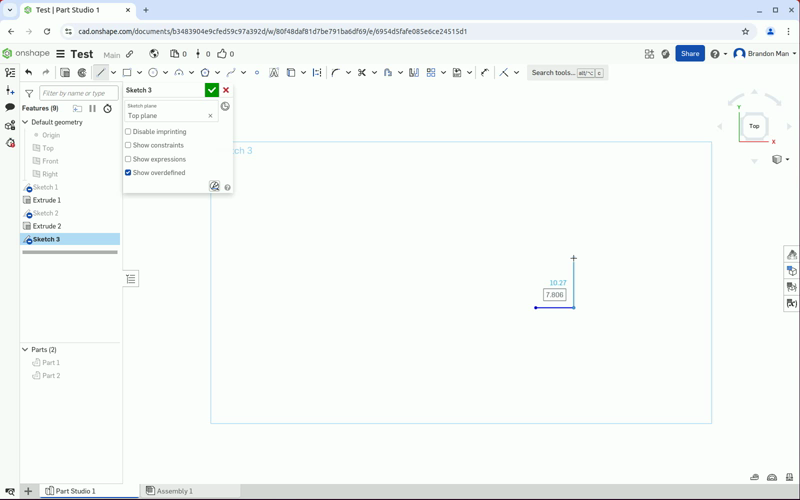
click(573, 257)
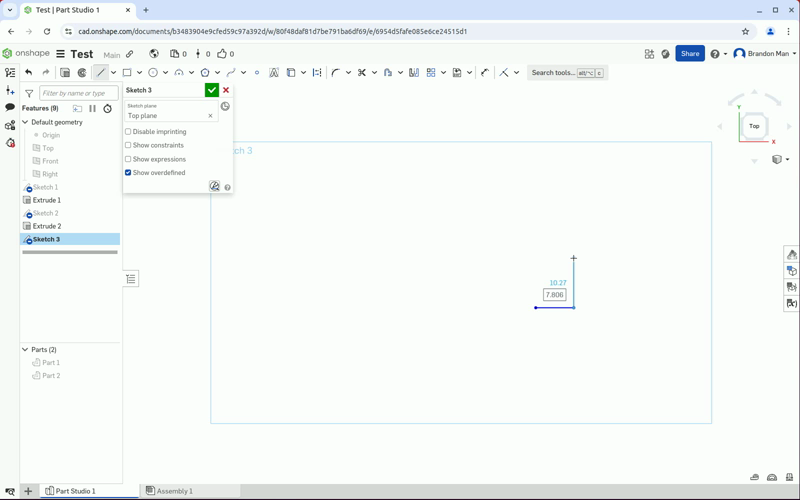
key_up(shift)
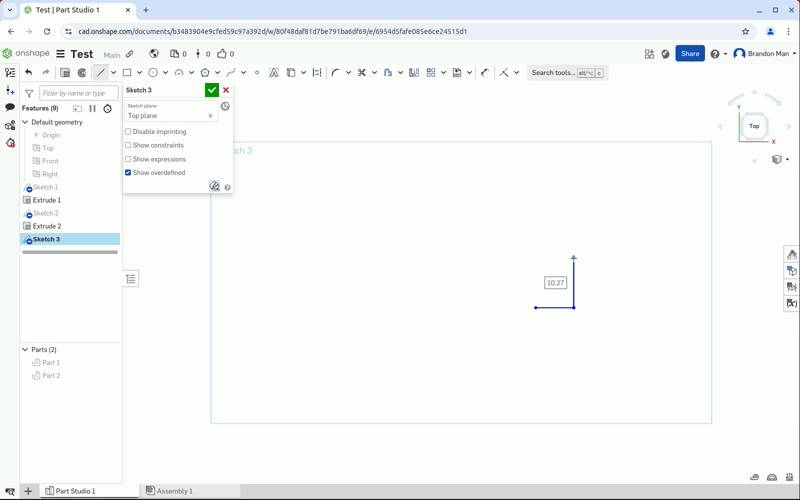
key_down(shift)
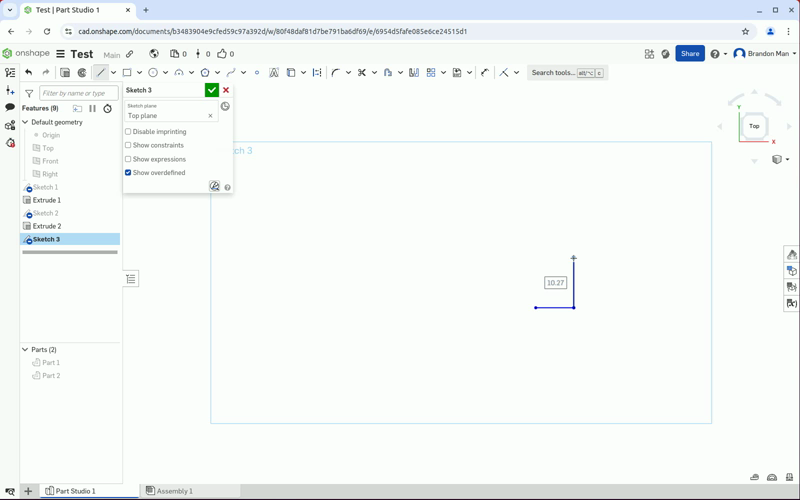
mouse_move(589, 257)
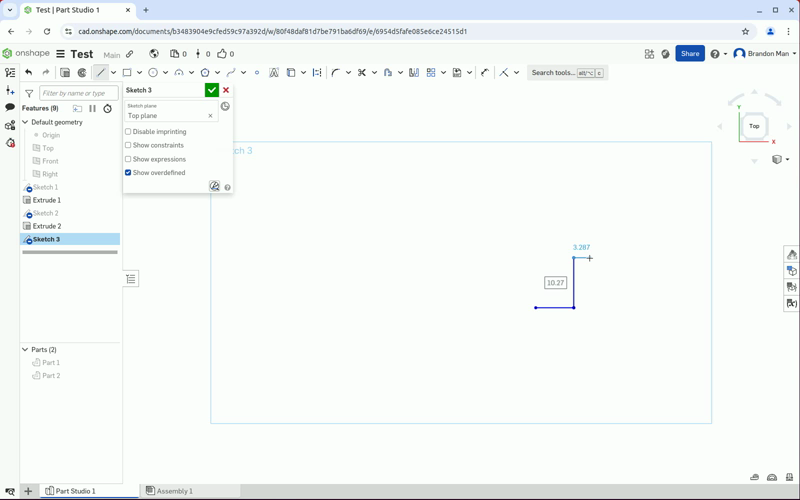
mouse_move(535, 257)
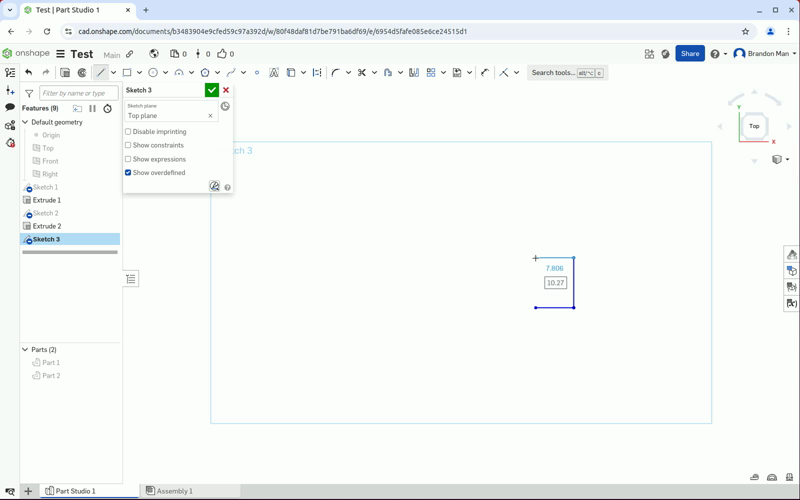
click(535, 257)
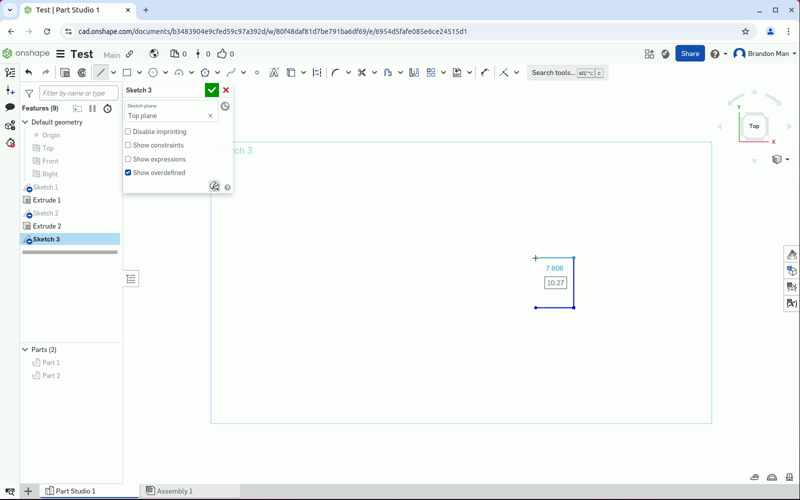
key_up(shift)
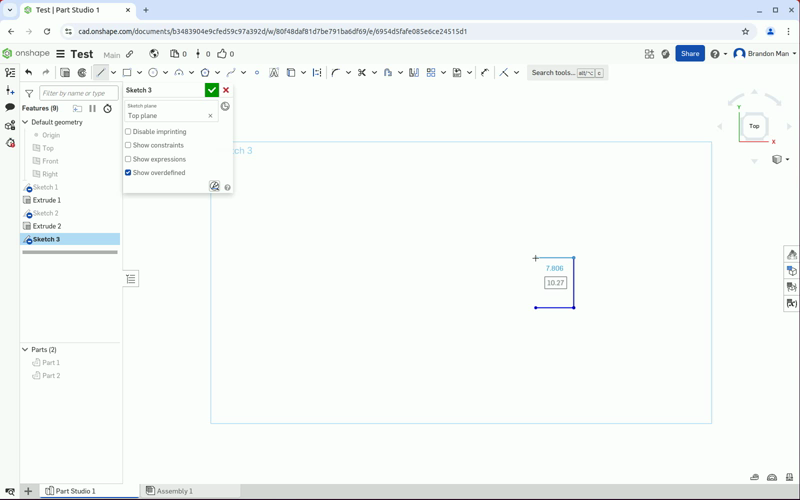
key(esc)
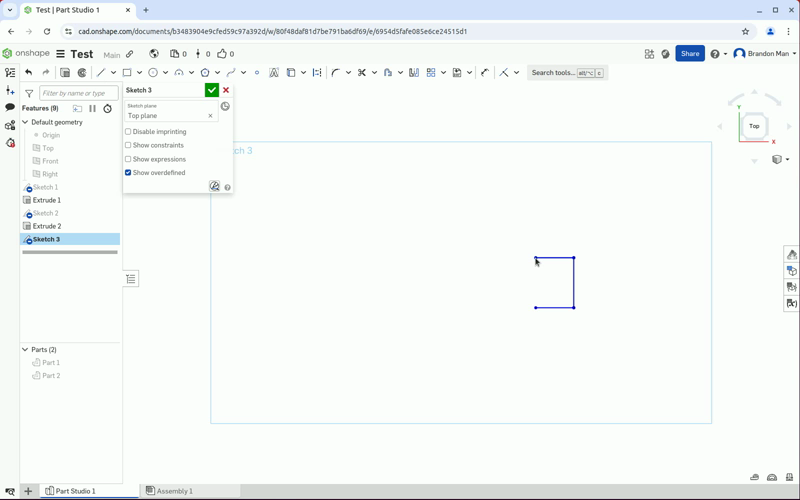
key(a)
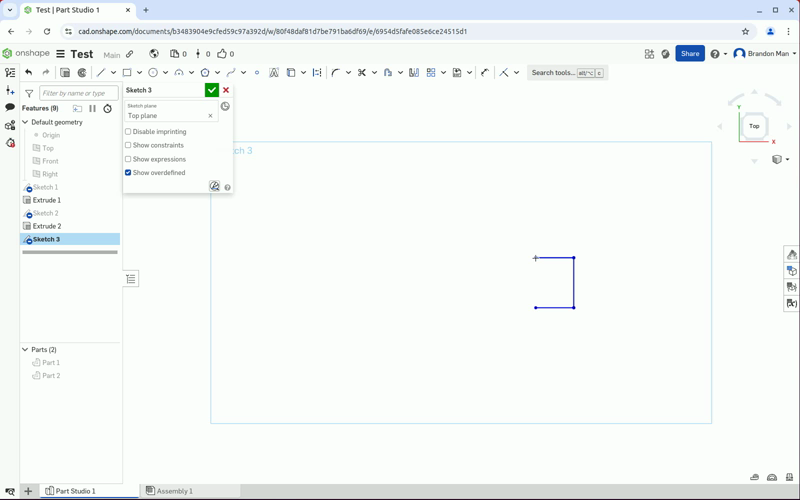
mouse_move(535, 257)
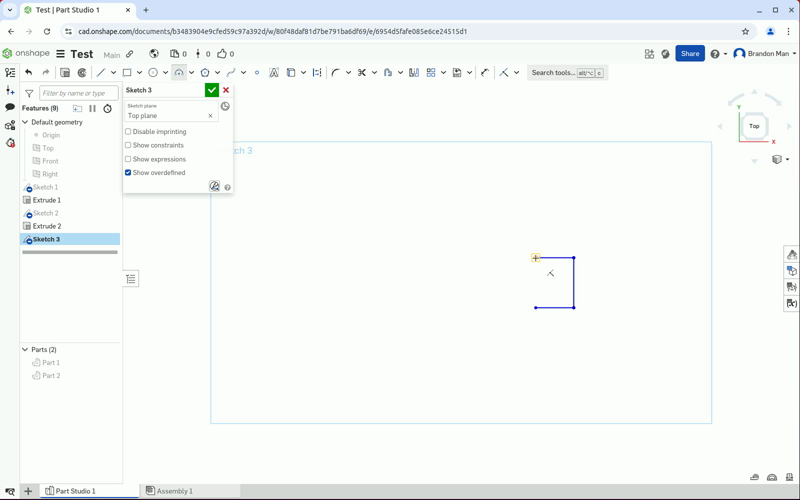
click(535, 257)
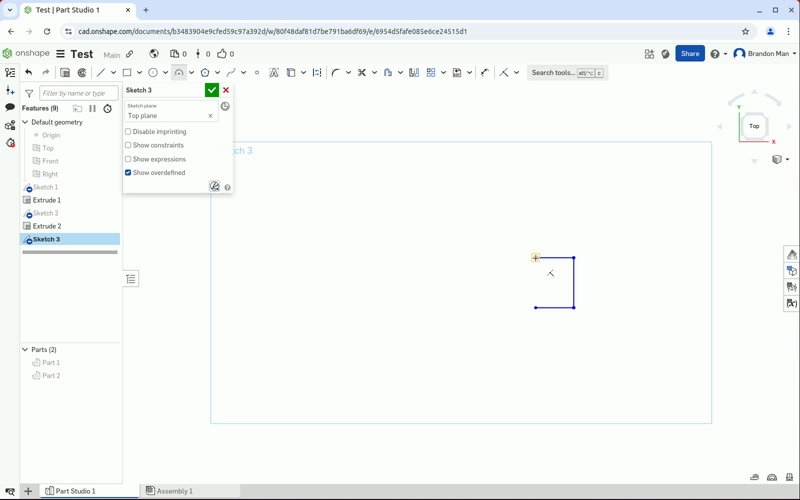
mouse_move(535, 307)
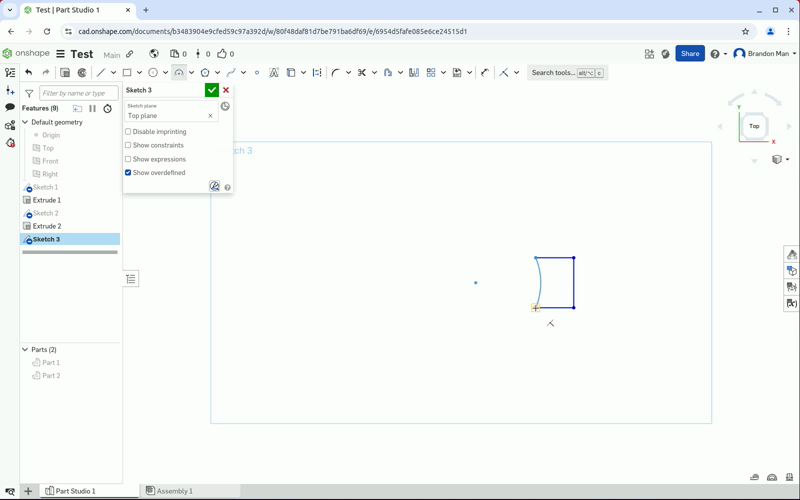
click(535, 307)
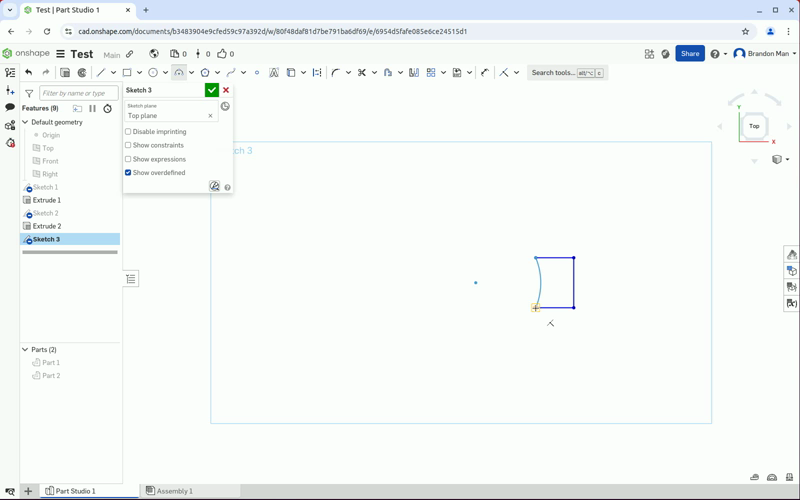
key_down(shift)
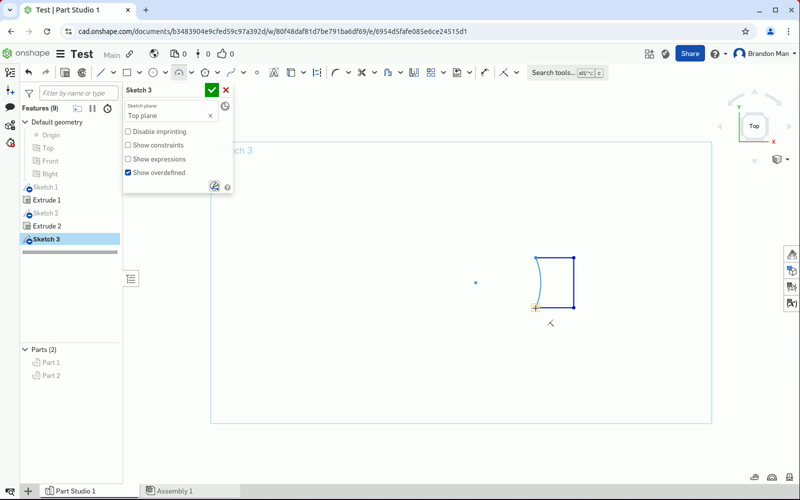
mouse_move(539, 282)
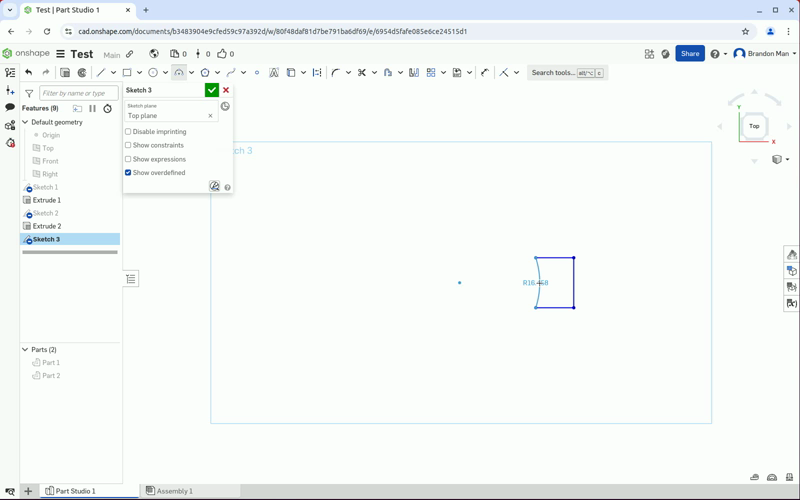
click(539, 282)
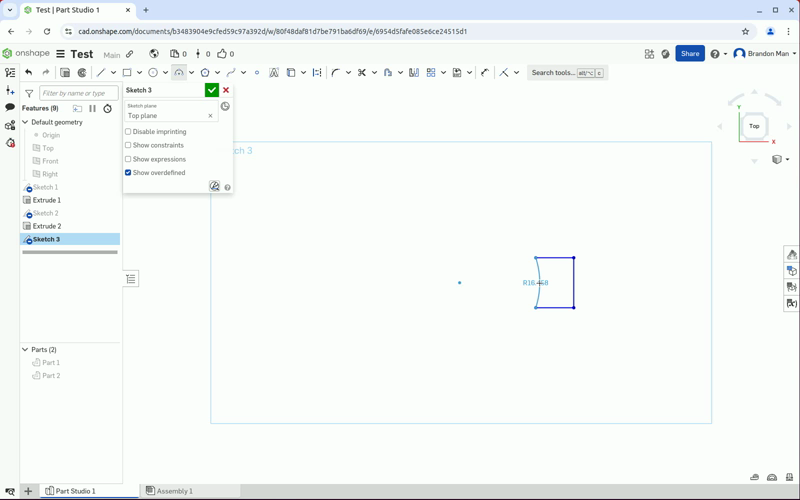
key_up(shift)
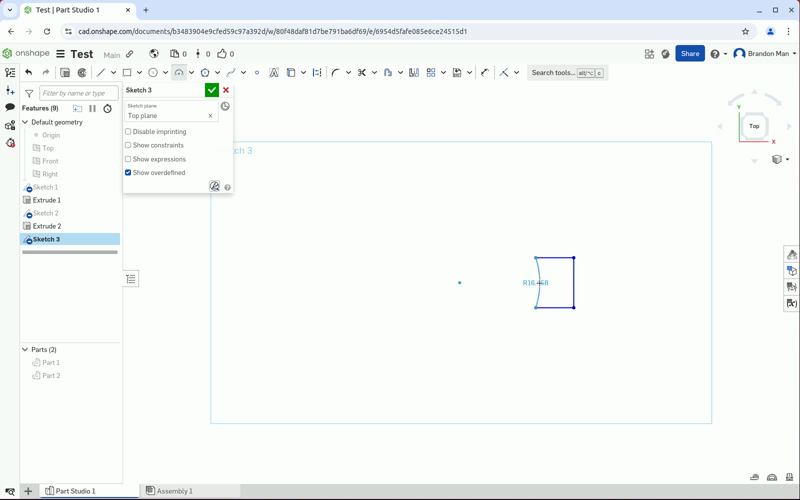
key(esc)
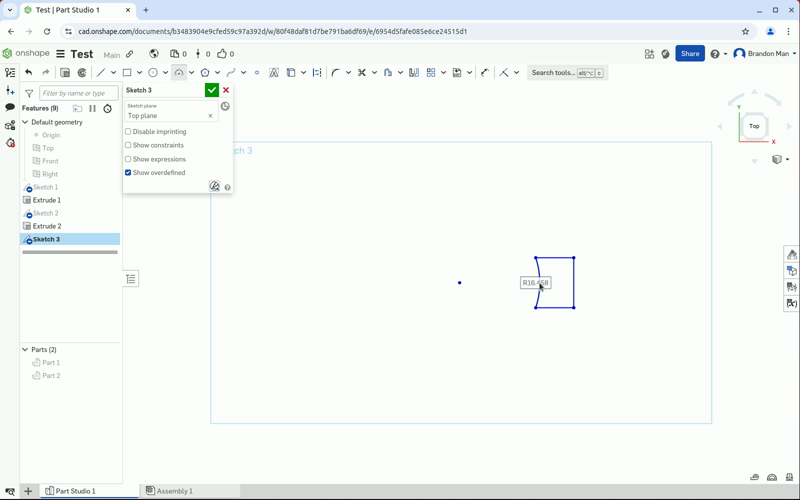
mouse_move(562, 274)
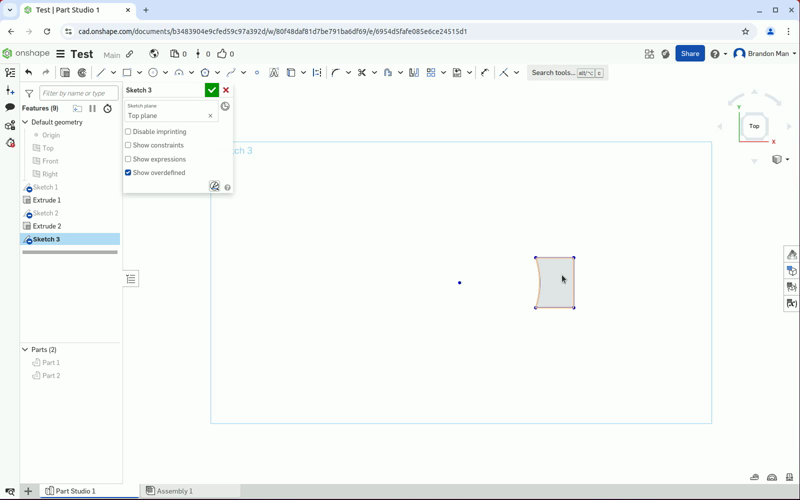
scroll(6)
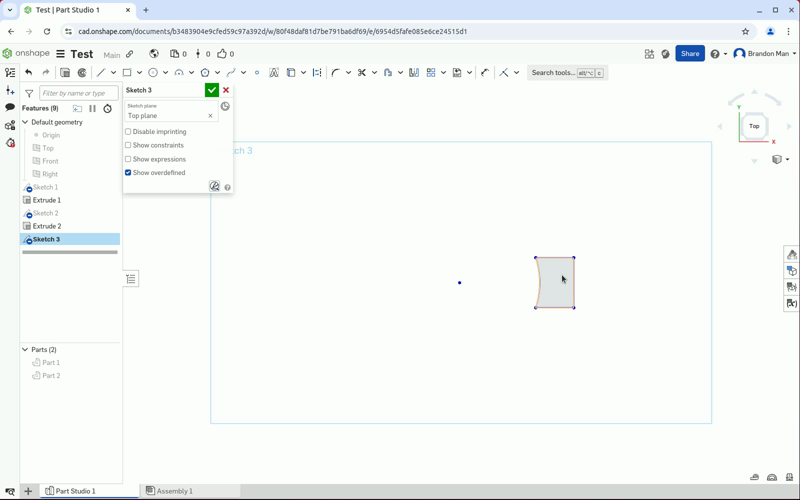
scroll(6)
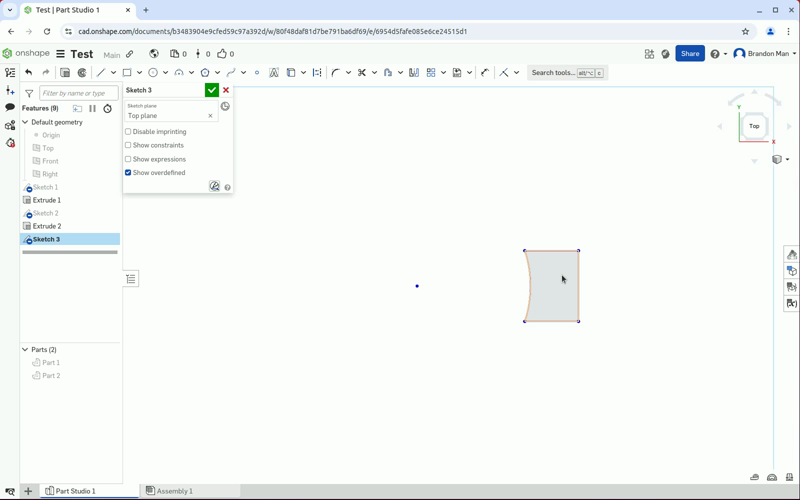
scroll(6)
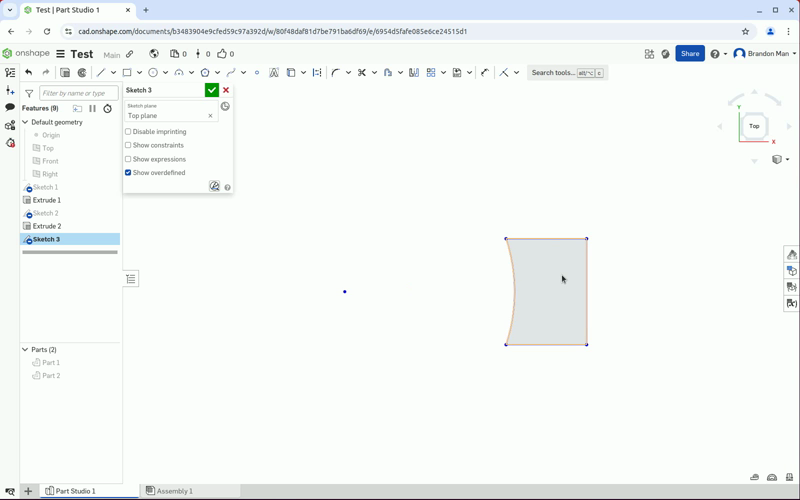
scroll(6)
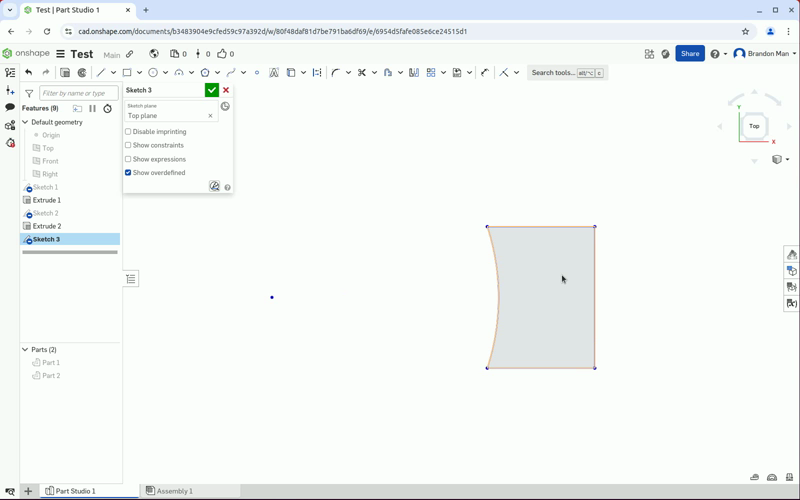
scroll(6)
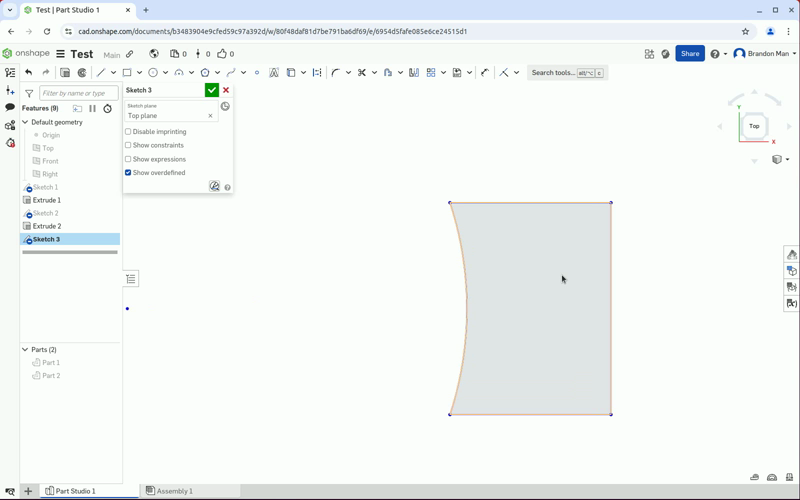
scroll(6)
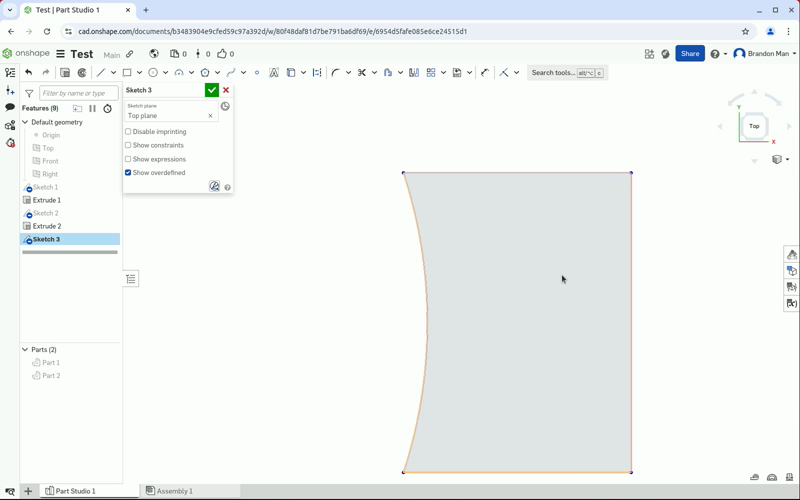
scroll(6)
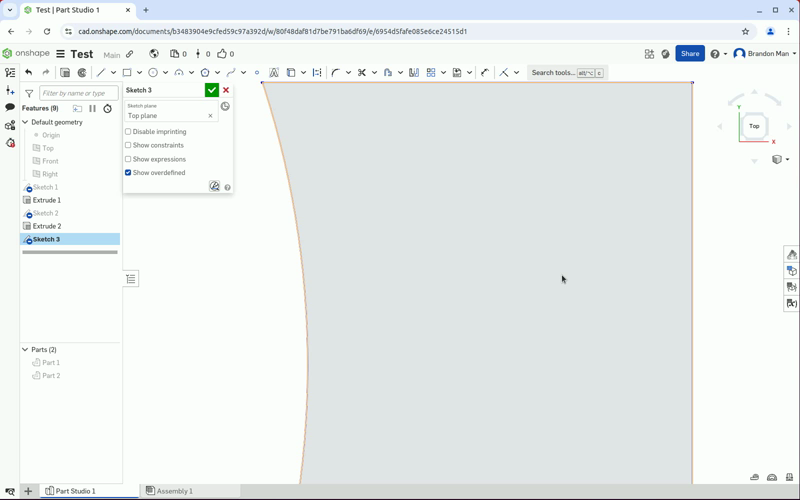
click(562, 274)
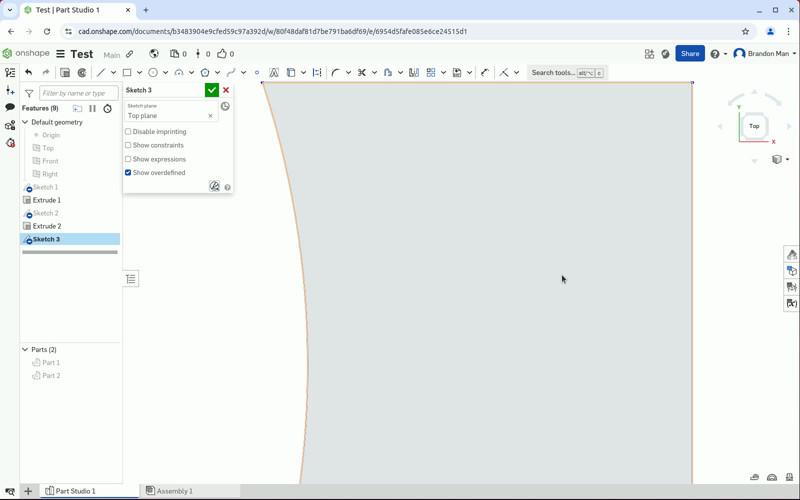
scroll(-6)
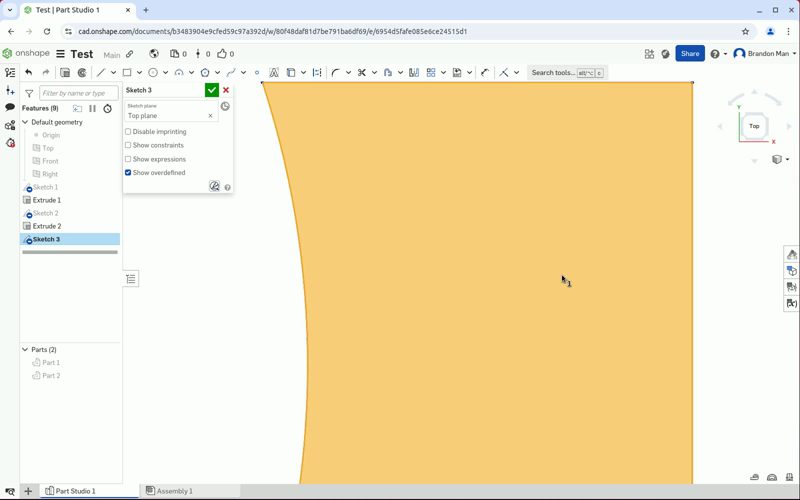
scroll(-6)
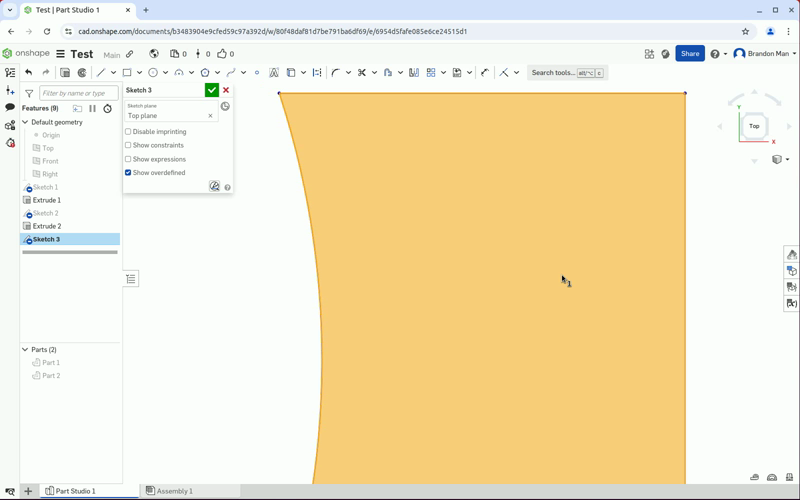
scroll(-6)
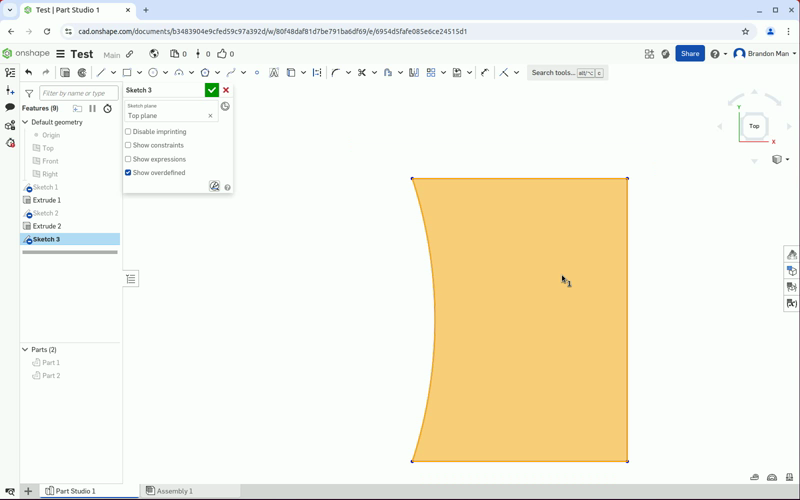
scroll(-6)
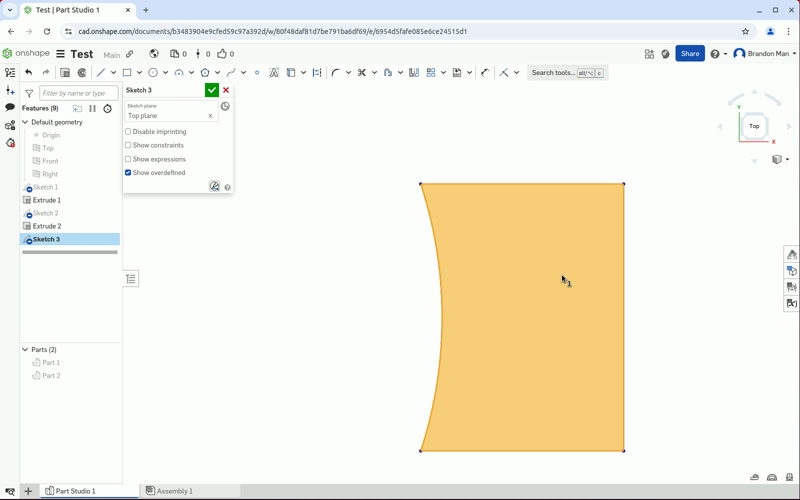
scroll(-6)
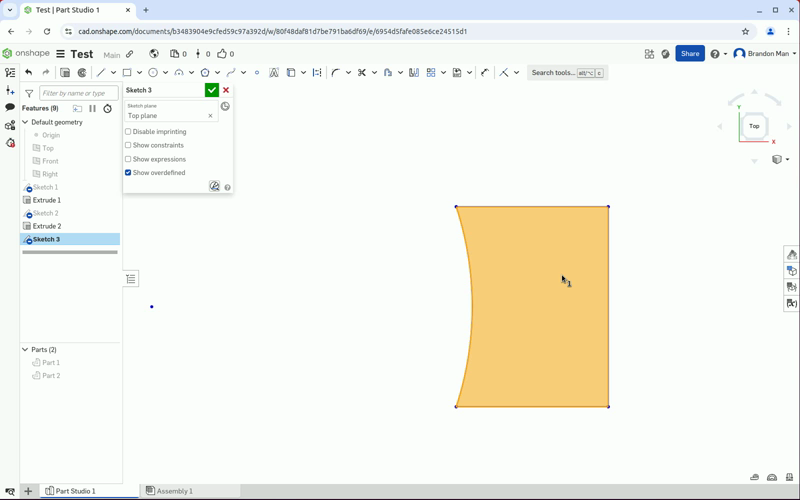
scroll(-6)
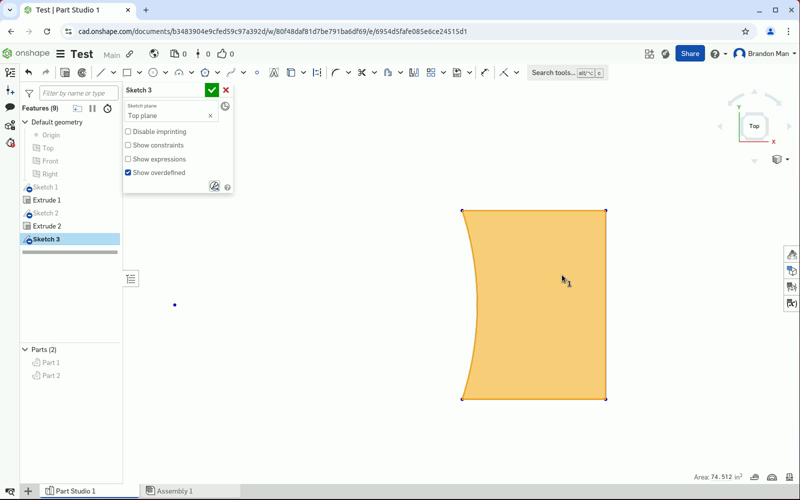
scroll(-6)
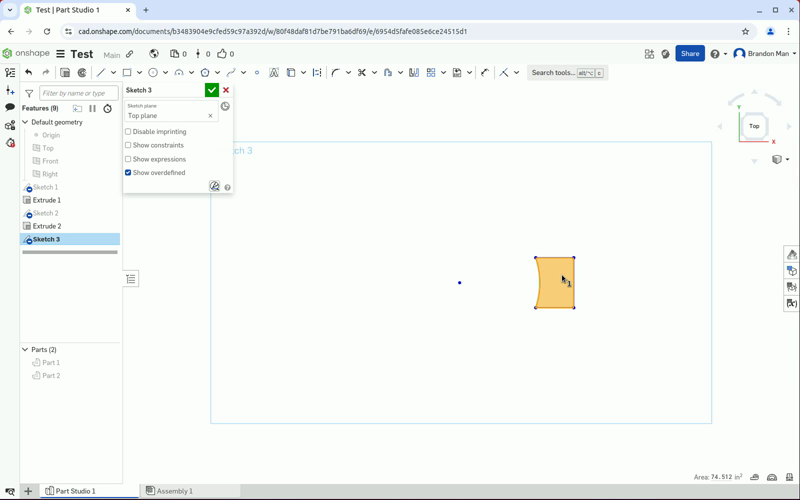
mouse_move(73, 352)
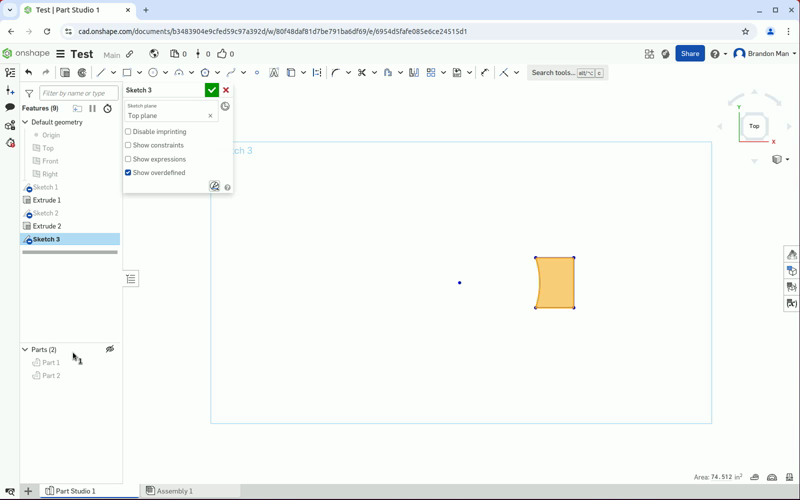
key(shift+y)
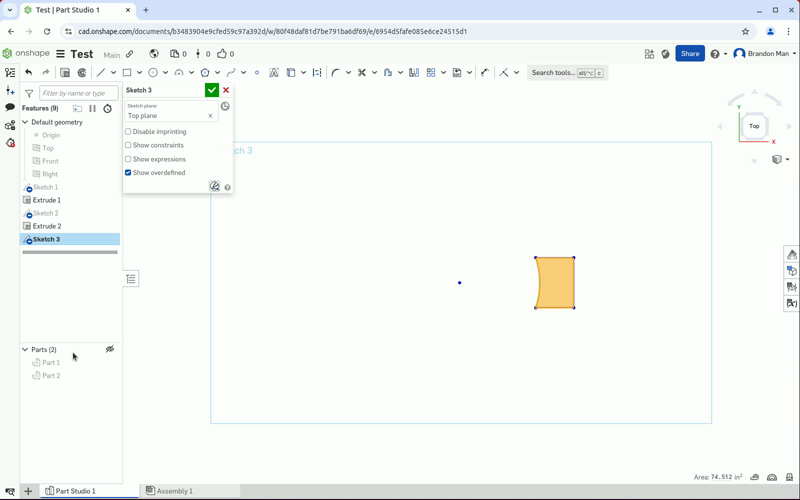
key(shift+e)
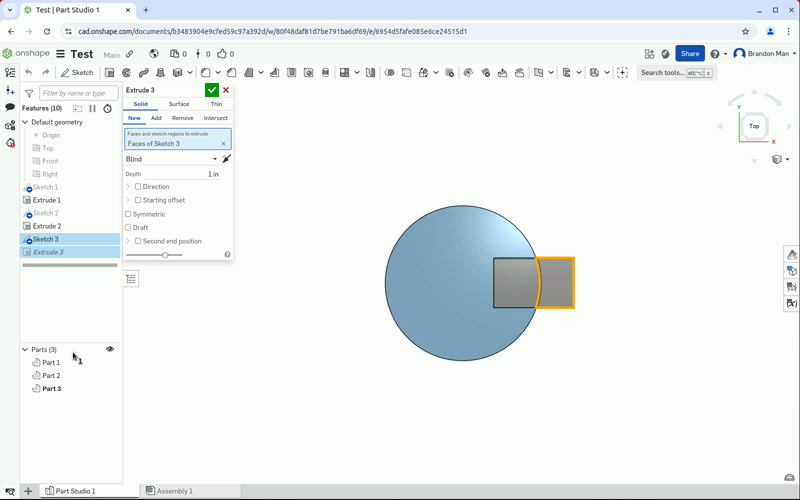
mouse_move(143, 106)
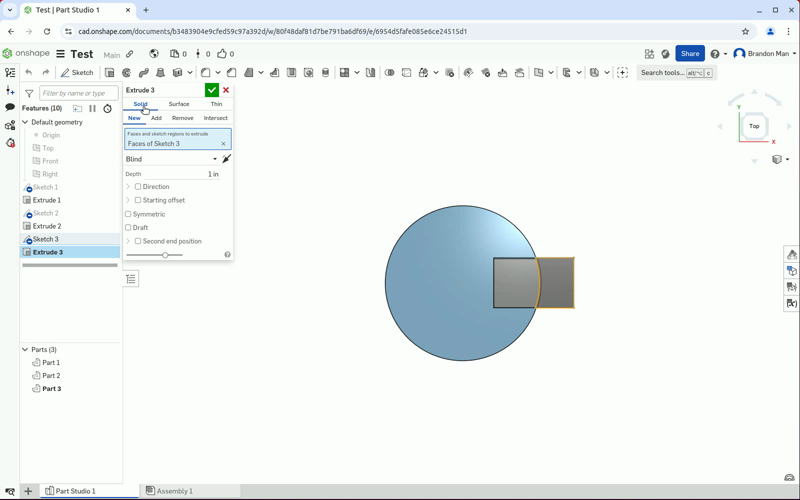
click(143, 106)
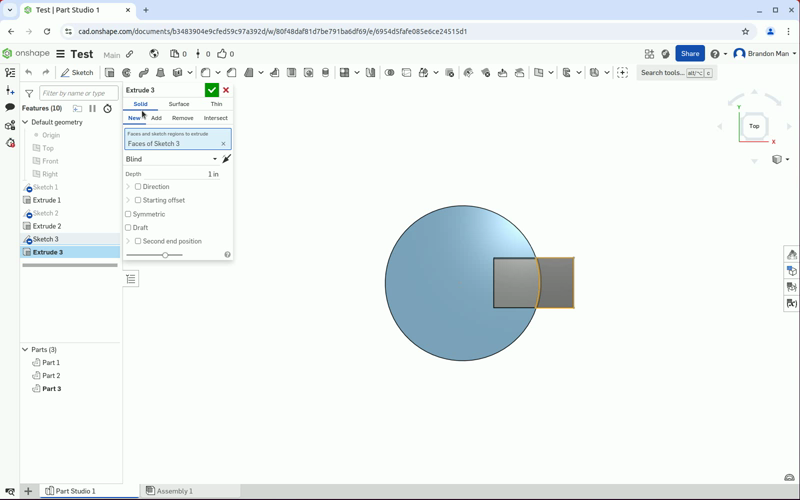
mouse_move(137, 120)
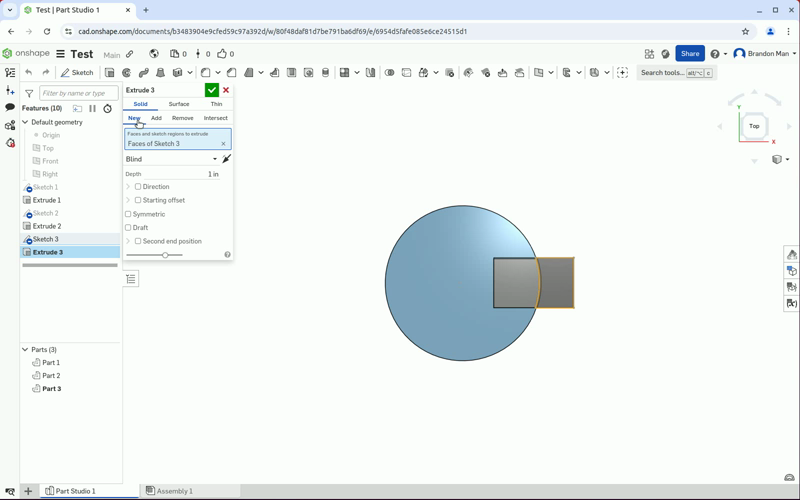
click(137, 120)
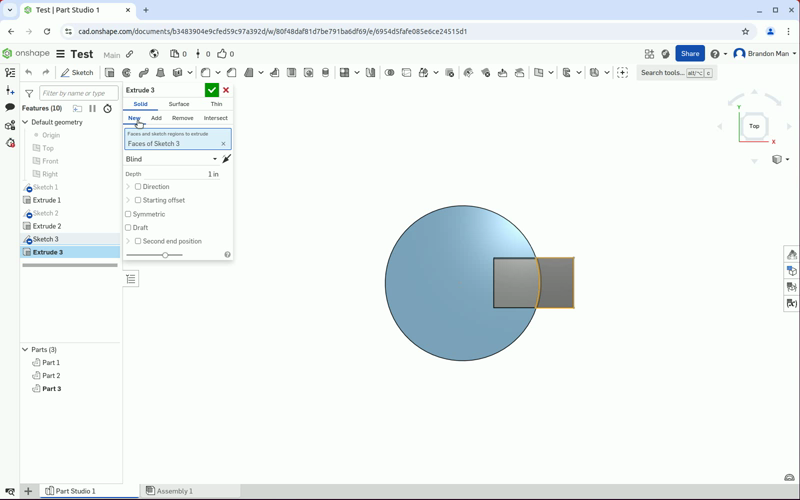
key(tab, 4)
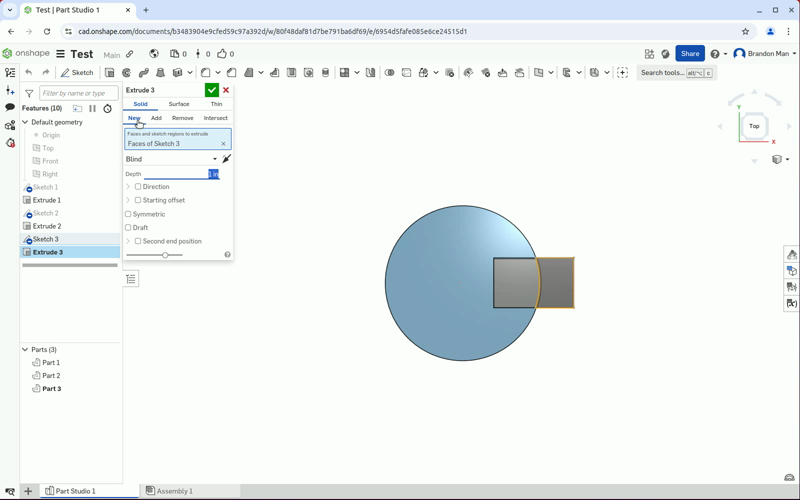
text(4.092)
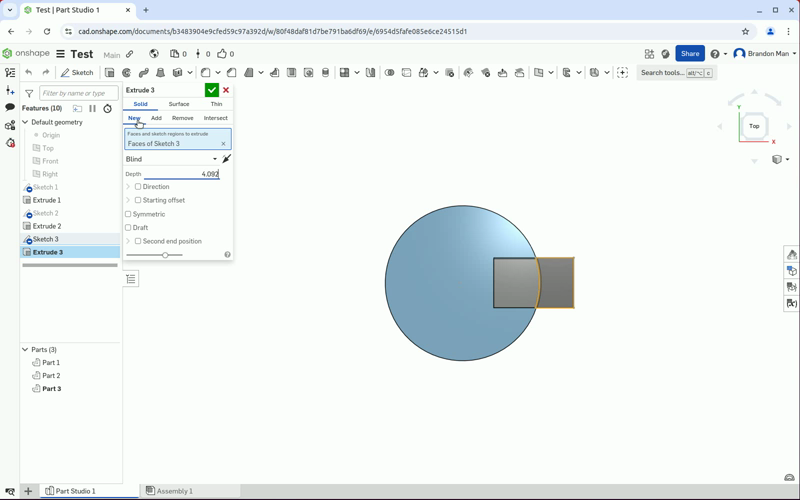
key(enter)
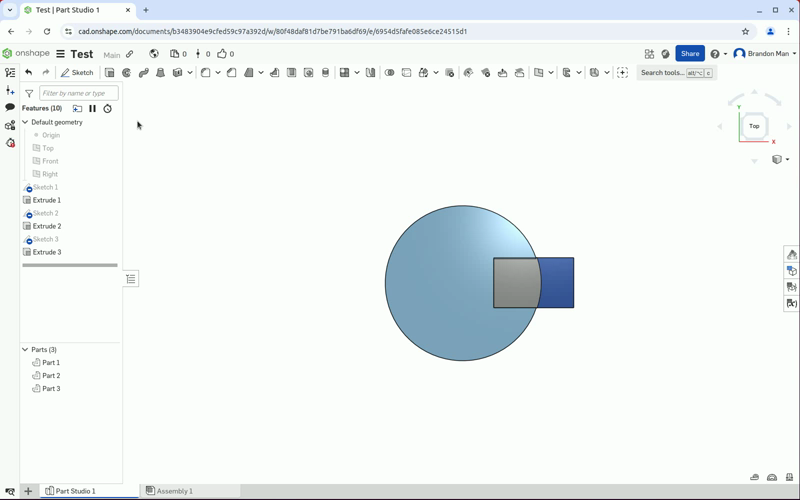
key(shift+h)
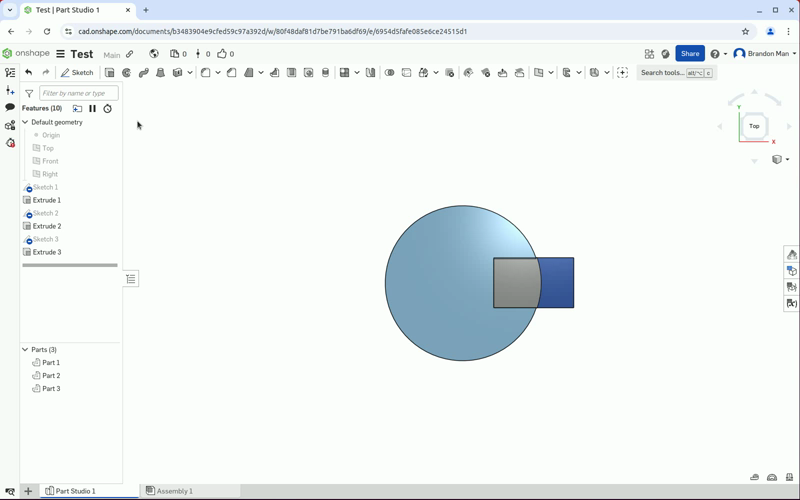
key(shift+h)
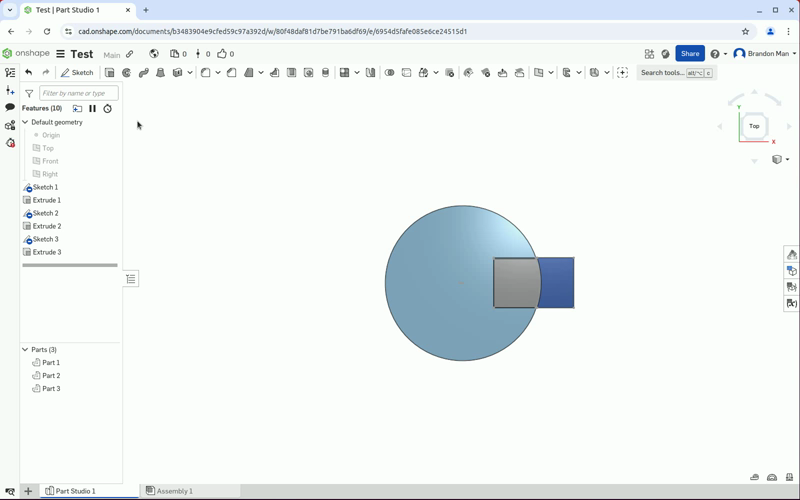
key(shift+7)
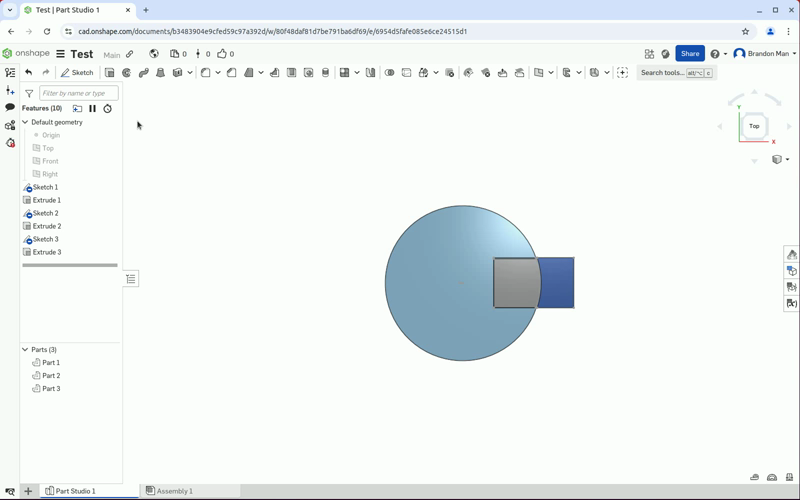
key(up, 3)
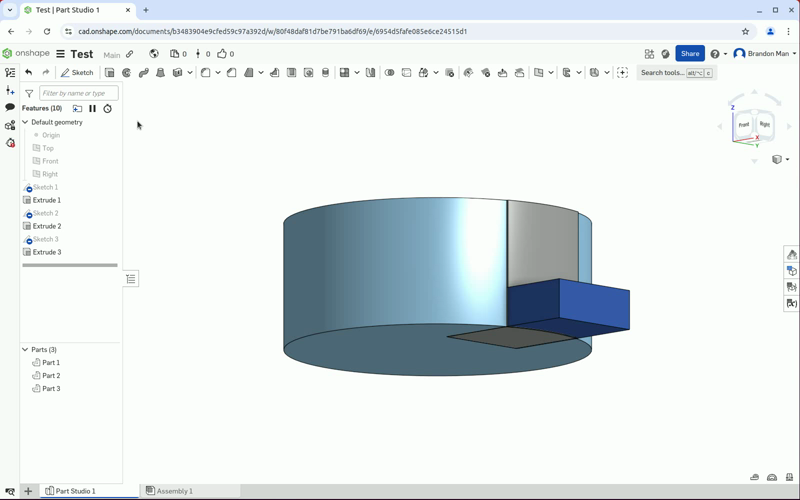
key(left, 3)
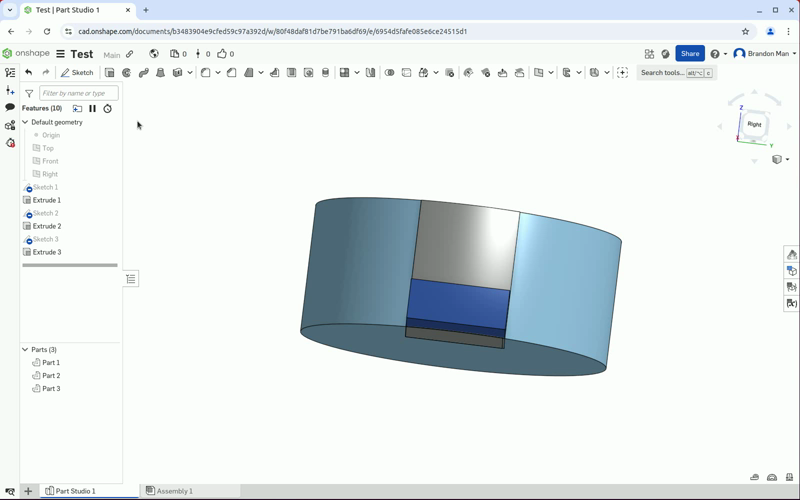
key(right, 3)
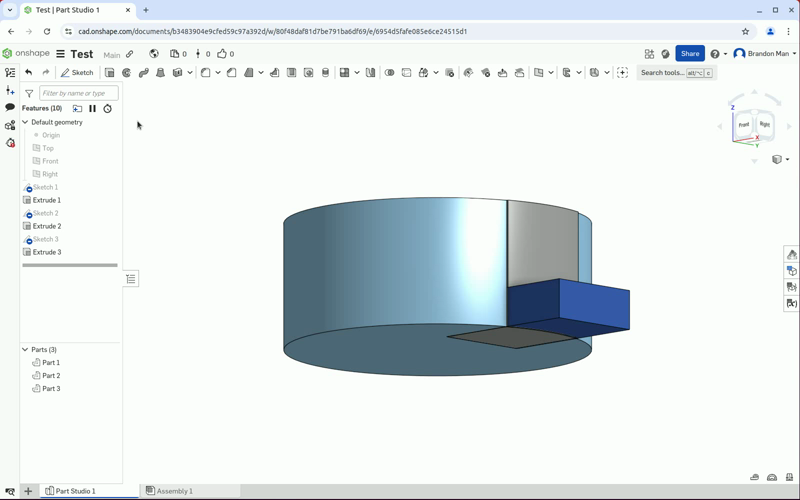
key(down, 3)
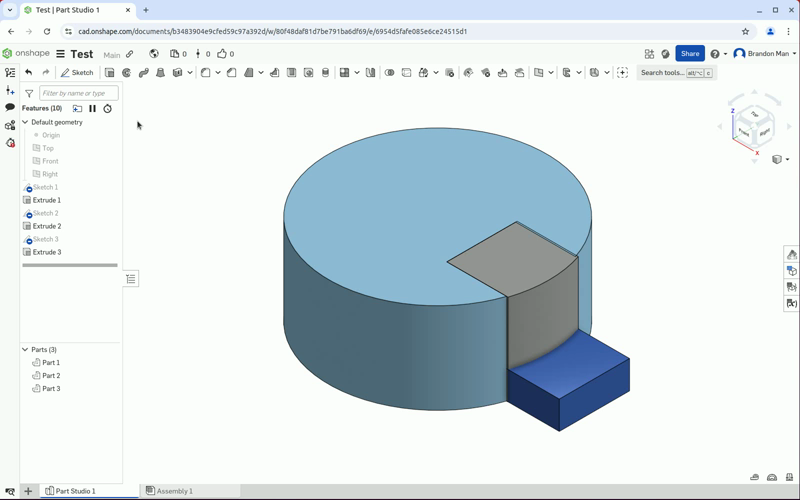
mouse_move(73, 189)
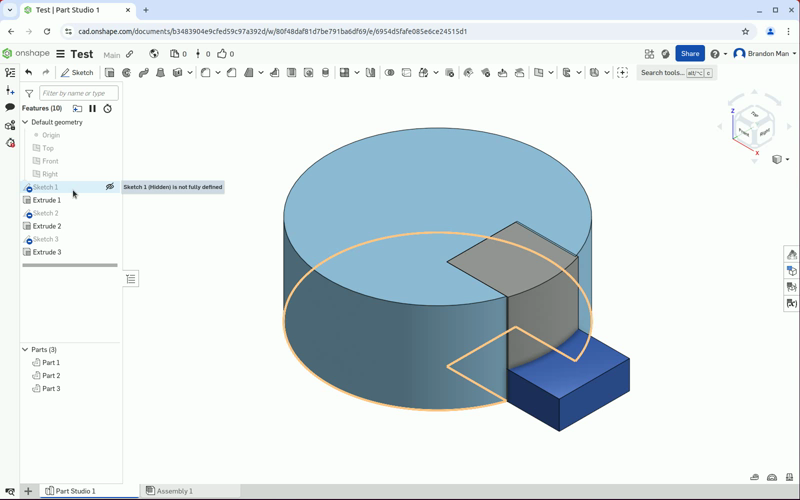
click(73, 189)